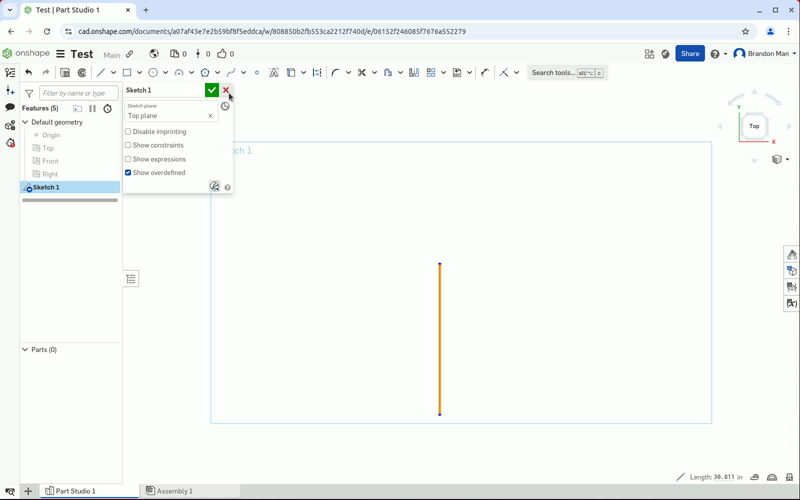
key(shift+h)
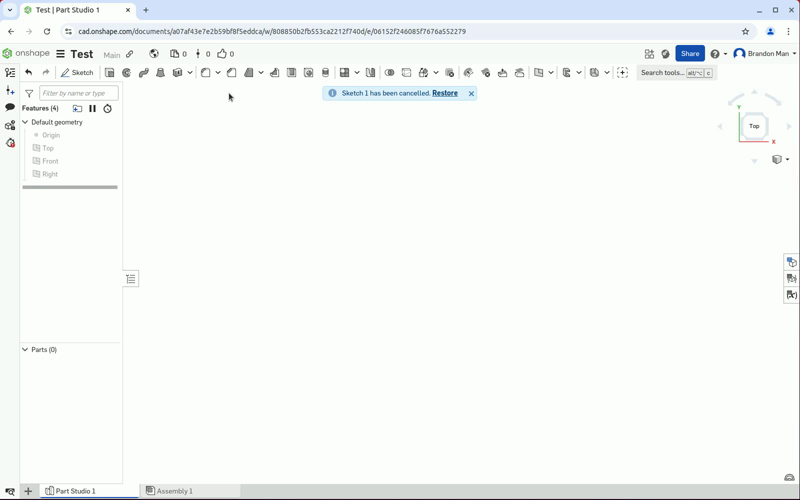
mouse_move(73, 352)
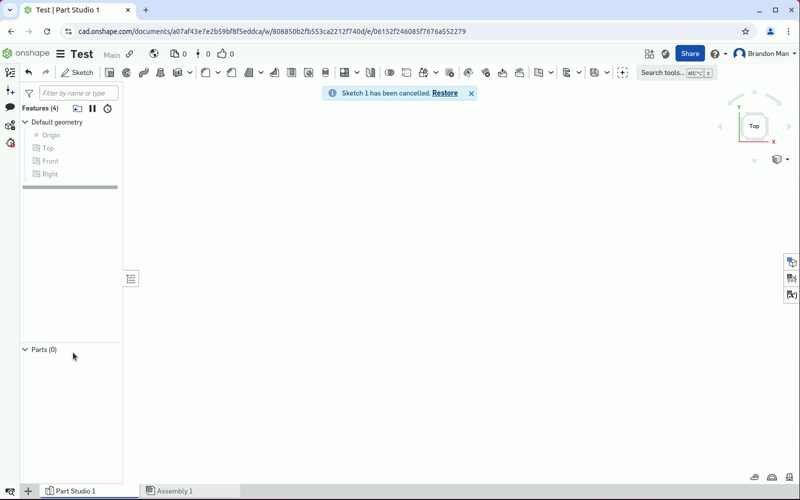
key(y)
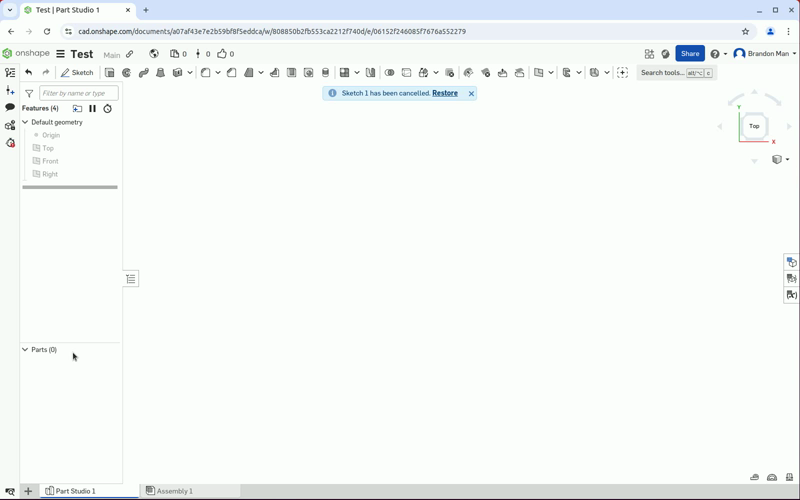
key(shift+p)
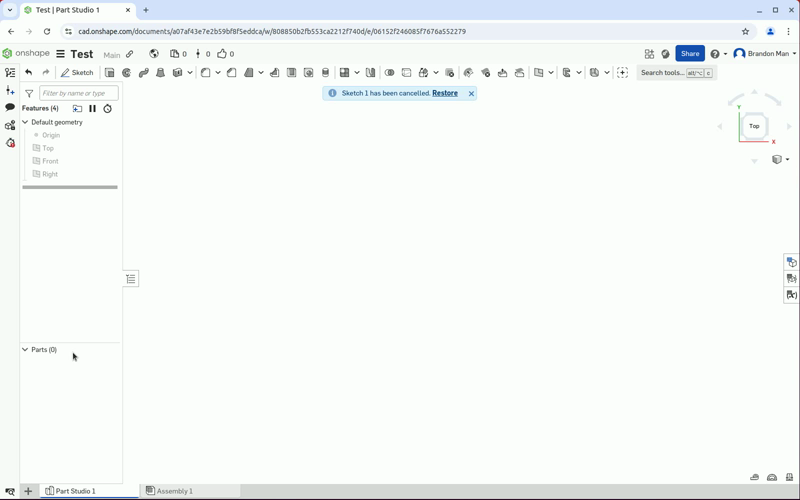
key(space)
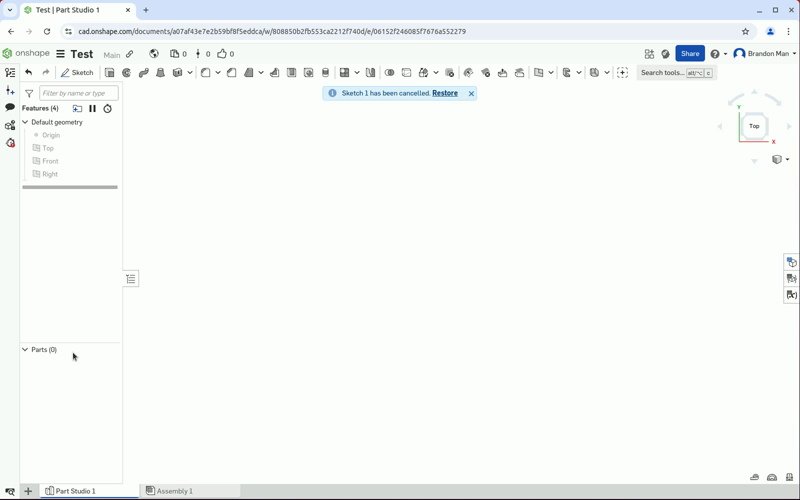
key_down(shift)
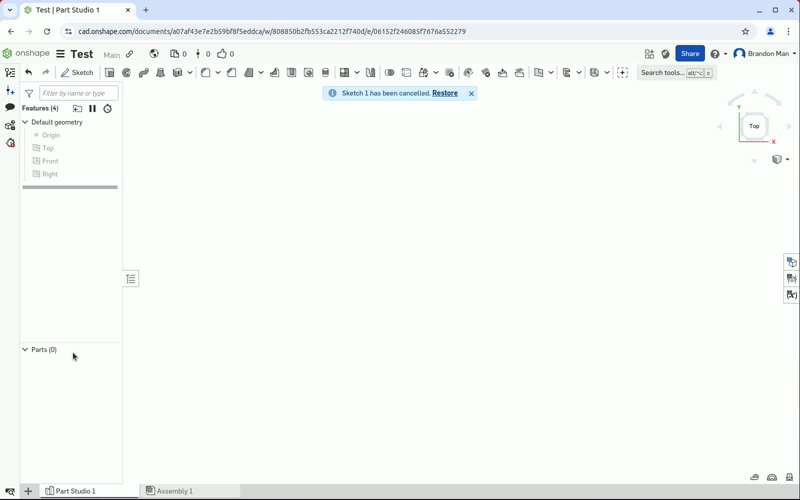
key(up)
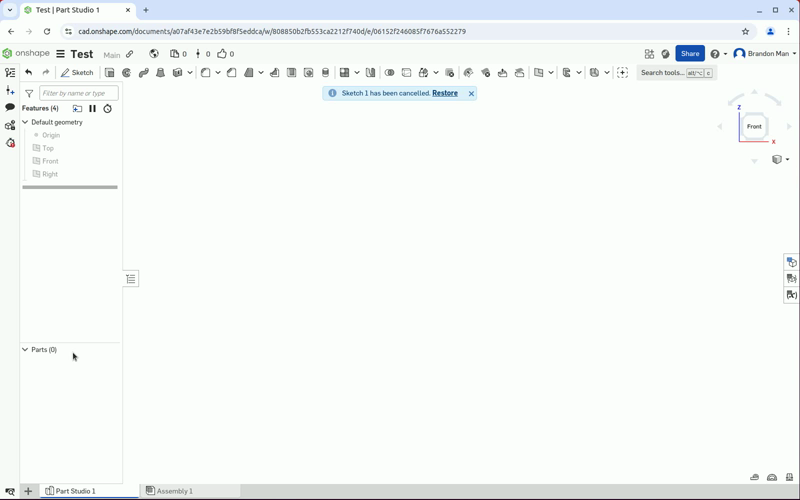
key_up(shift)
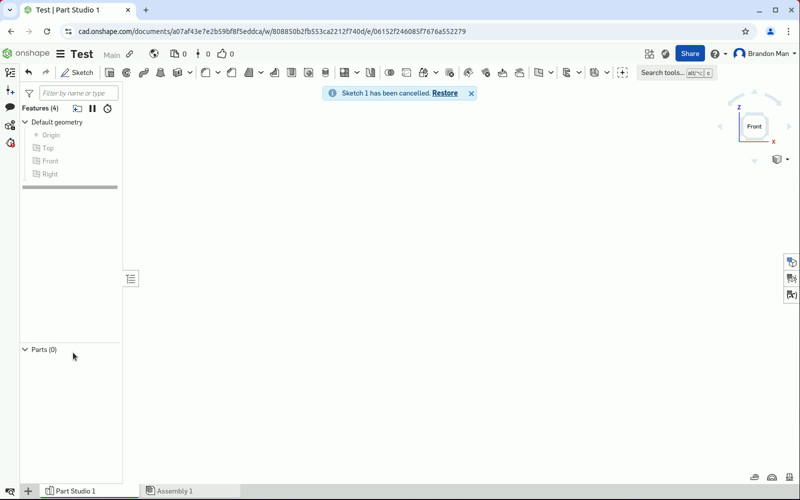
mouse_move(73, 352)
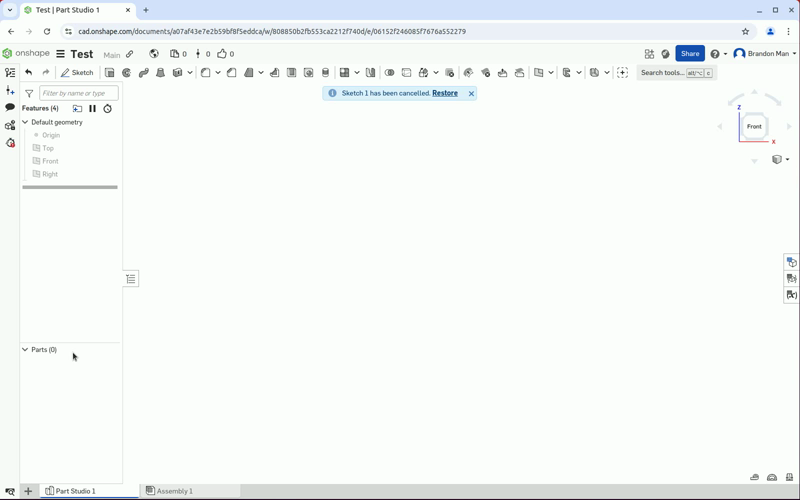
key(shift+y)
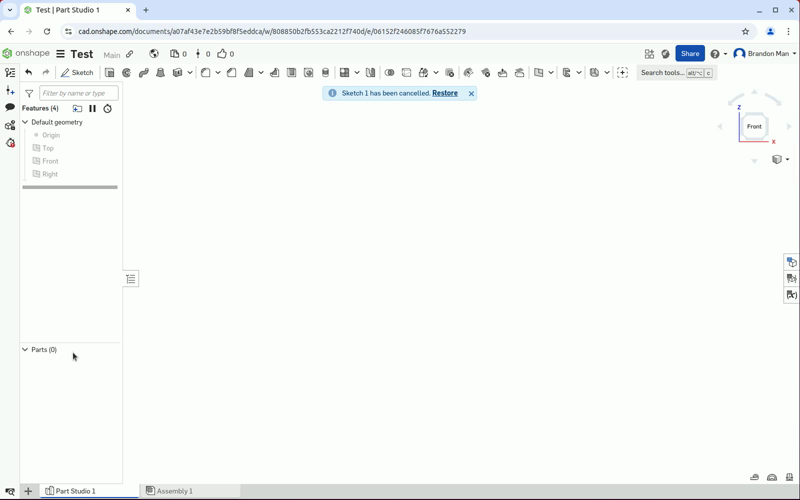
key(shift+s)
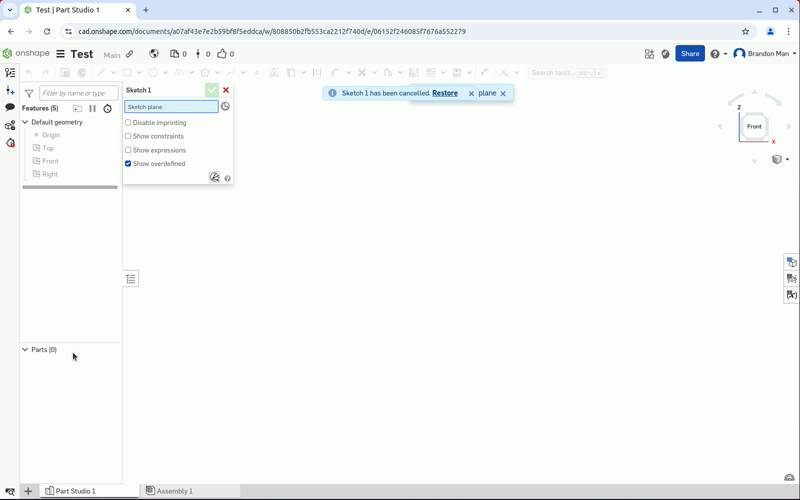
mouse_move(73, 163)
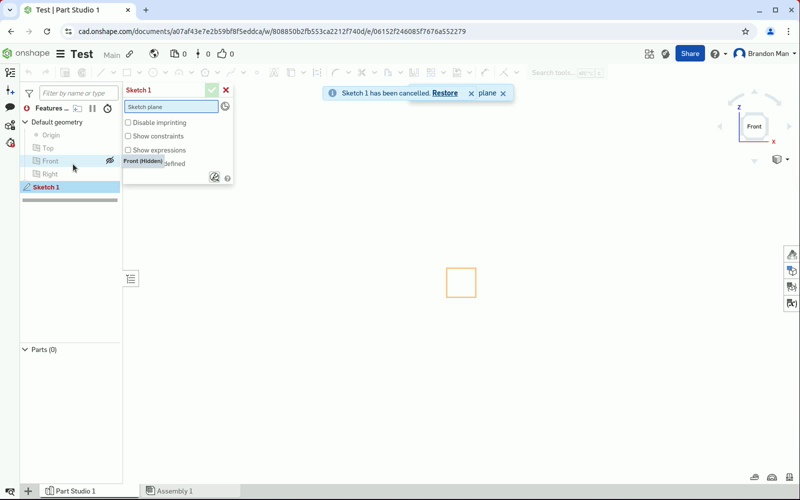
click(73, 163)
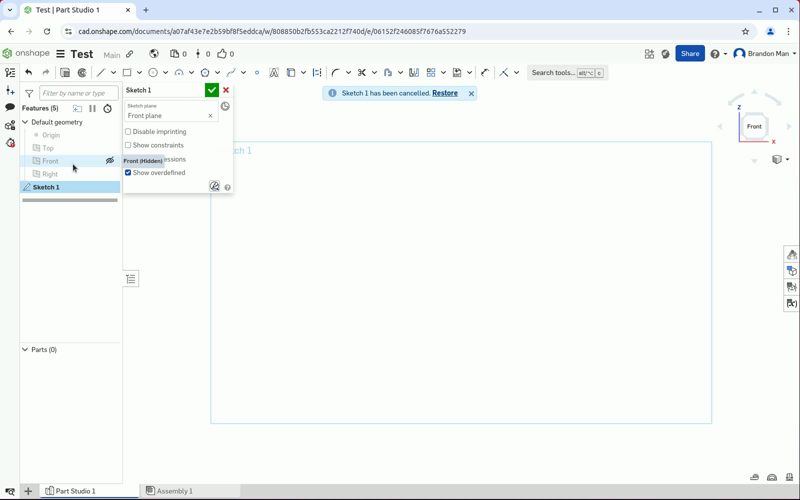
mouse_move(73, 352)
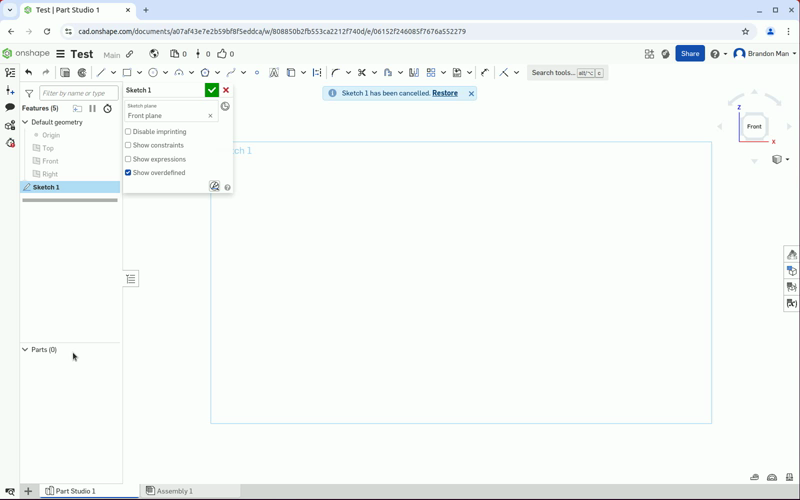
key(y)
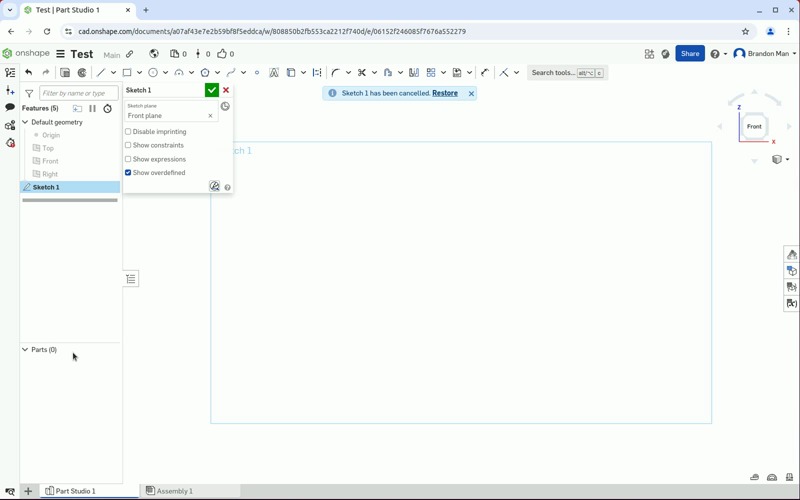
key(c)
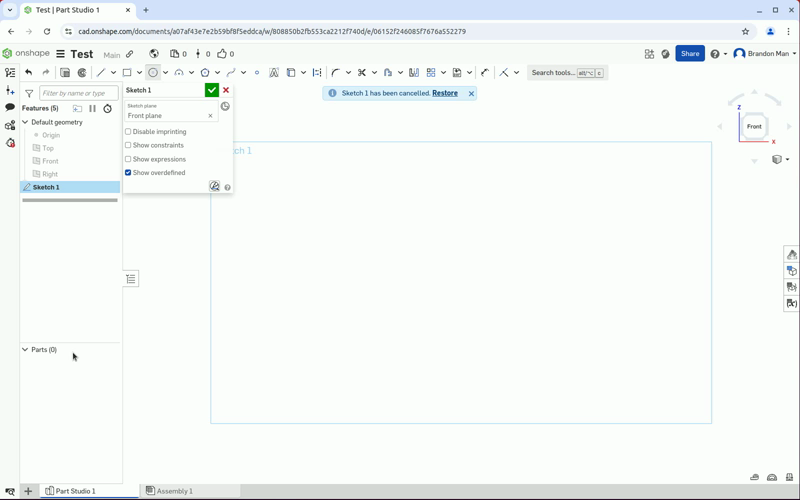
key_down(shift)
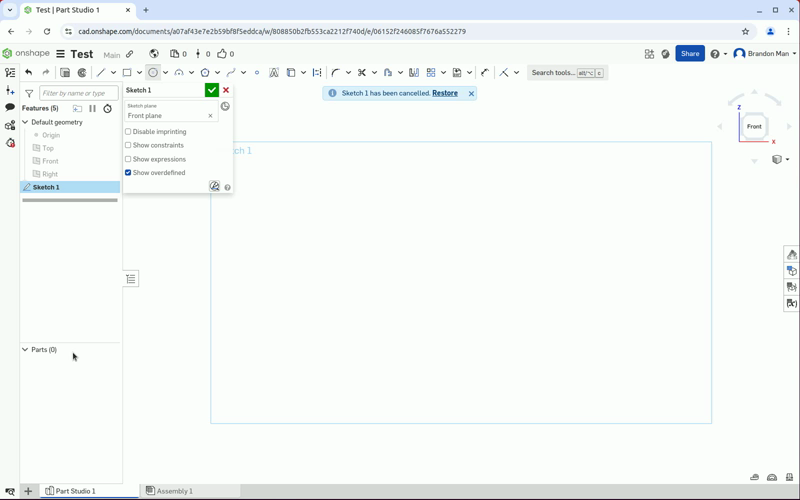
mouse_move(461, 282)
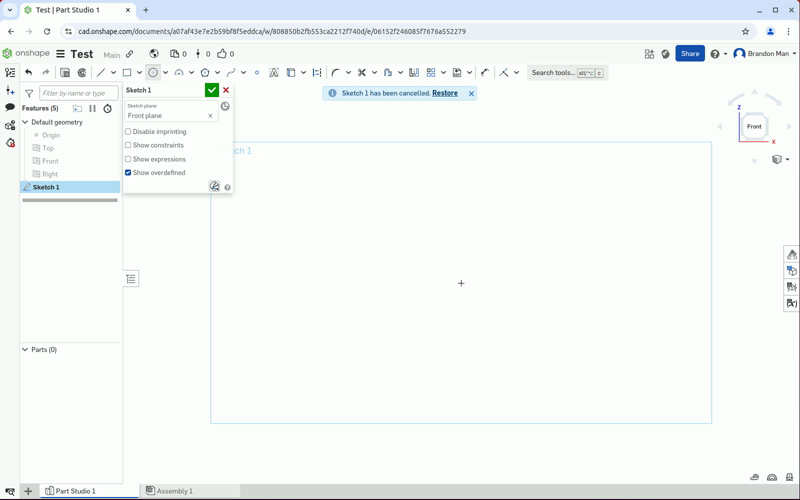
click(461, 282)
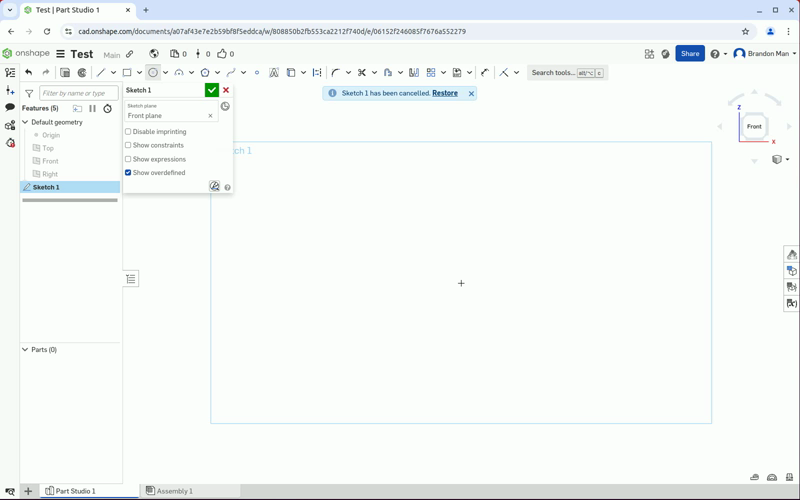
key_up(shift)
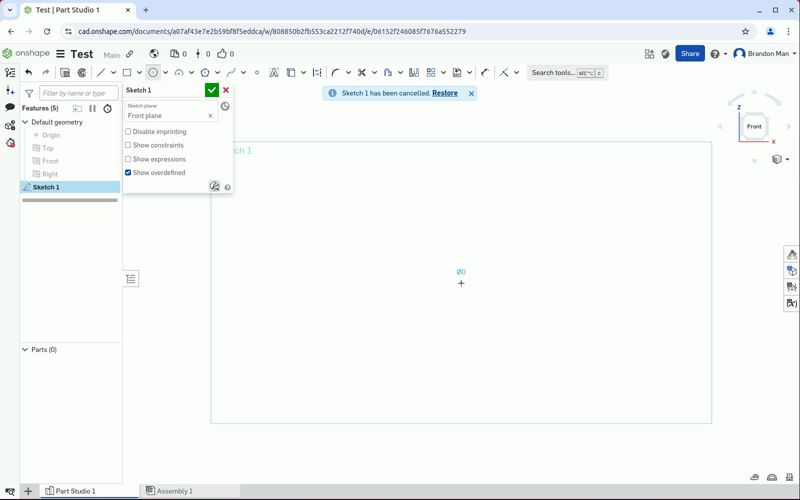
mouse_move(574, 282)
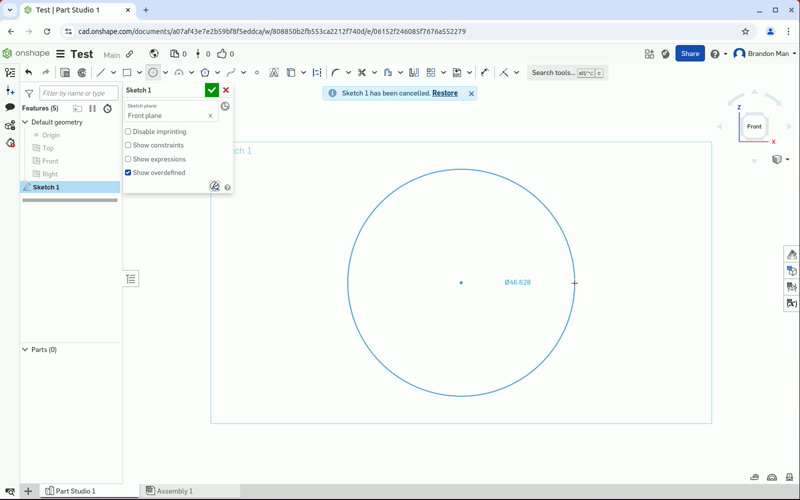
click(574, 282)
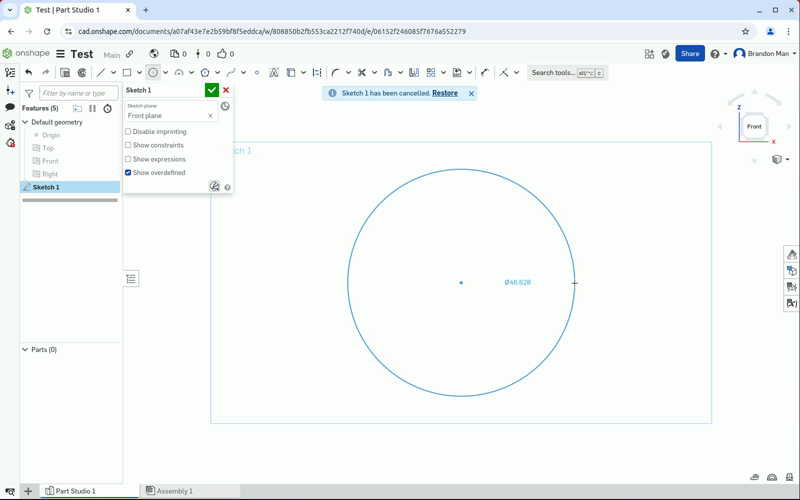
key(esc)
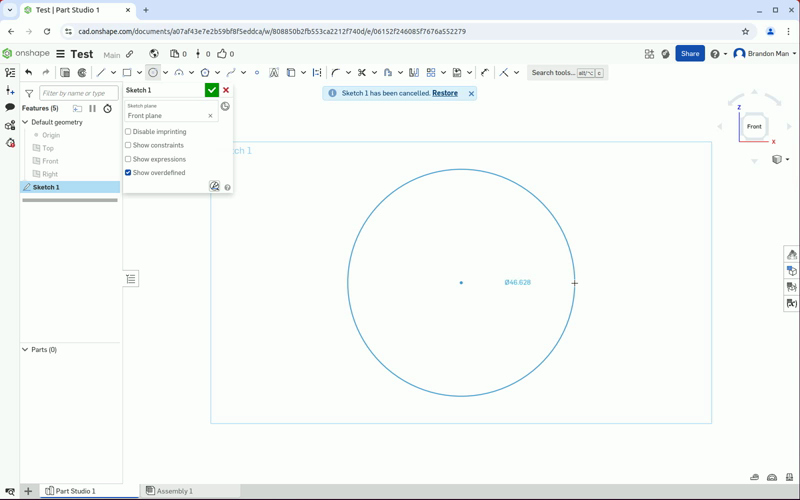
key(a)
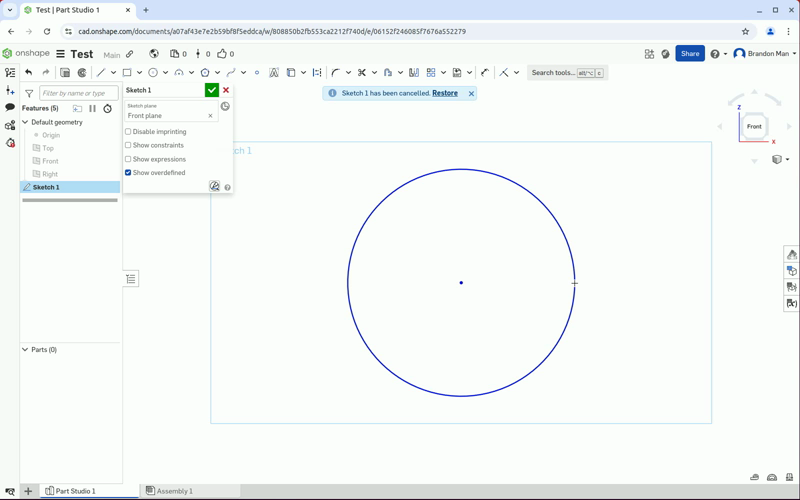
key_down(shift)
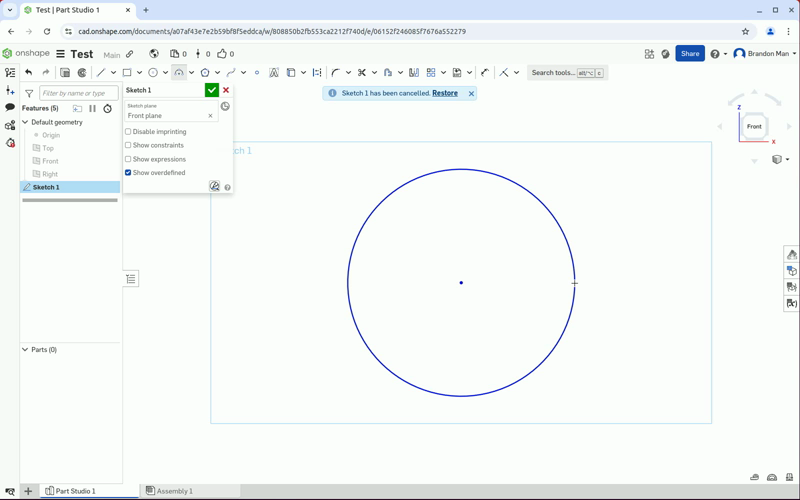
mouse_move(371, 294)
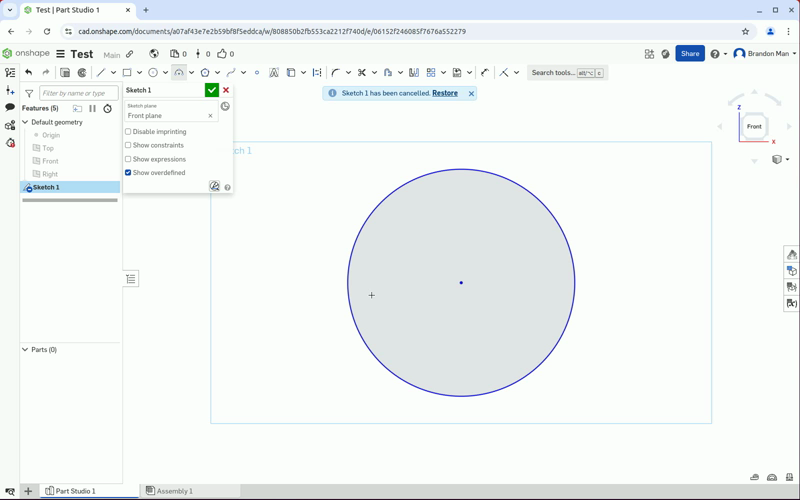
click(371, 294)
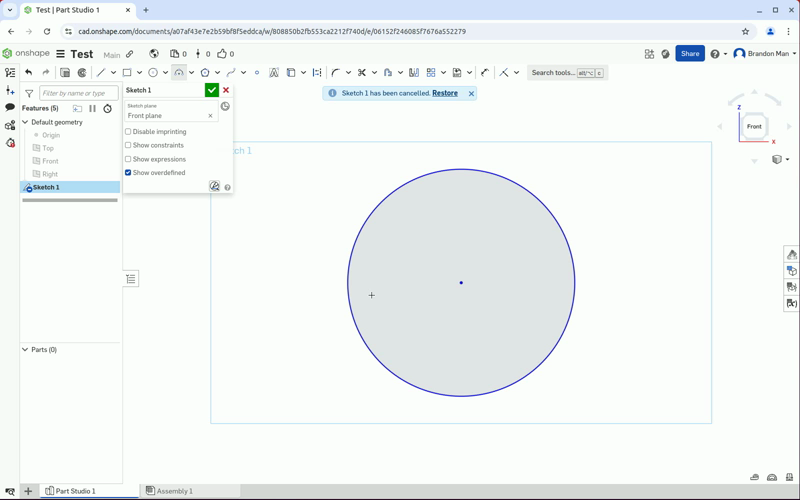
key_up(shift)
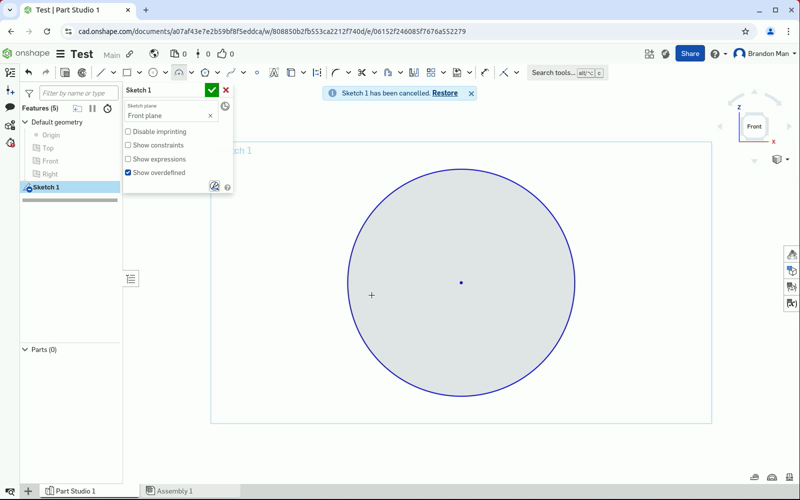
key_down(shift)
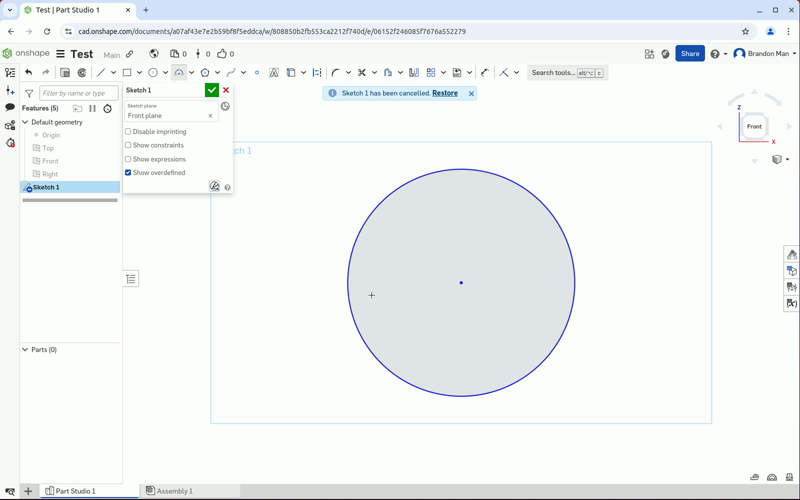
mouse_move(371, 271)
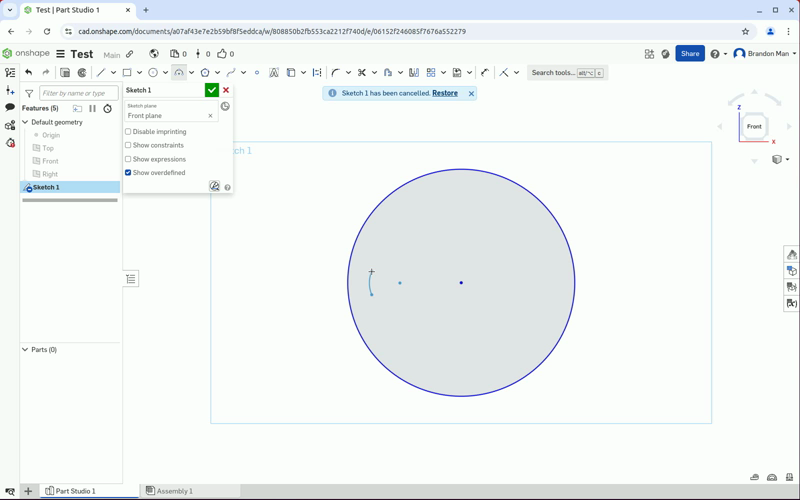
click(371, 271)
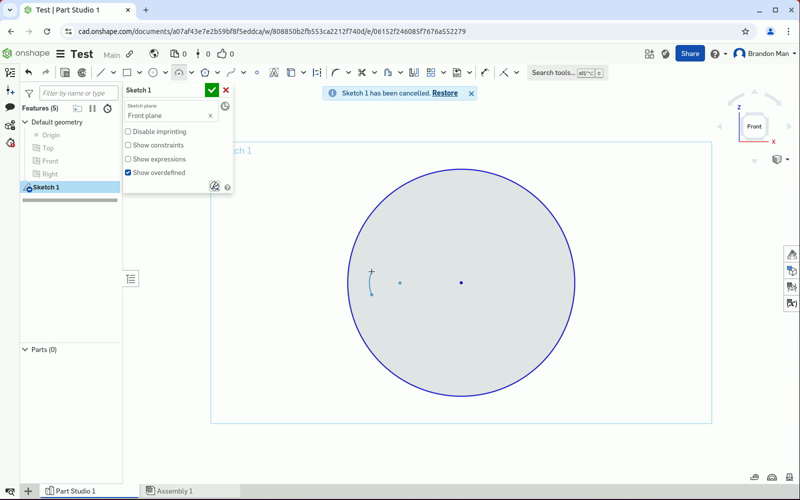
mouse_move(359, 282)
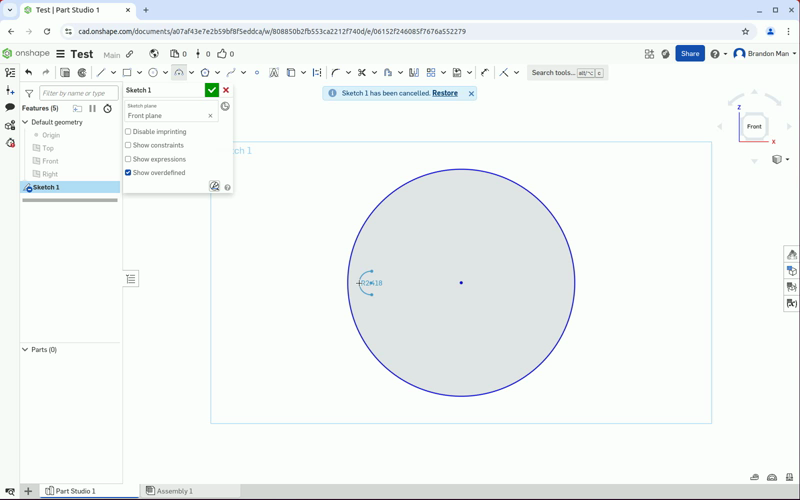
click(359, 282)
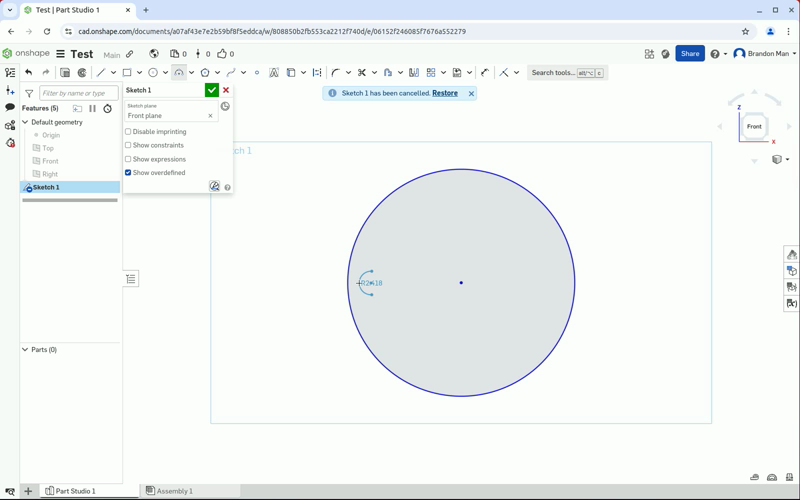
key_up(shift)
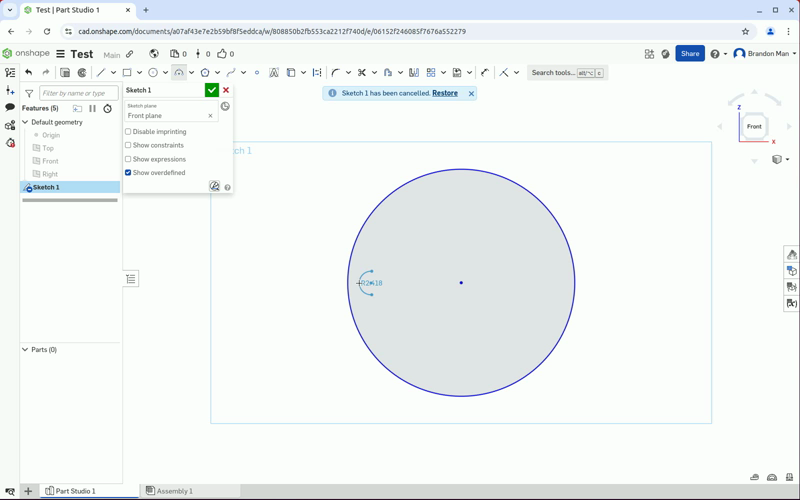
mouse_move(371, 271)
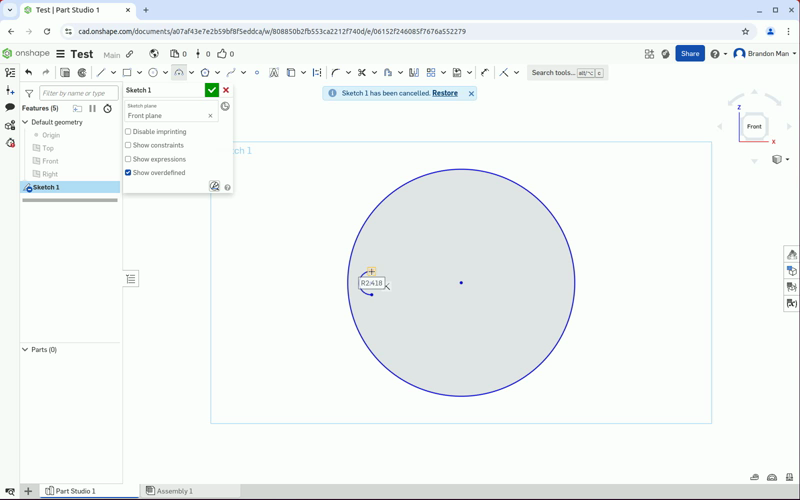
click(371, 271)
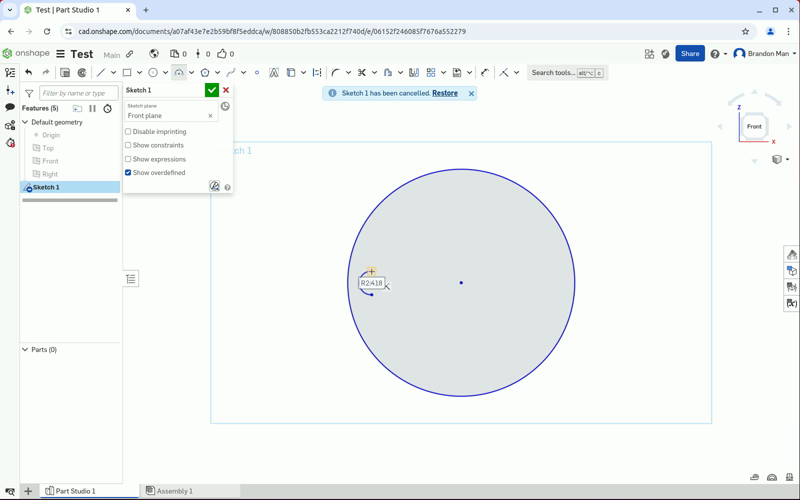
key_down(shift)
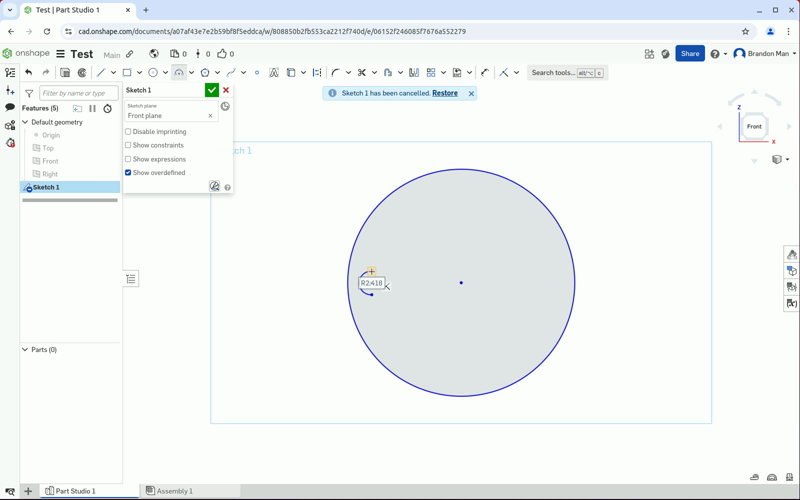
mouse_move(404, 212)
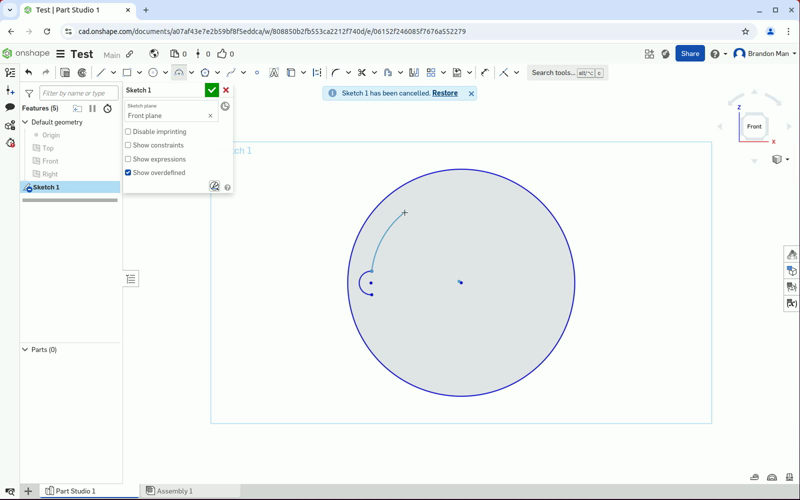
click(404, 212)
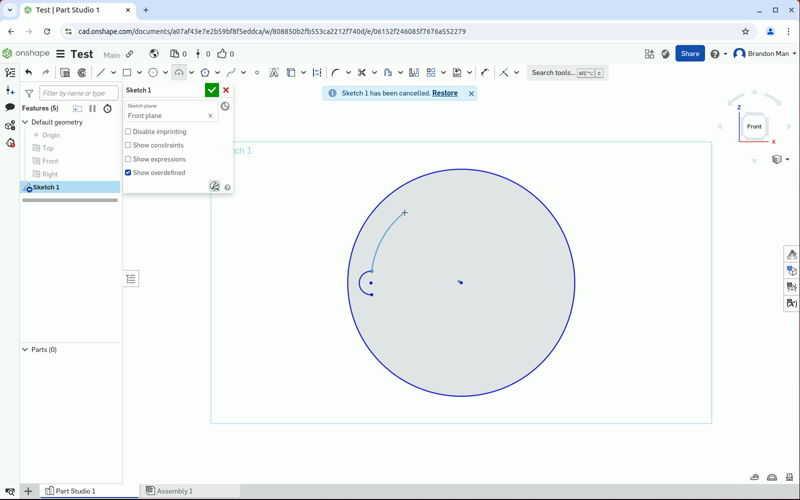
mouse_move(382, 238)
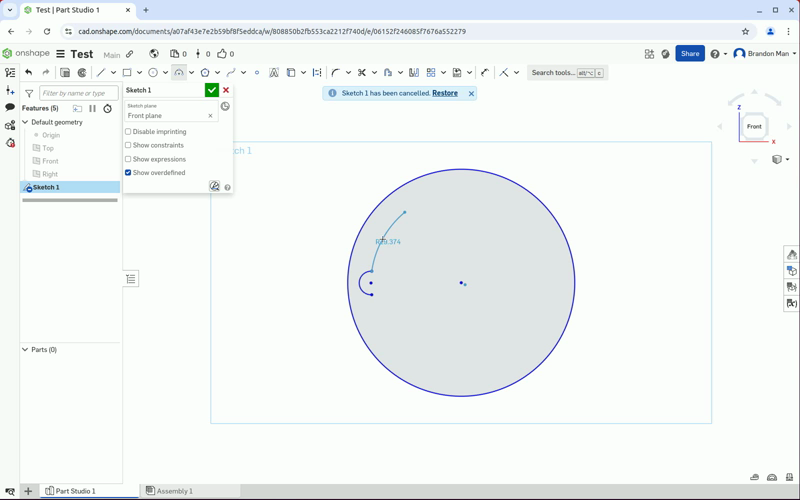
click(382, 238)
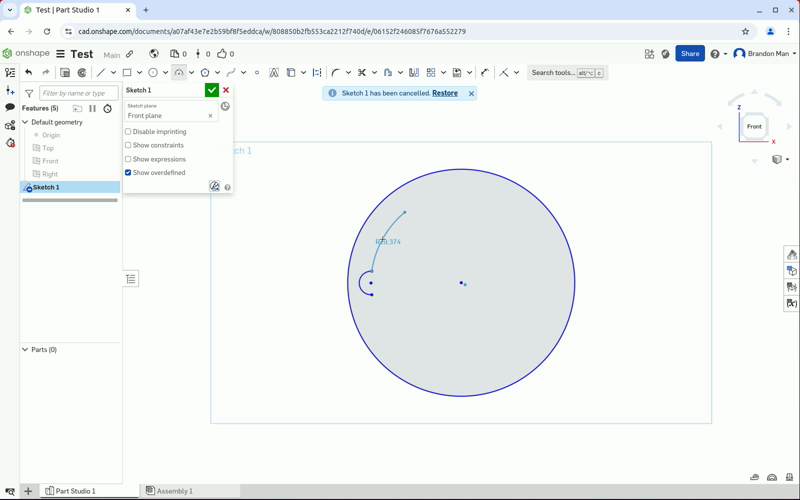
key_up(shift)
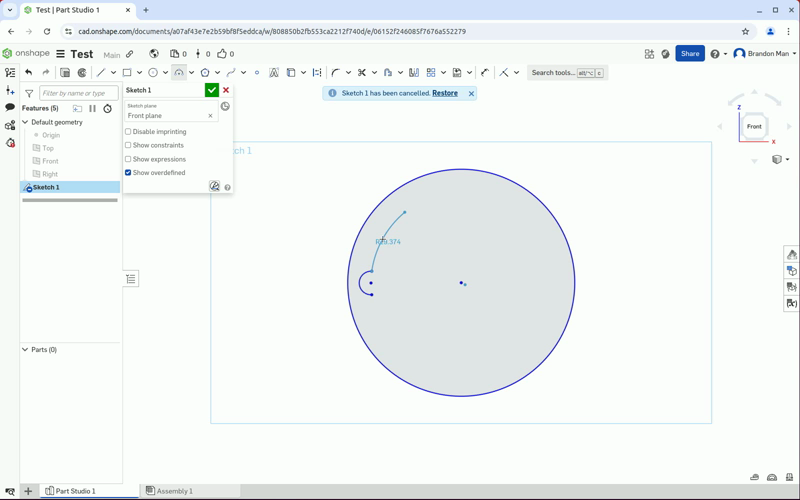
mouse_move(404, 212)
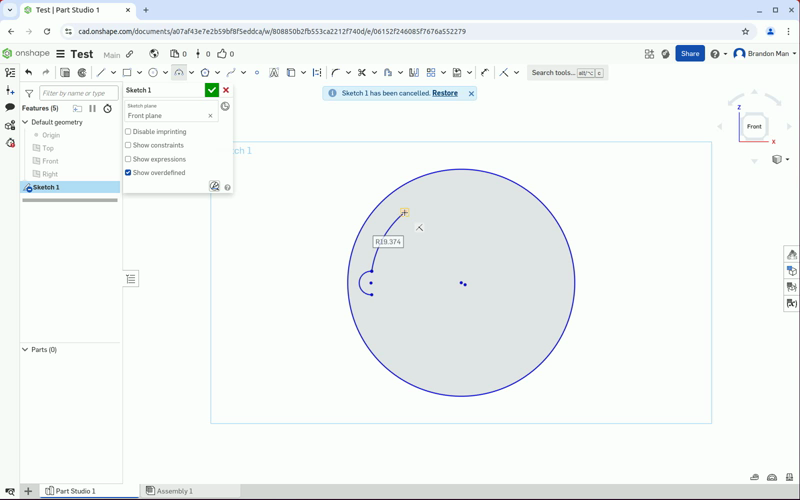
click(404, 212)
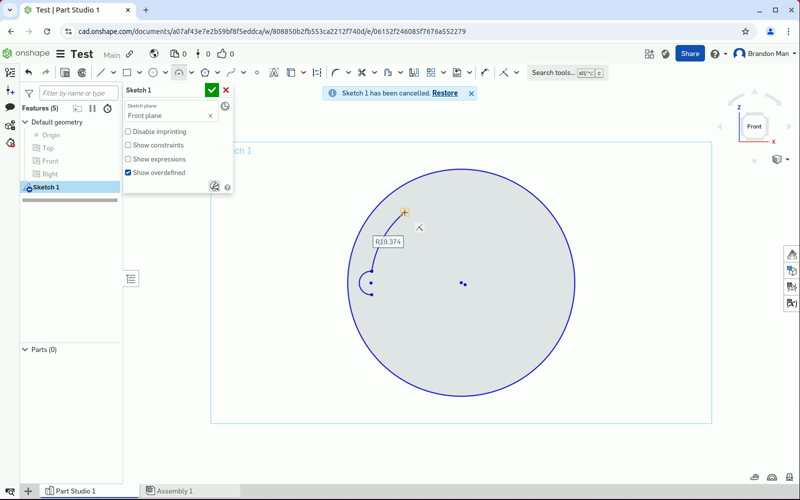
key_down(shift)
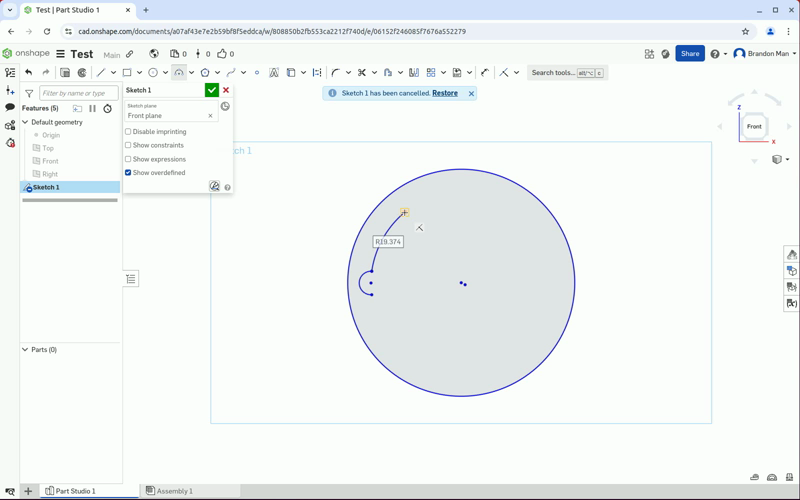
mouse_move(426, 200)
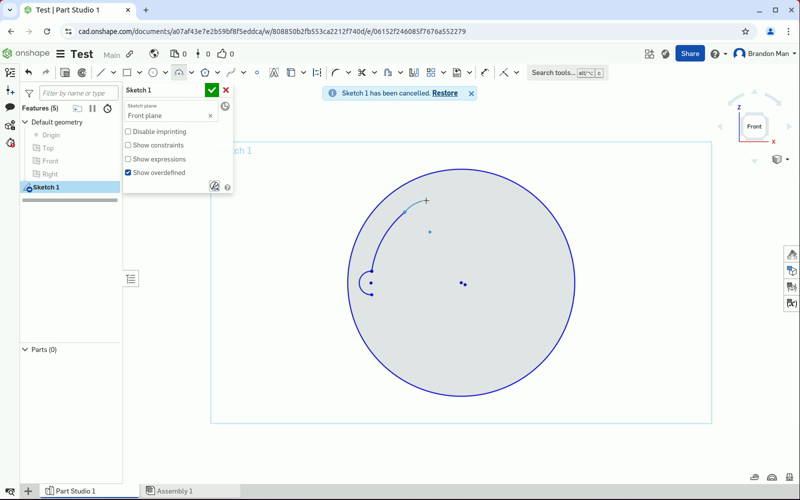
click(426, 200)
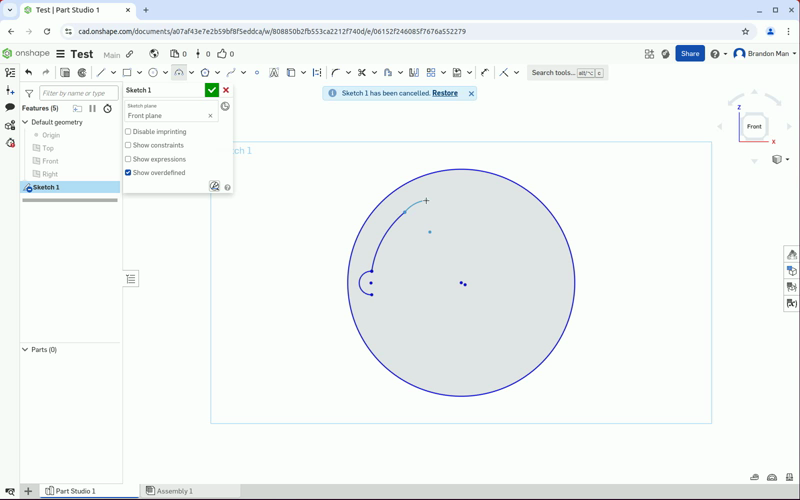
mouse_move(409, 195)
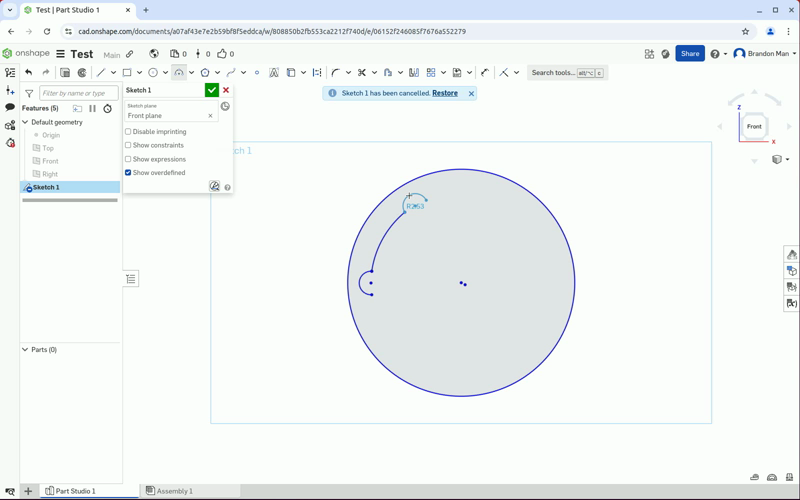
click(409, 195)
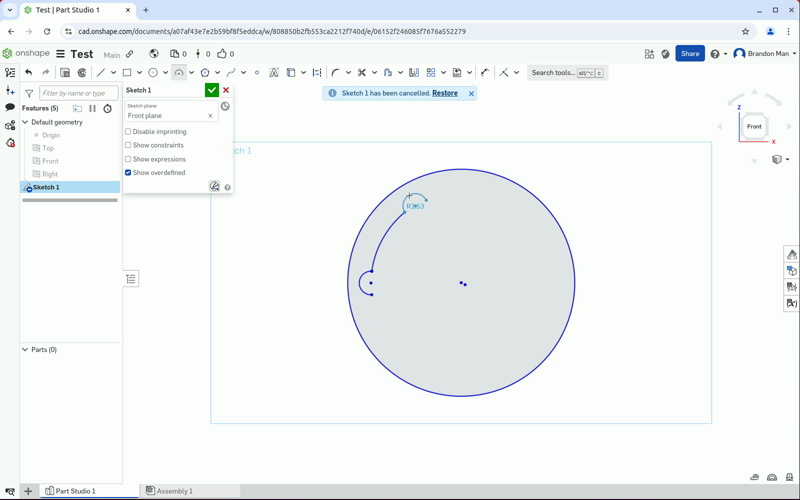
key_up(shift)
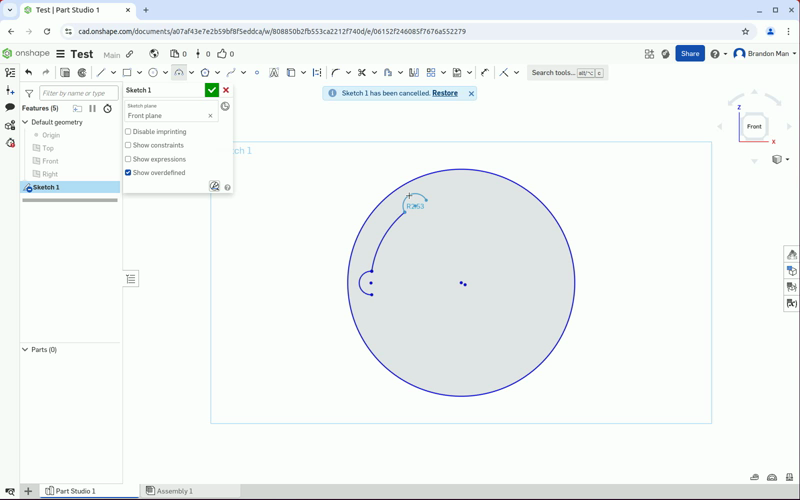
mouse_move(426, 200)
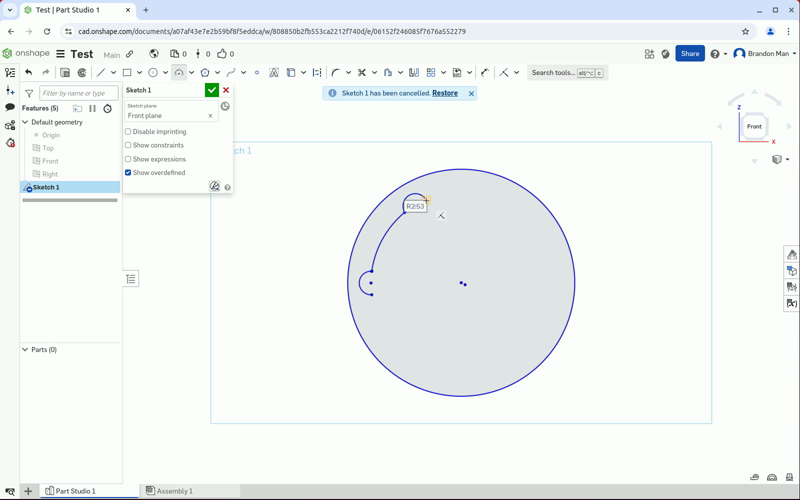
click(426, 200)
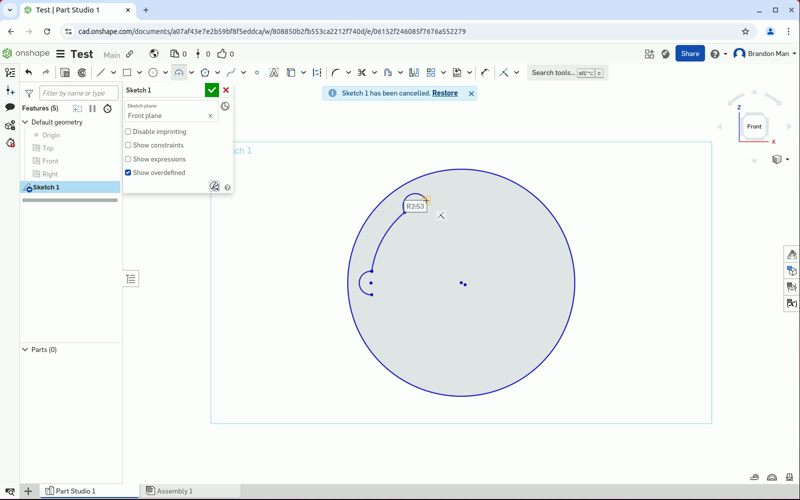
key_down(shift)
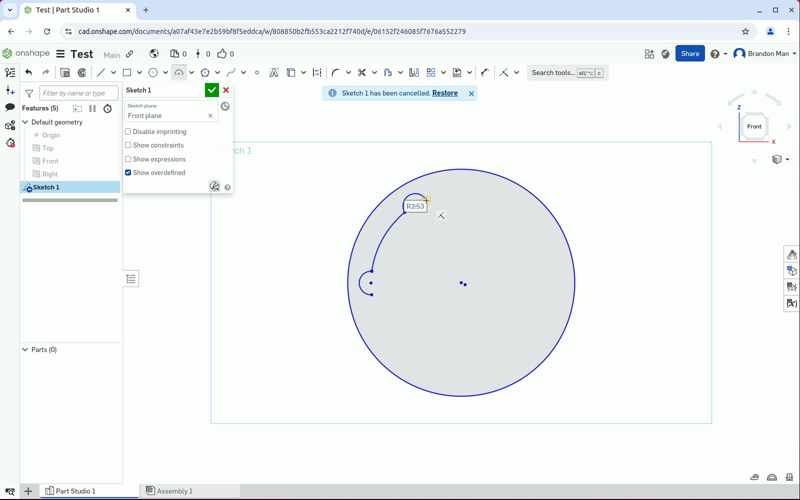
mouse_move(494, 200)
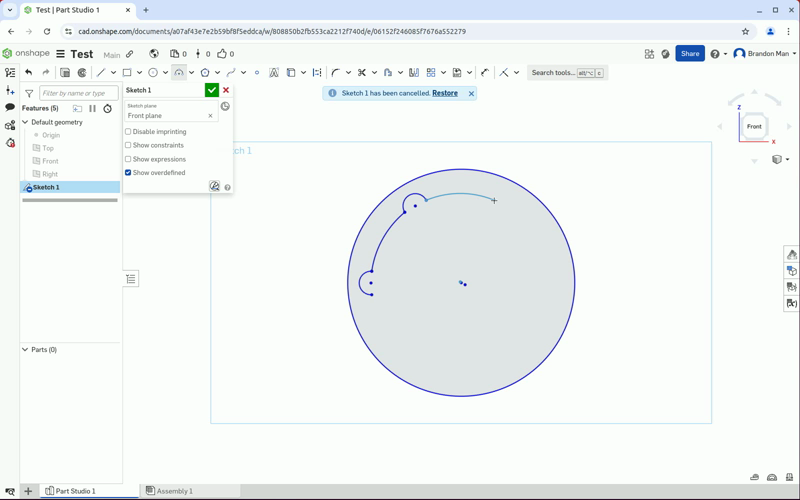
click(494, 200)
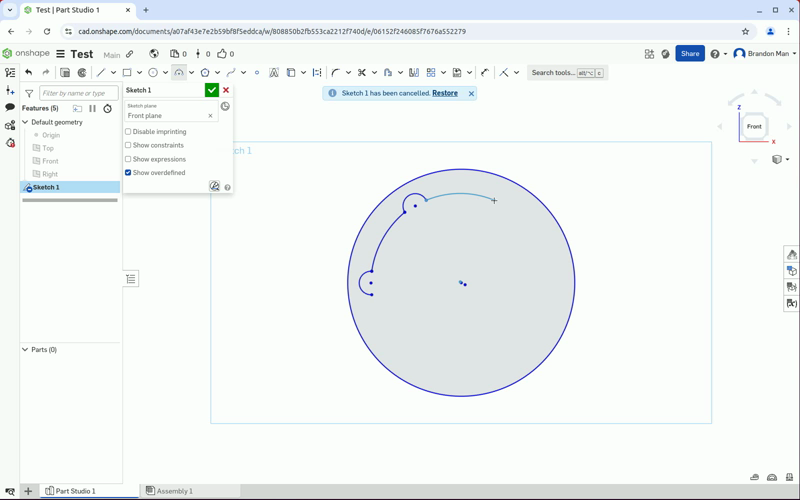
mouse_move(460, 193)
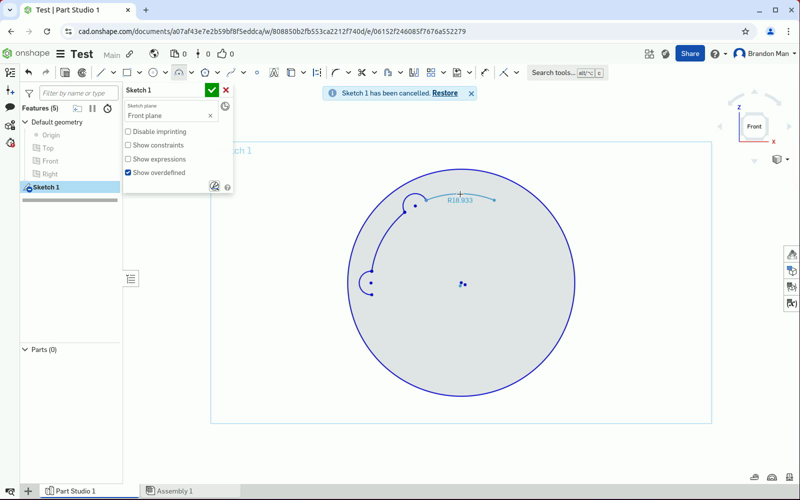
click(460, 193)
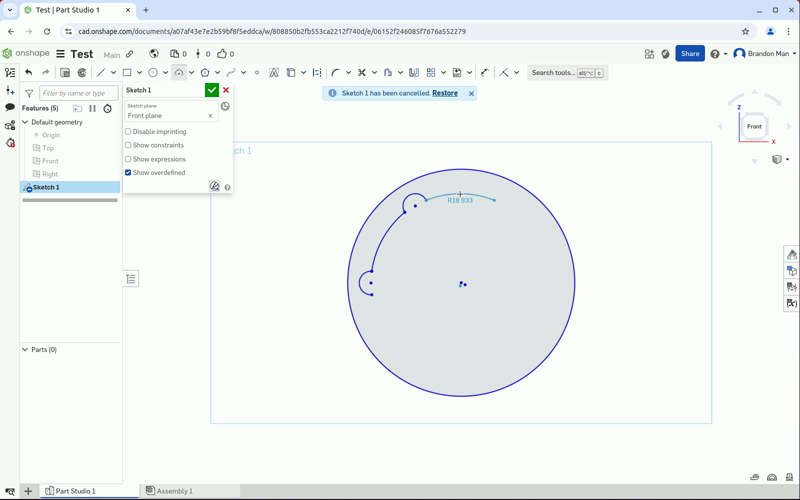
key_up(shift)
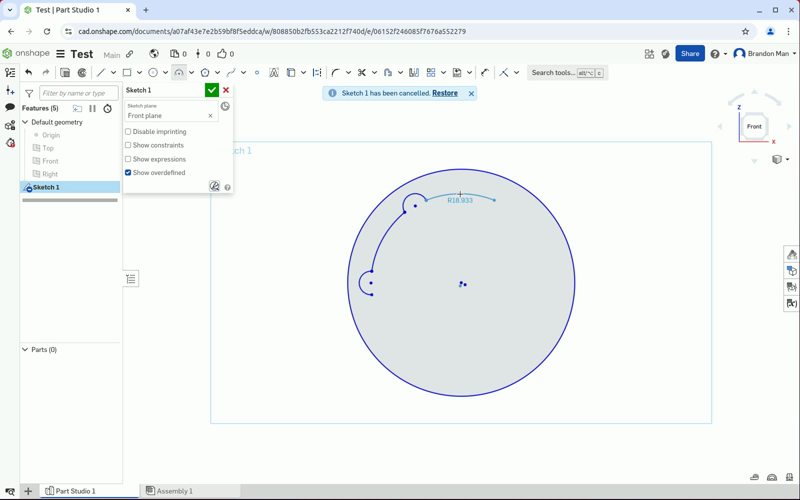
mouse_move(494, 200)
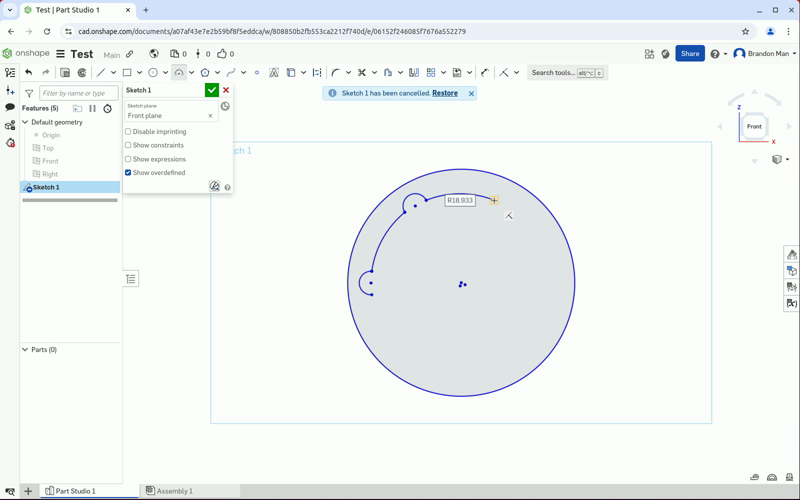
click(494, 200)
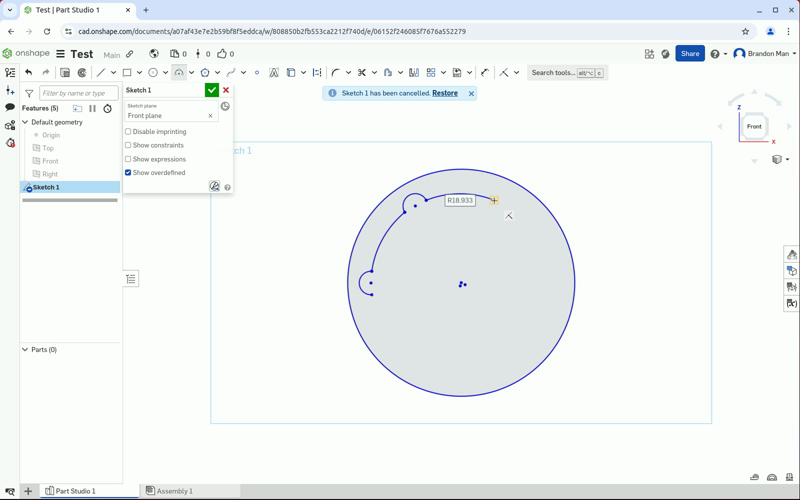
key_down(shift)
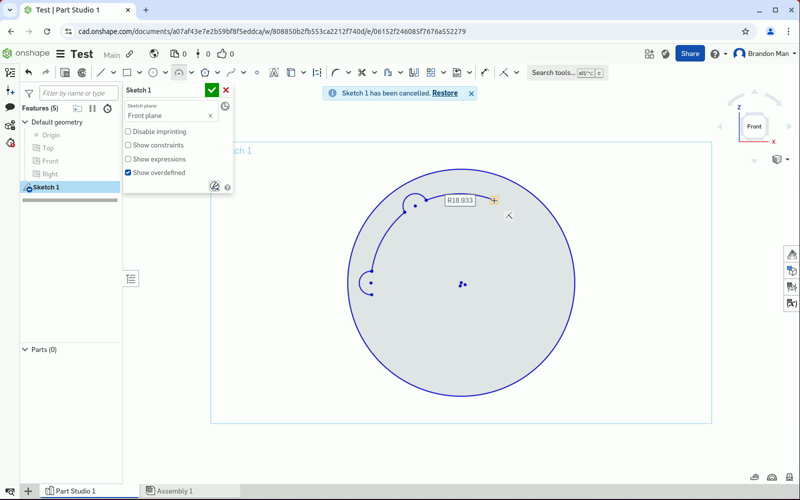
mouse_move(515, 212)
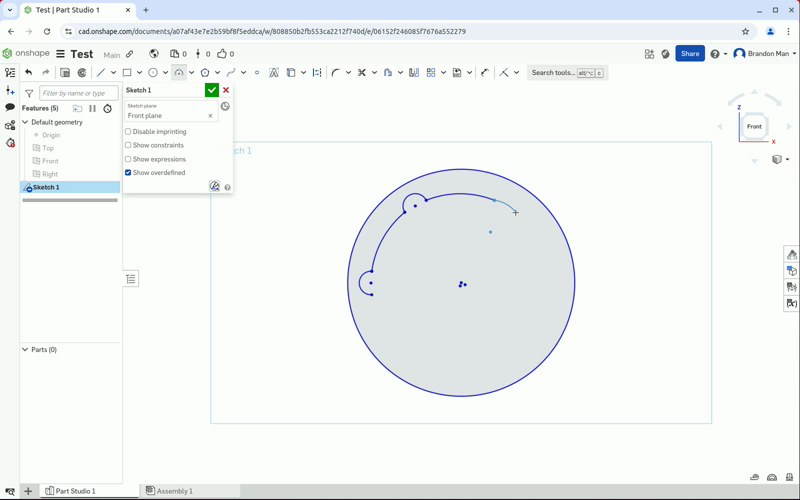
click(515, 212)
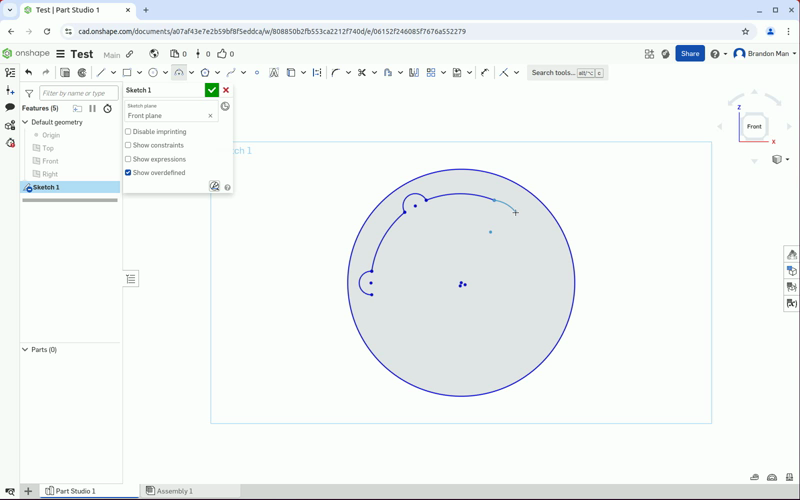
mouse_move(511, 195)
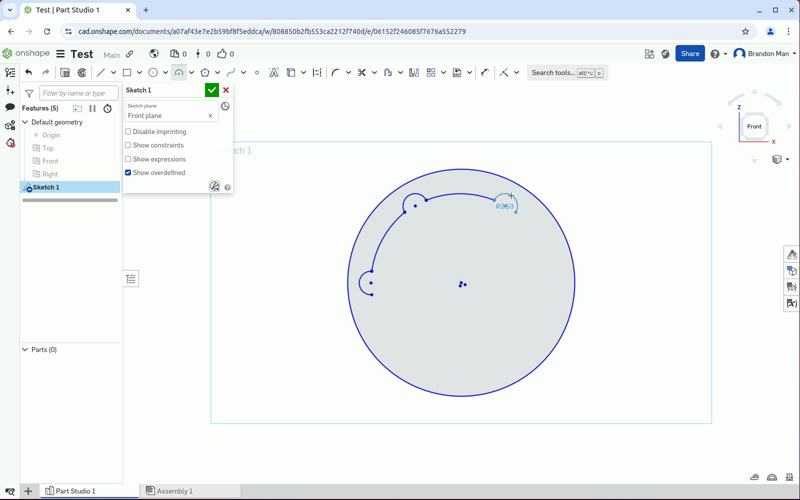
click(511, 195)
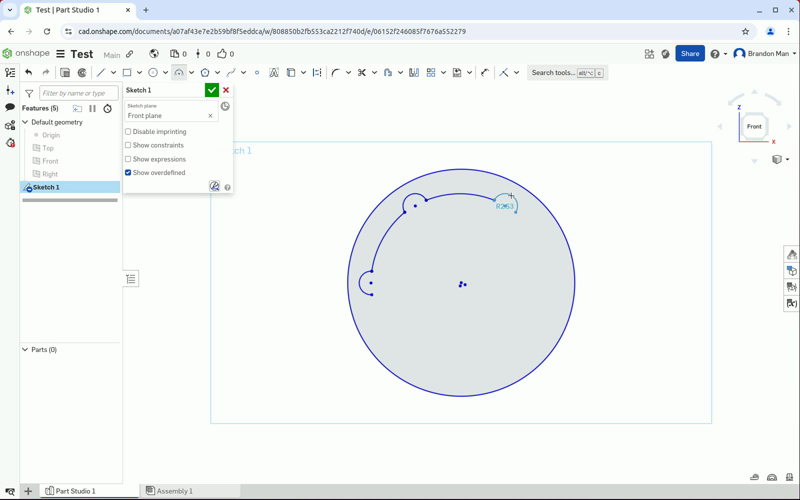
key_up(shift)
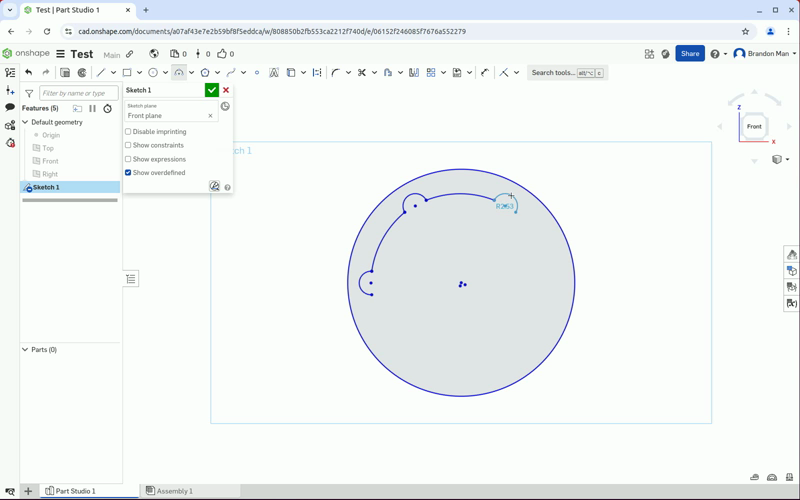
mouse_move(515, 212)
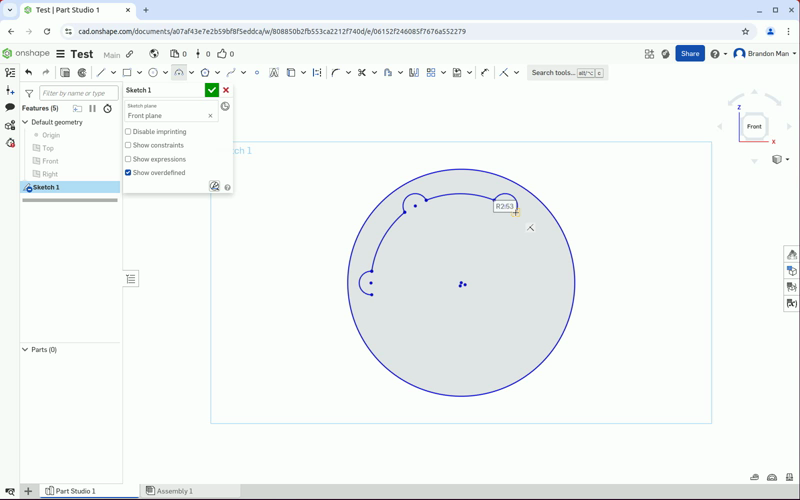
click(515, 212)
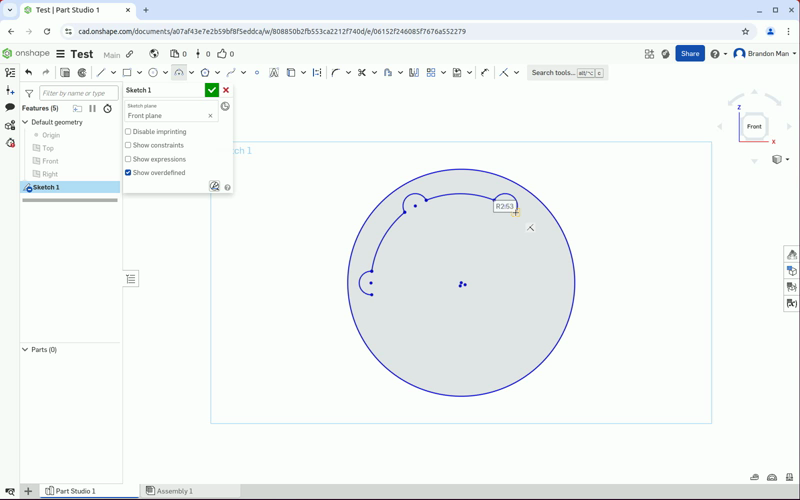
key_down(shift)
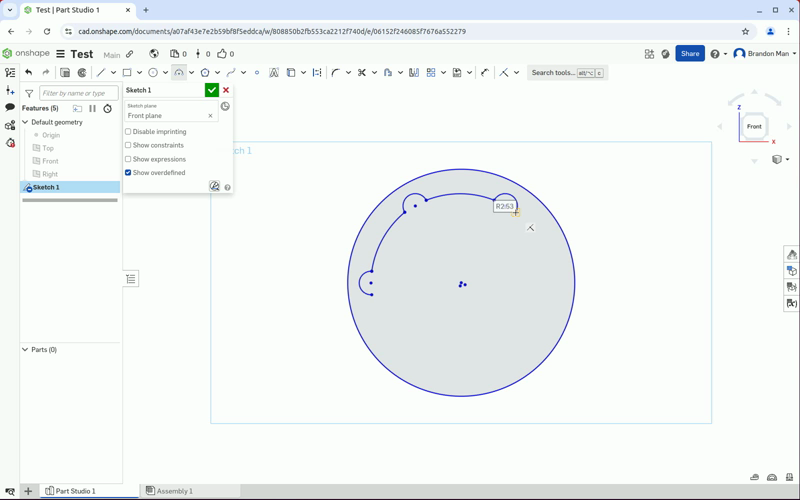
mouse_move(548, 268)
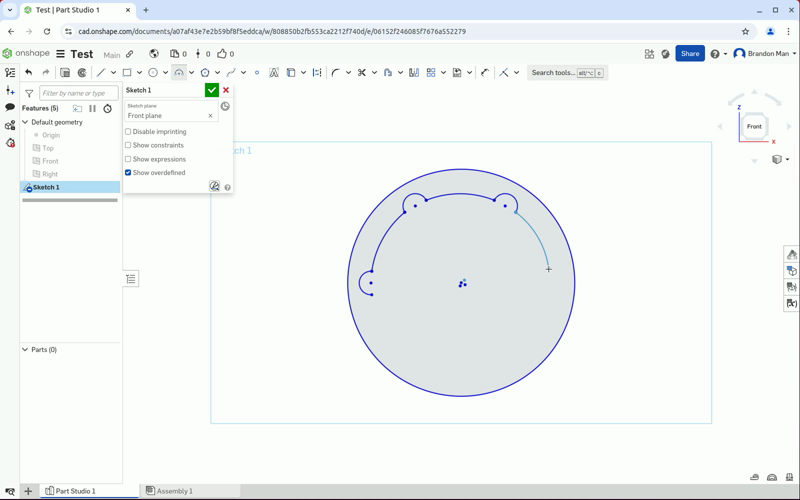
click(548, 268)
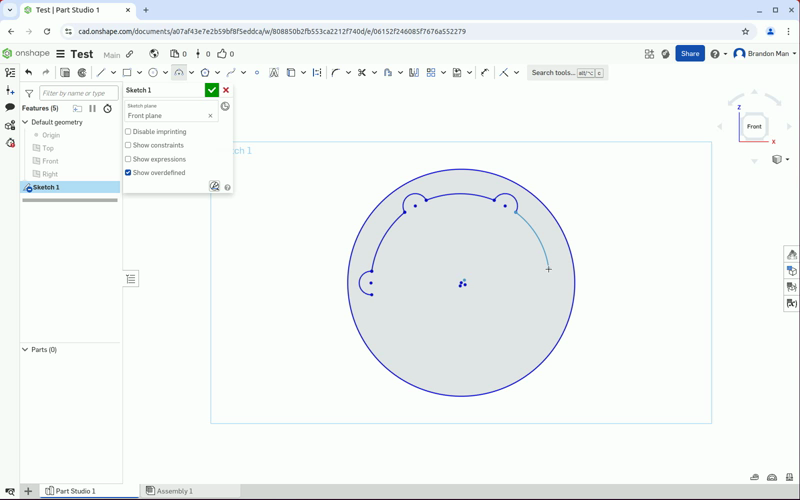
mouse_move(537, 237)
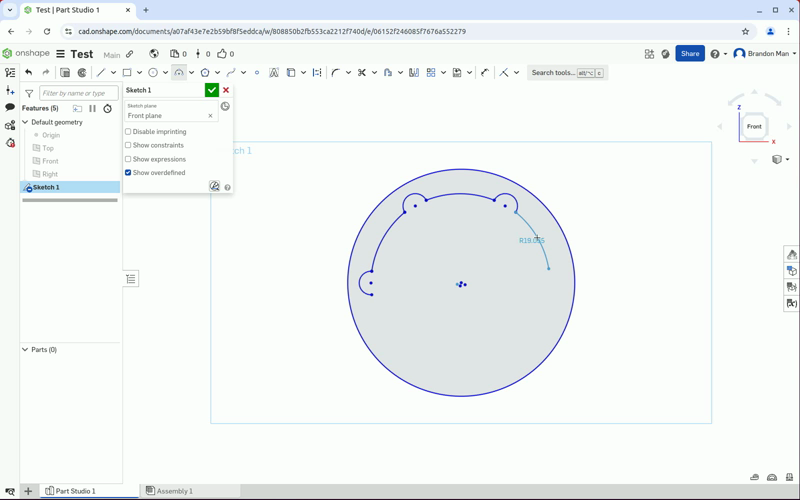
click(537, 237)
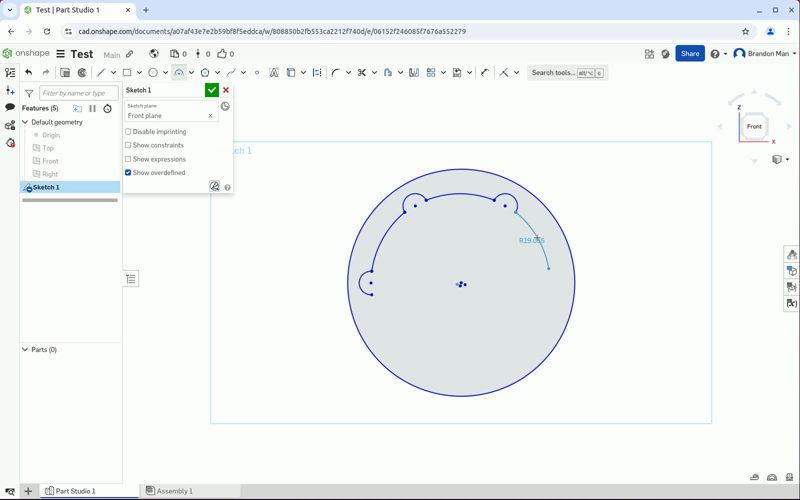
key_up(shift)
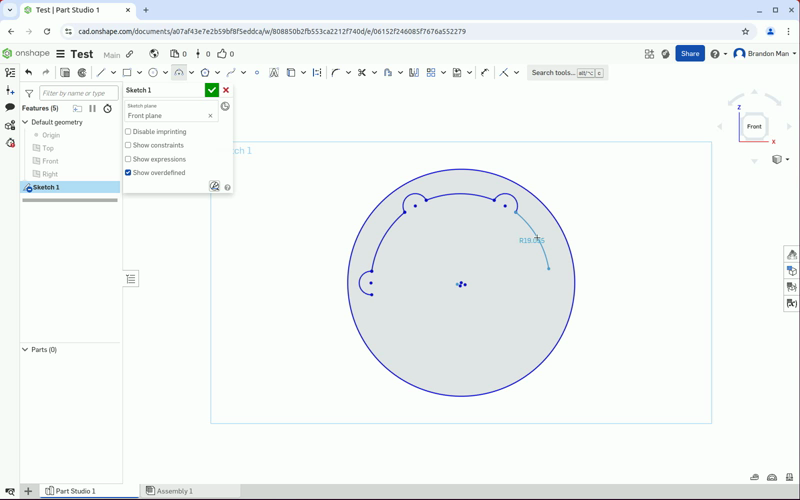
mouse_move(548, 268)
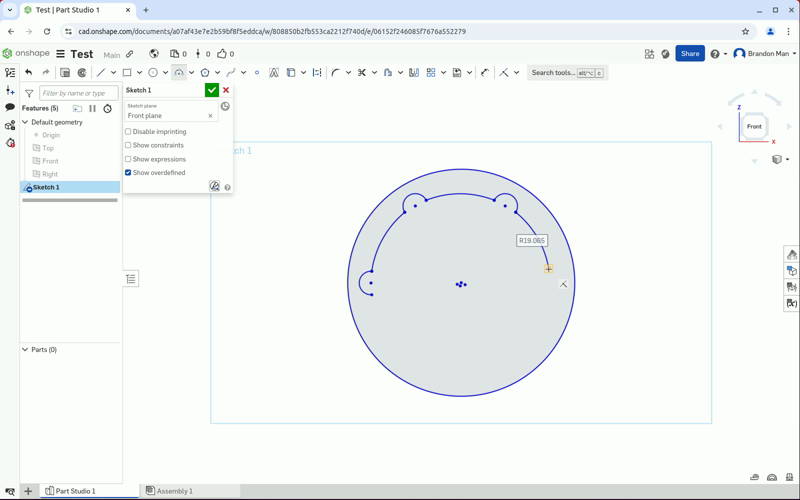
click(548, 268)
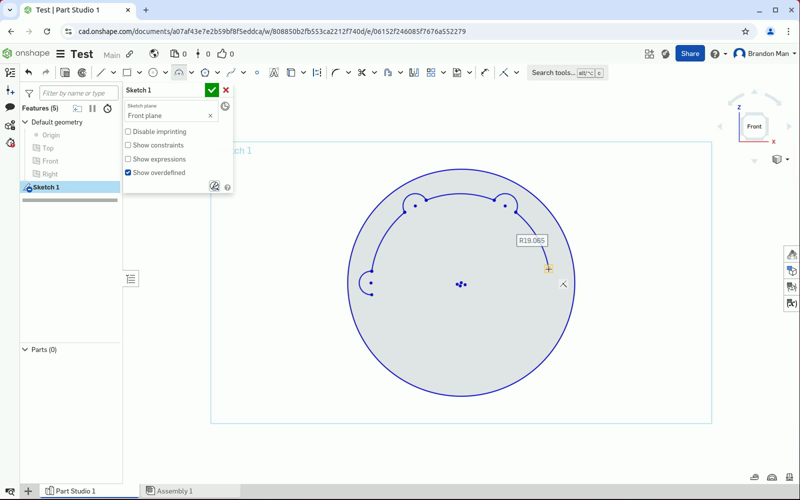
key_down(shift)
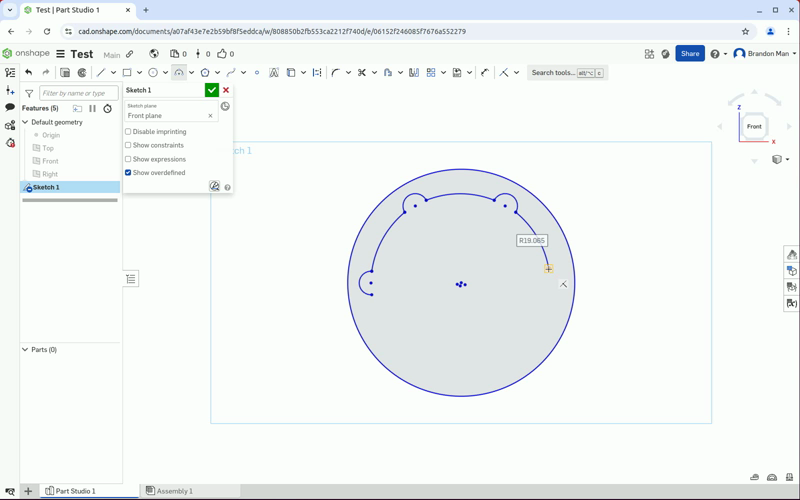
mouse_move(548, 297)
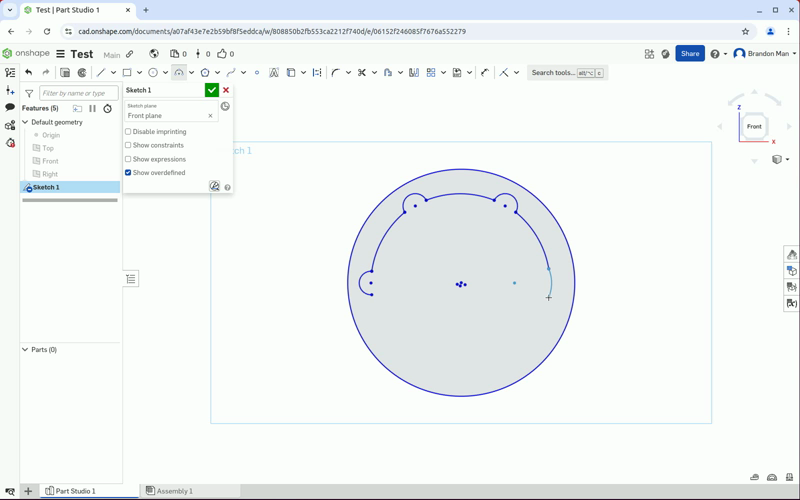
click(548, 297)
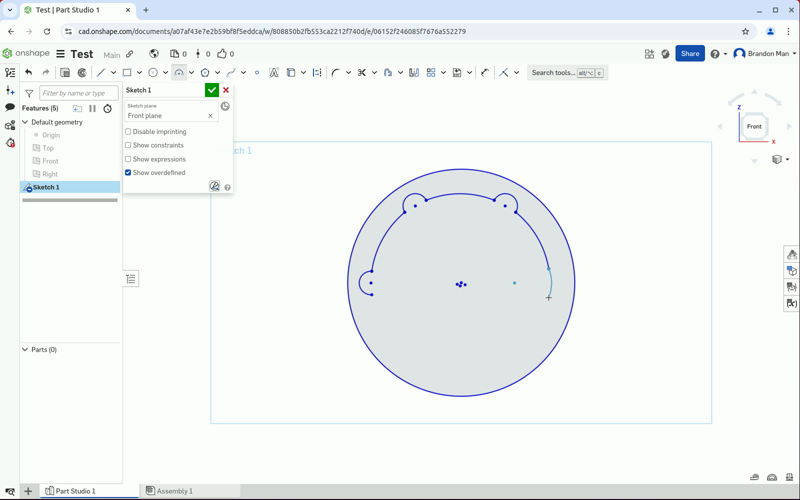
mouse_move(564, 282)
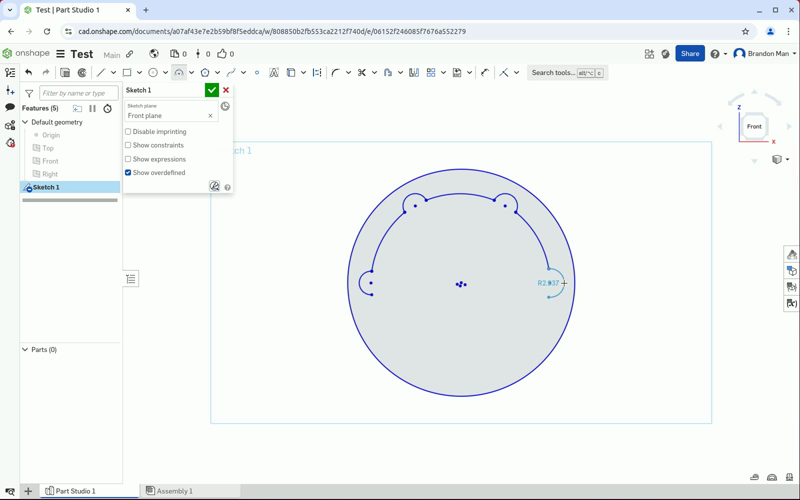
click(564, 282)
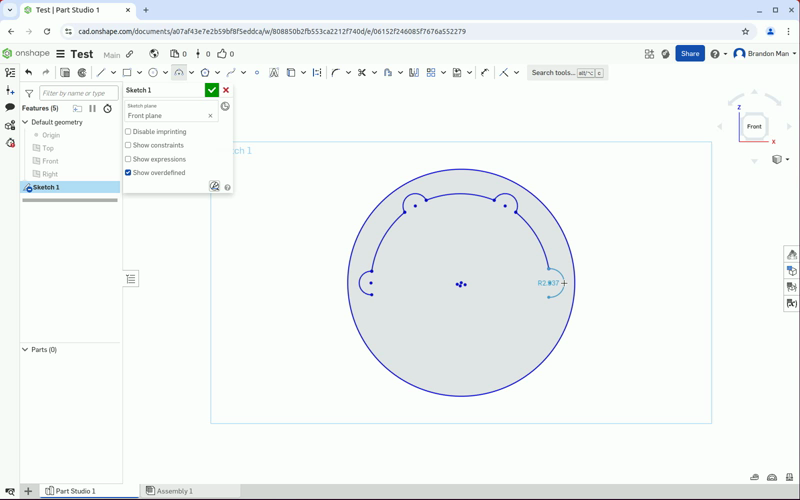
key_up(shift)
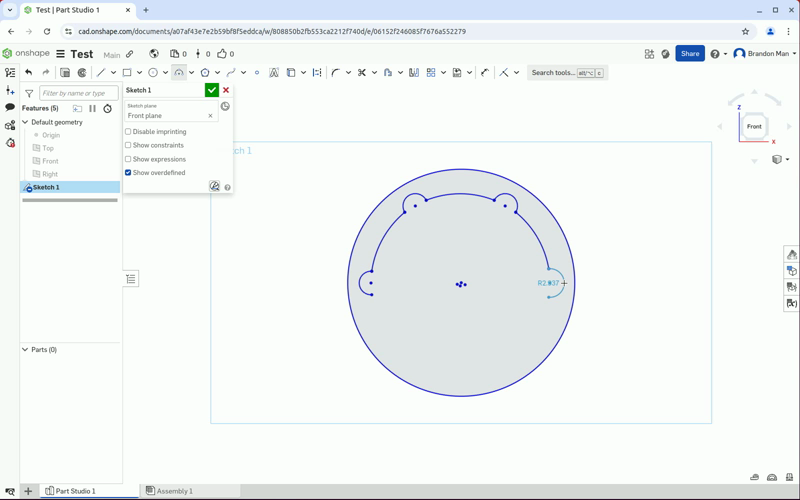
mouse_move(548, 297)
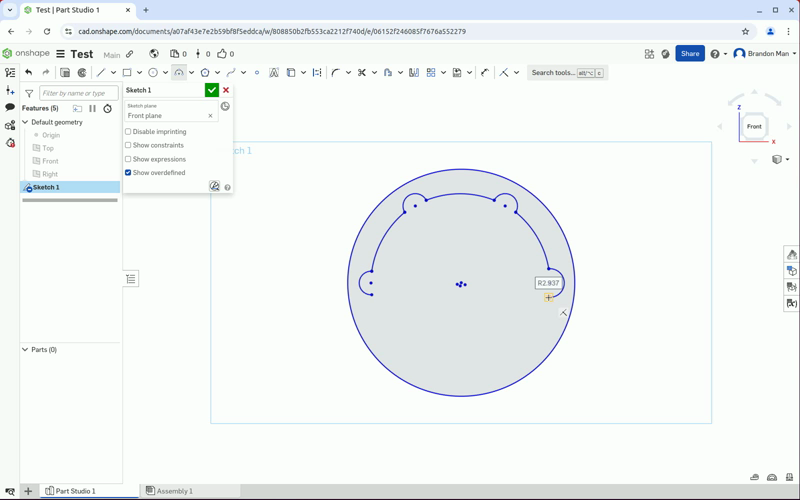
click(548, 297)
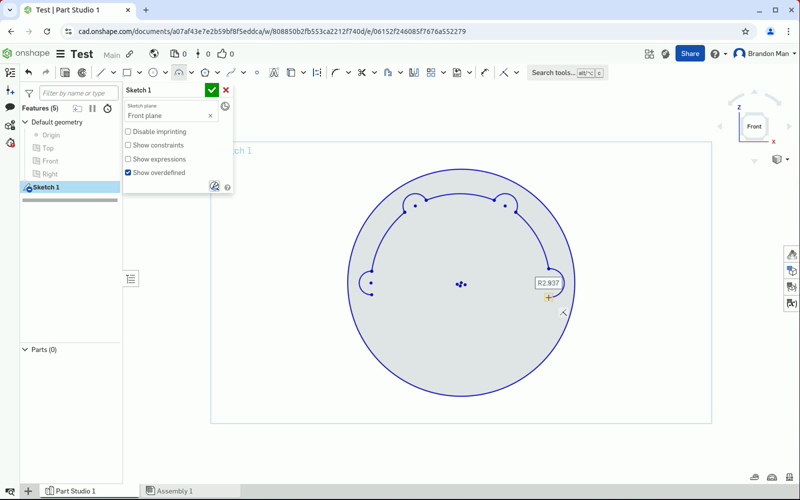
key_down(shift)
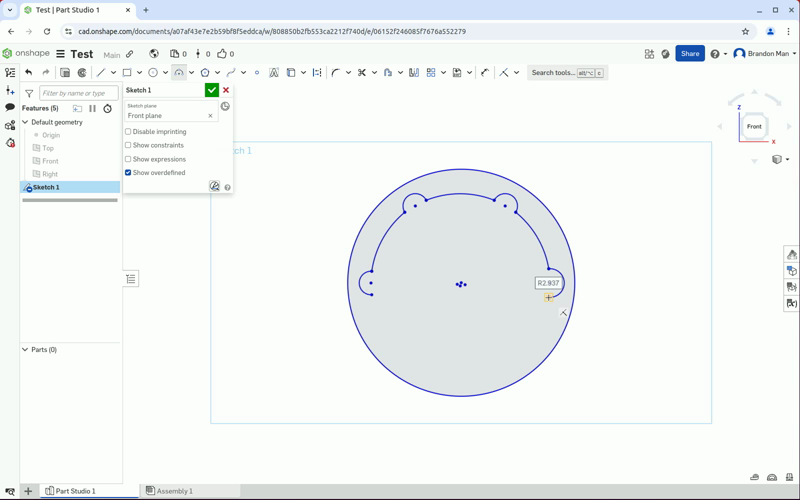
mouse_move(515, 353)
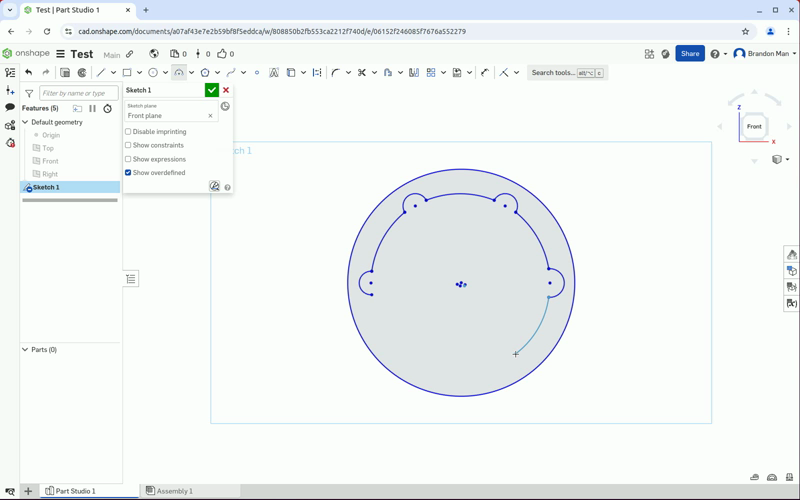
click(515, 353)
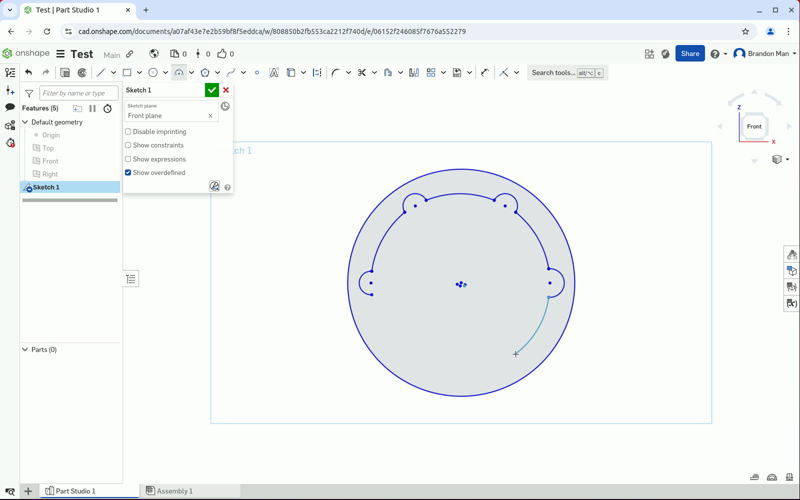
mouse_move(537, 328)
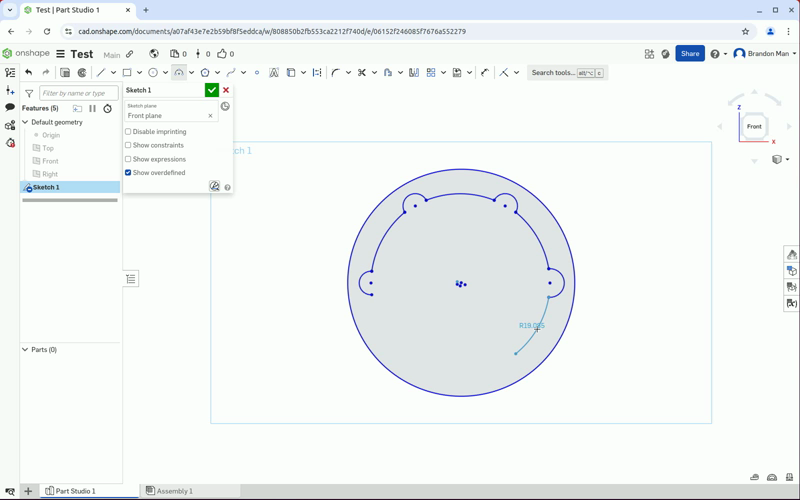
click(537, 328)
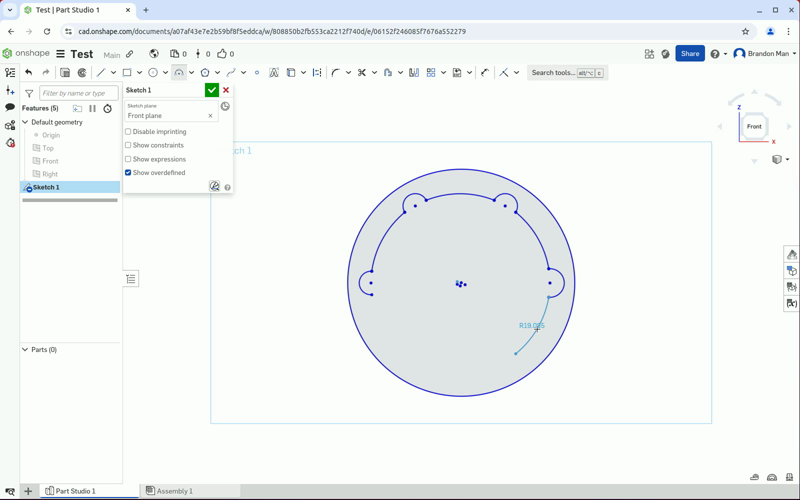
key_up(shift)
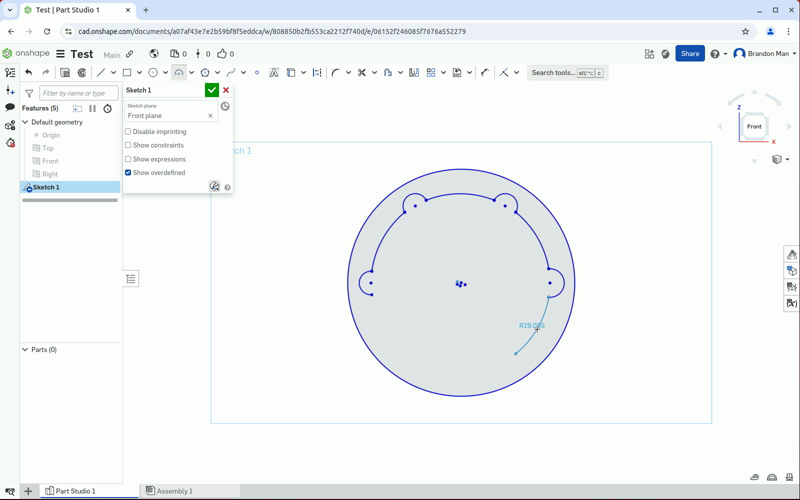
mouse_move(515, 353)
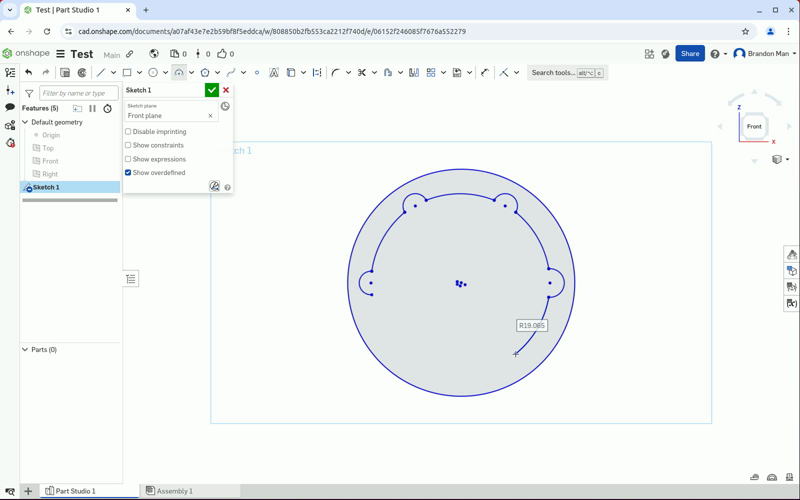
click(515, 353)
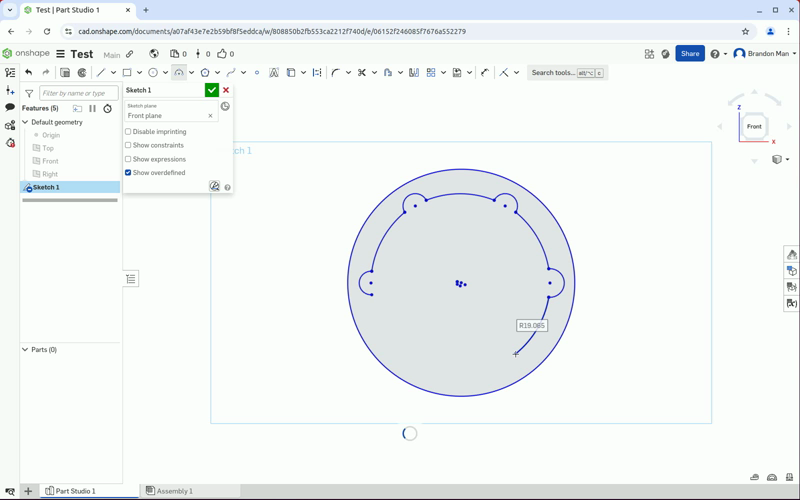
key_down(shift)
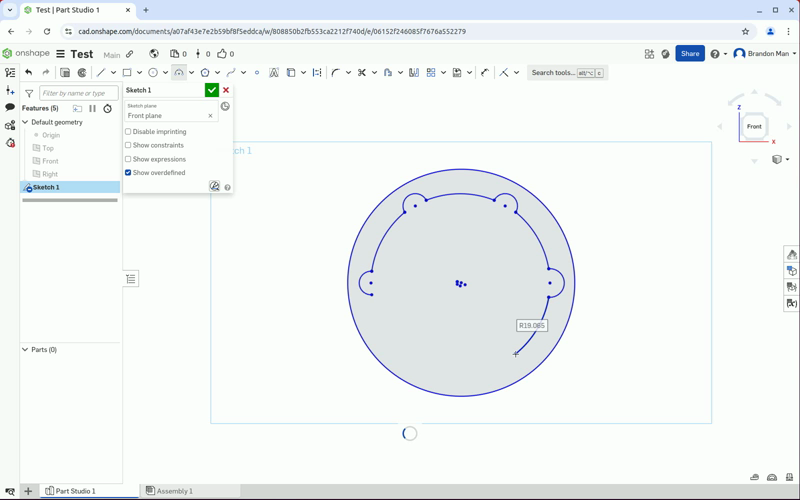
mouse_move(492, 365)
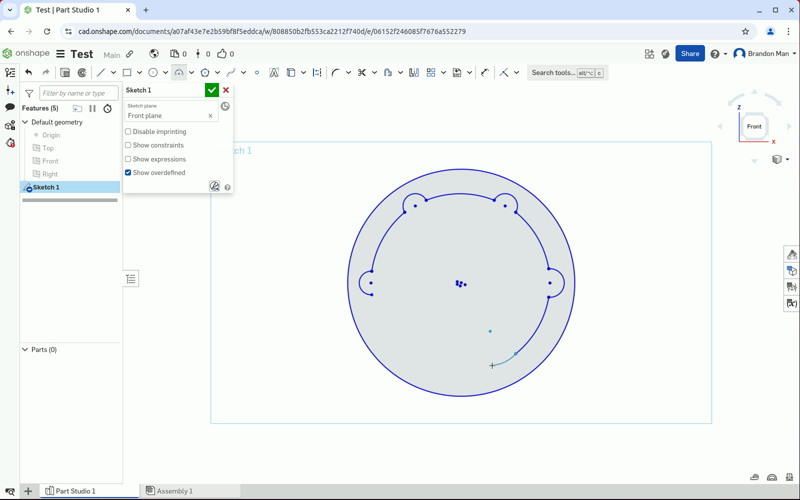
click(492, 365)
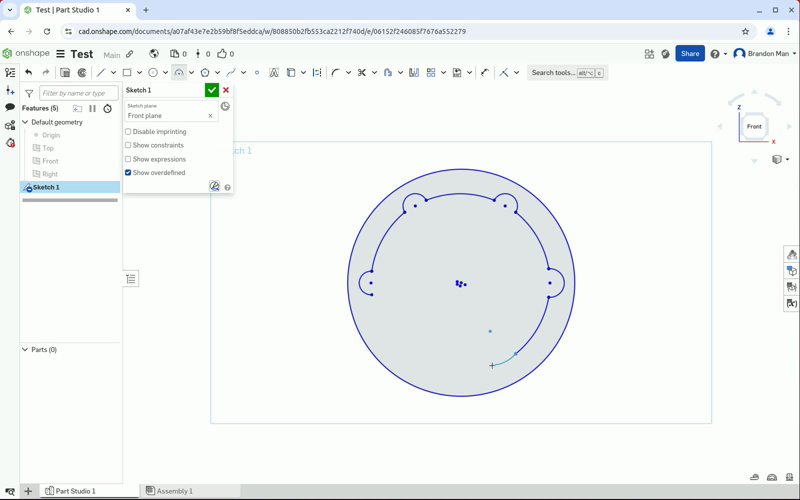
mouse_move(510, 372)
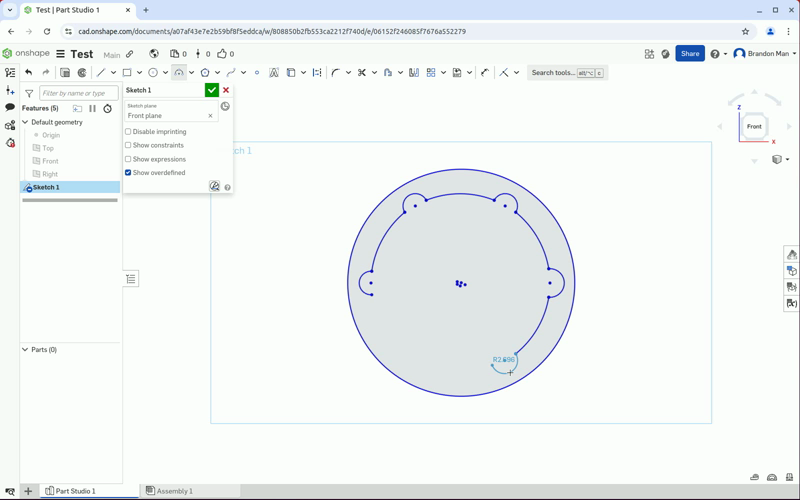
click(510, 372)
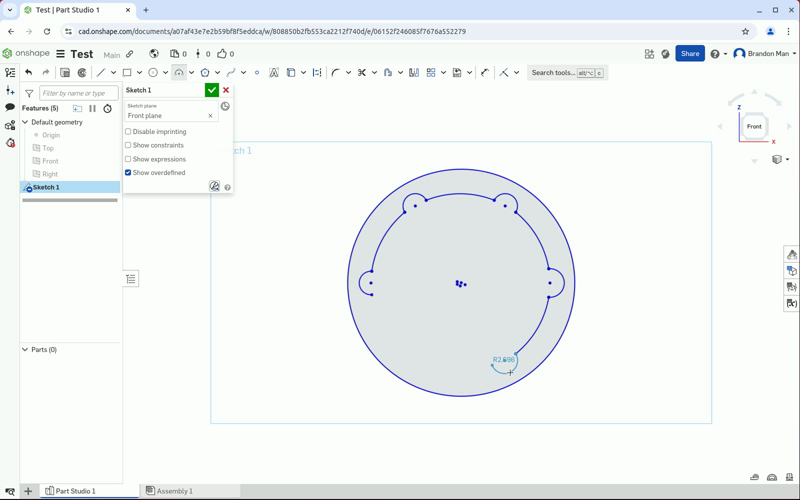
key_up(shift)
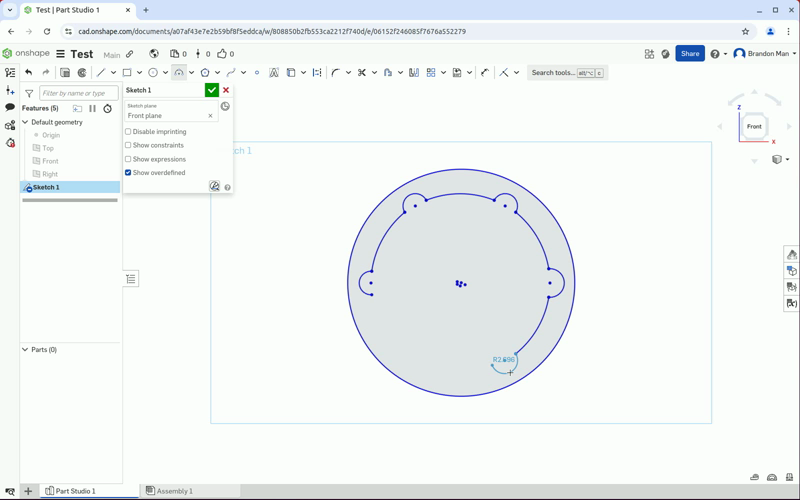
mouse_move(492, 365)
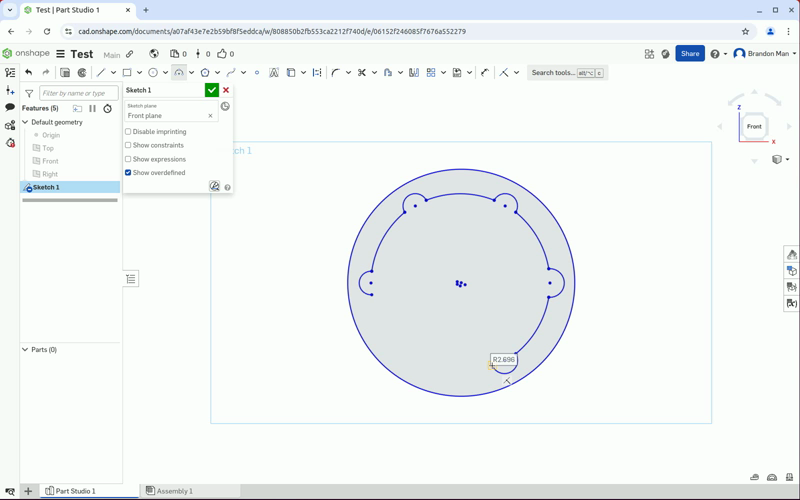
click(492, 365)
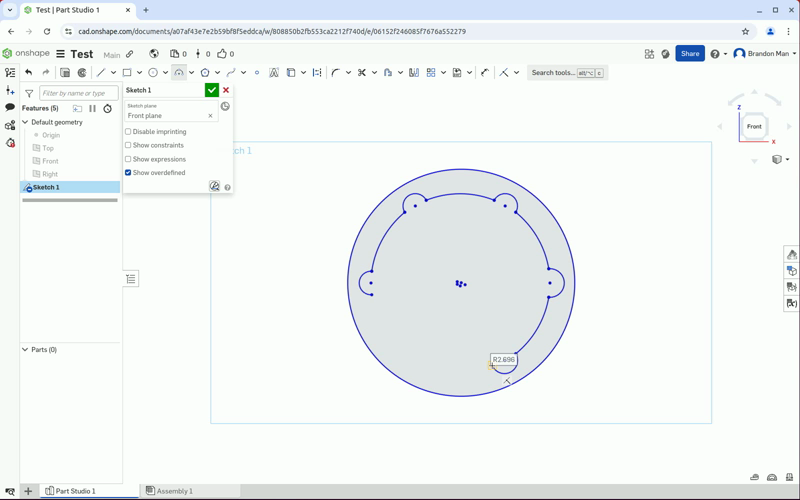
key_down(shift)
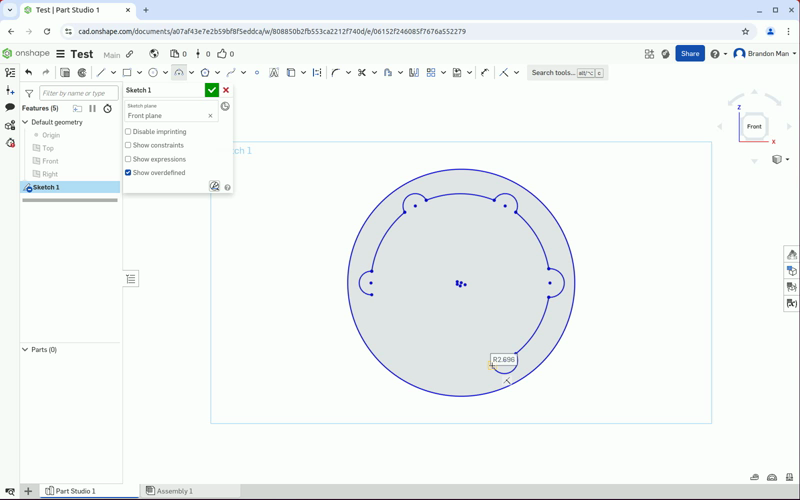
mouse_move(428, 365)
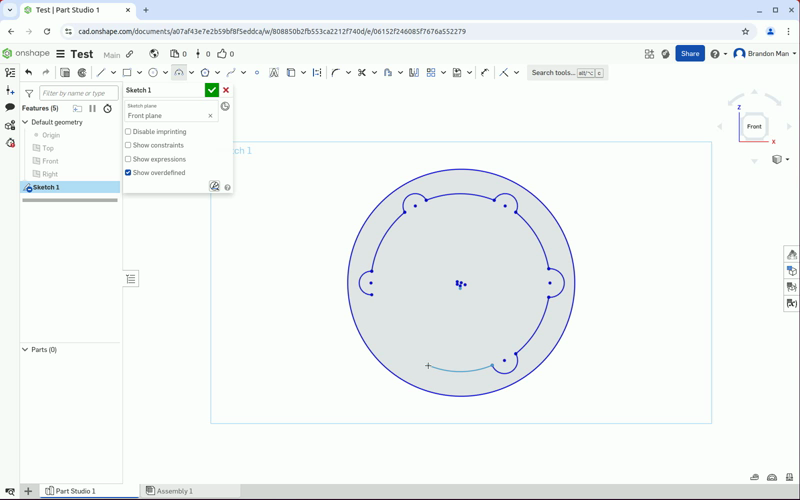
click(428, 365)
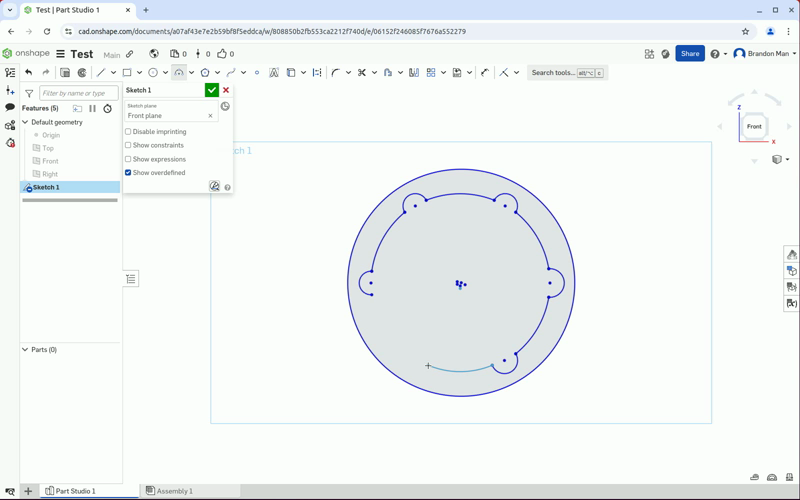
mouse_move(460, 371)
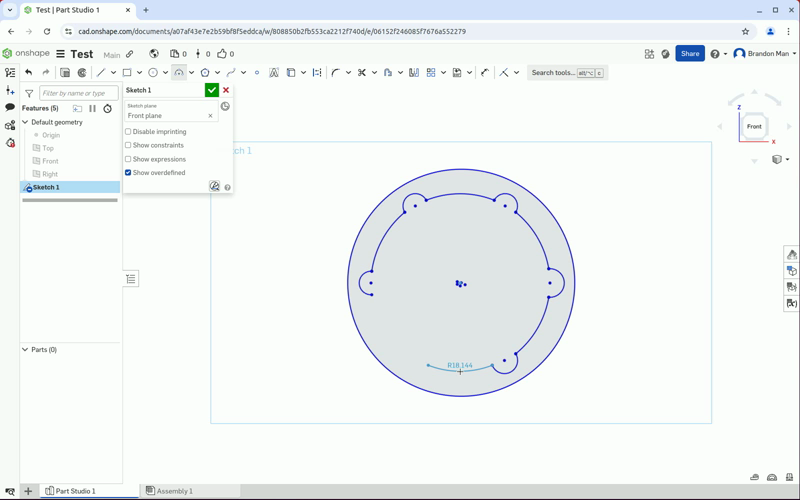
click(460, 371)
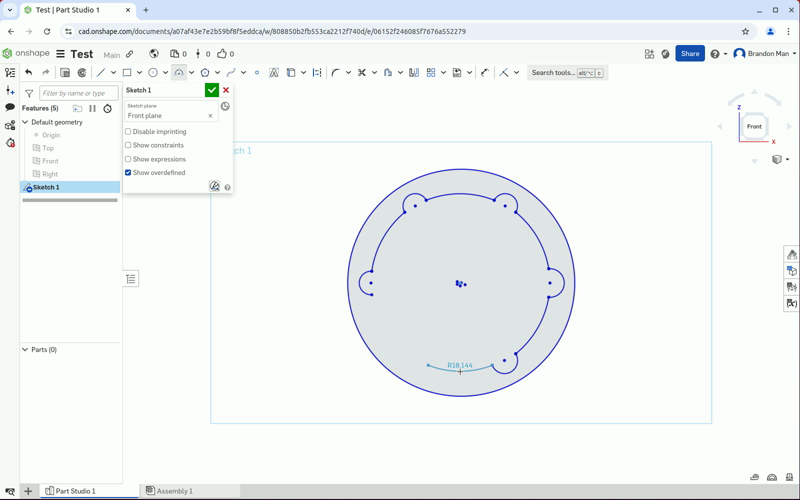
key_up(shift)
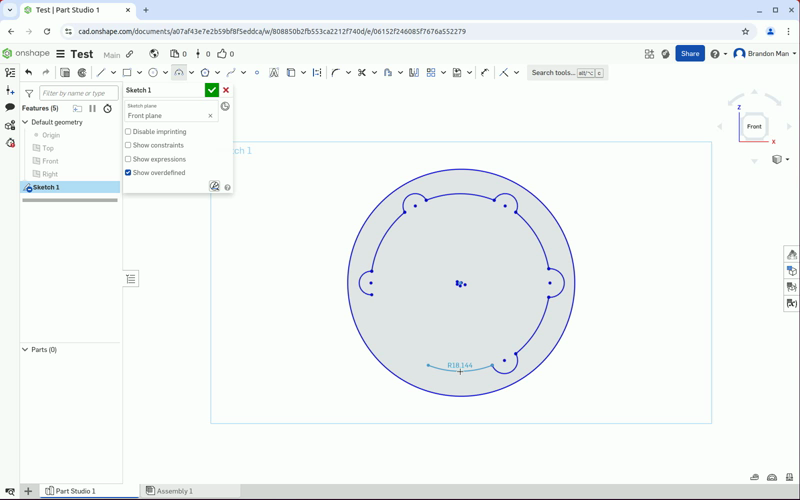
mouse_move(428, 365)
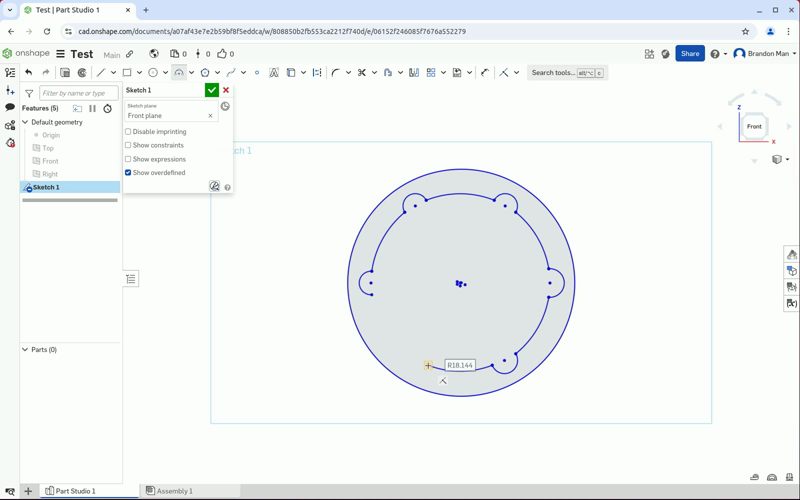
click(428, 365)
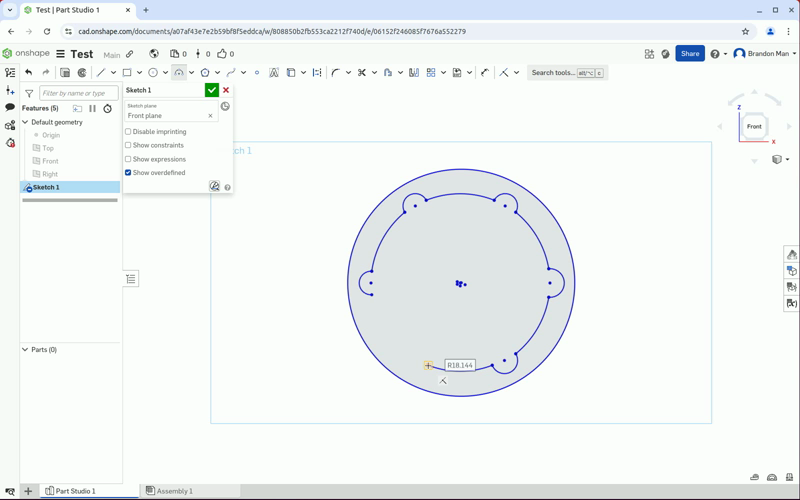
key_down(shift)
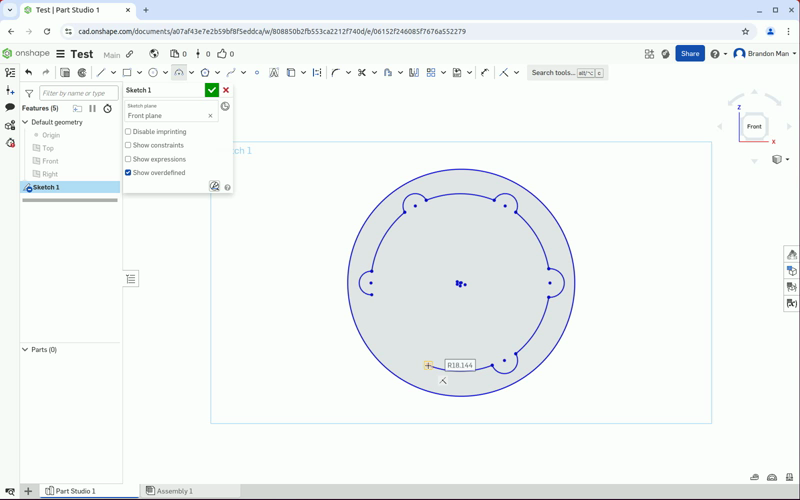
mouse_move(404, 353)
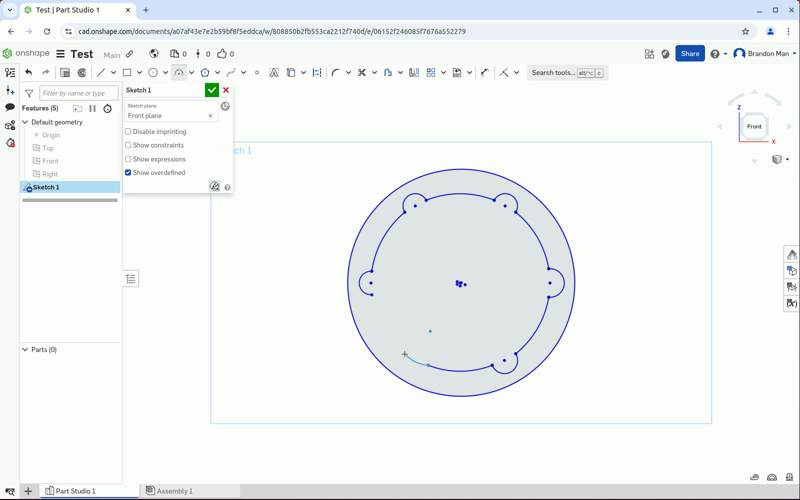
click(404, 353)
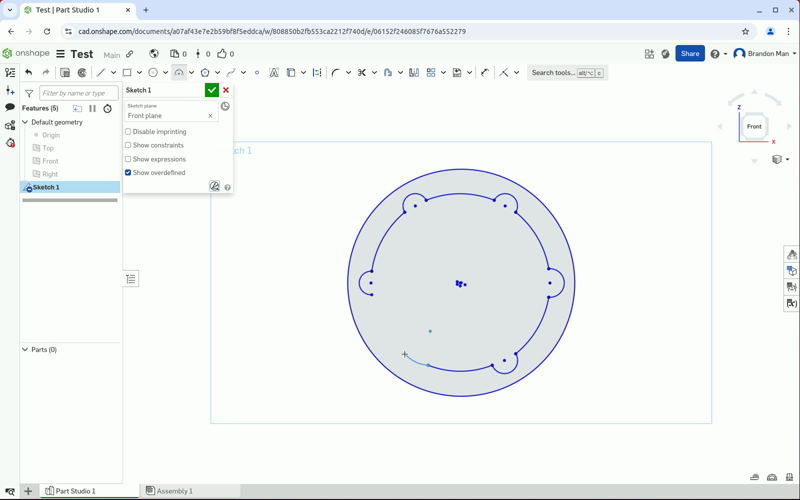
mouse_move(410, 372)
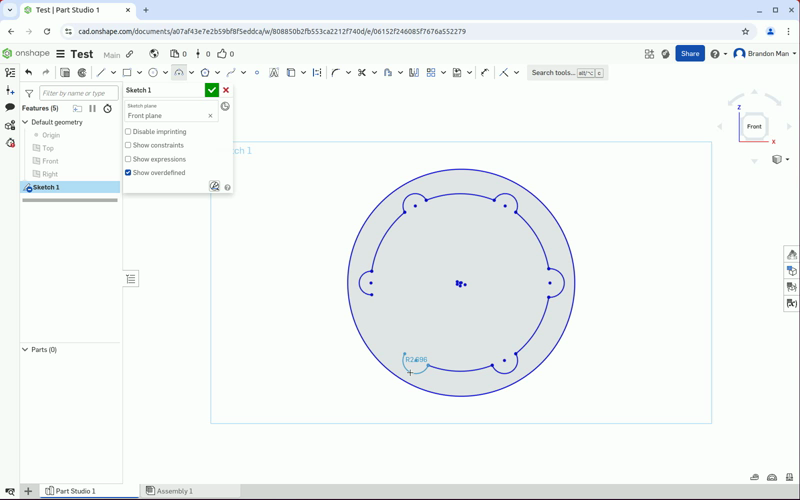
click(410, 372)
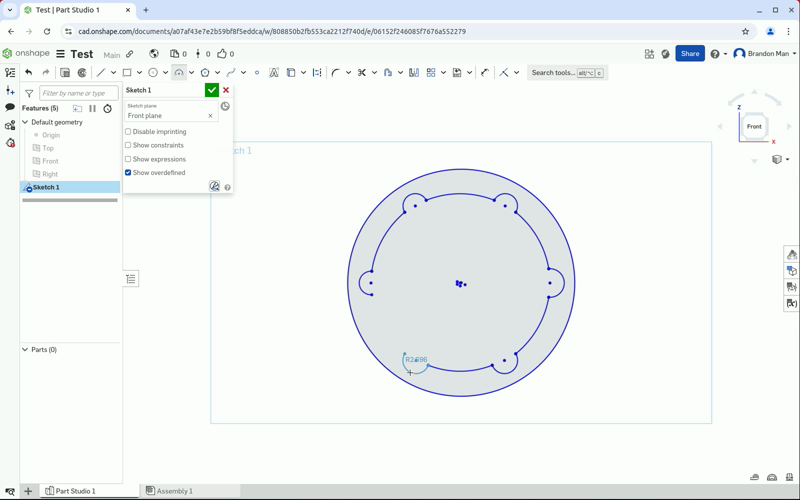
key_up(shift)
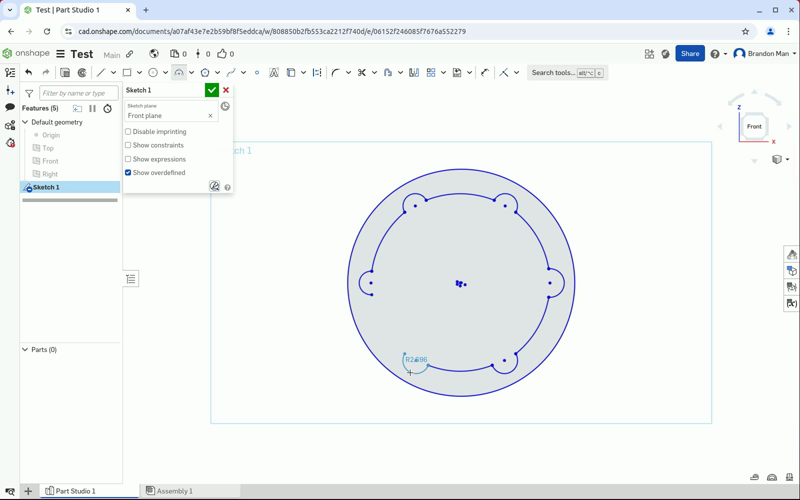
mouse_move(404, 353)
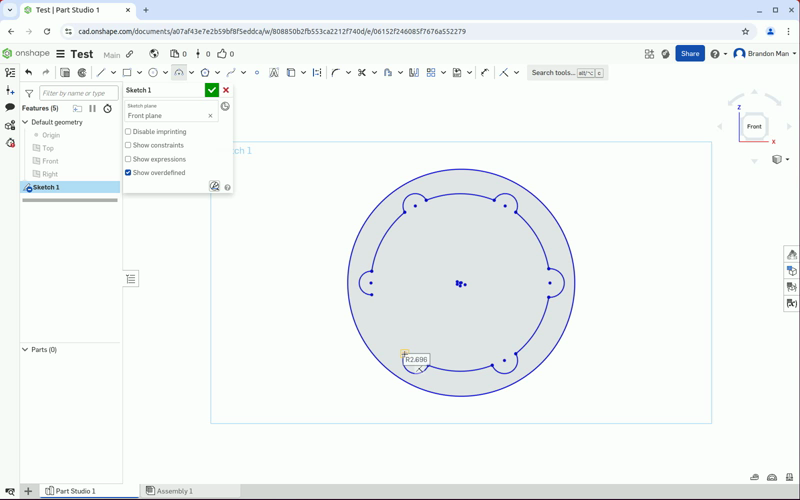
click(404, 353)
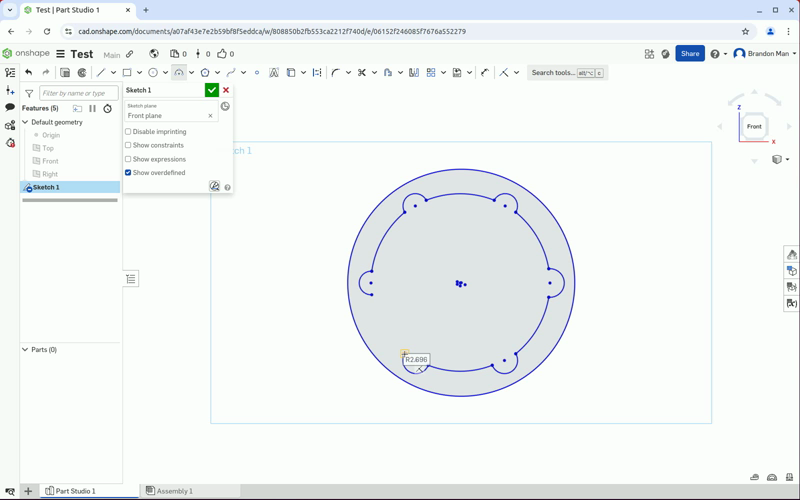
mouse_move(371, 294)
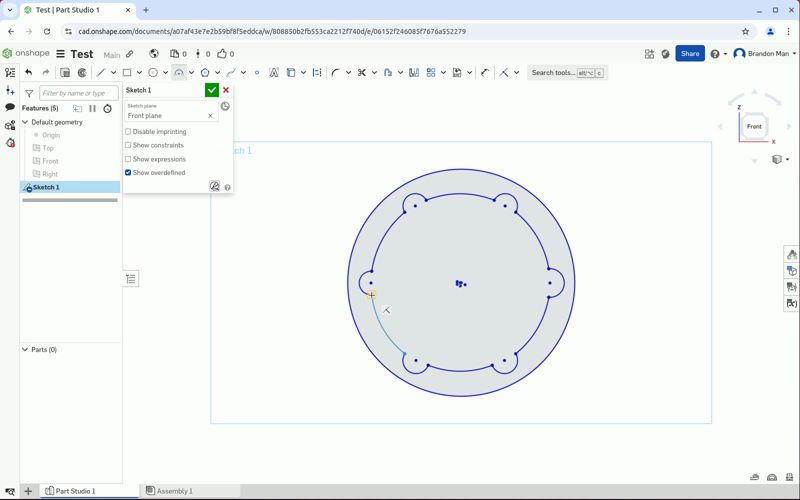
click(371, 294)
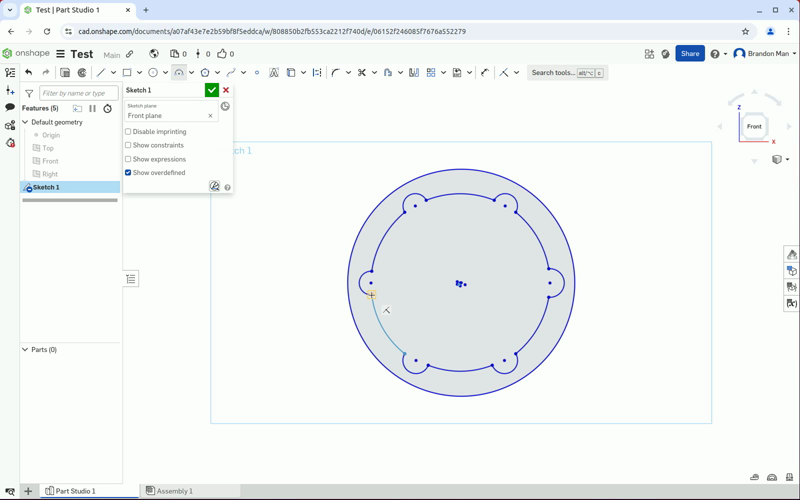
key_down(shift)
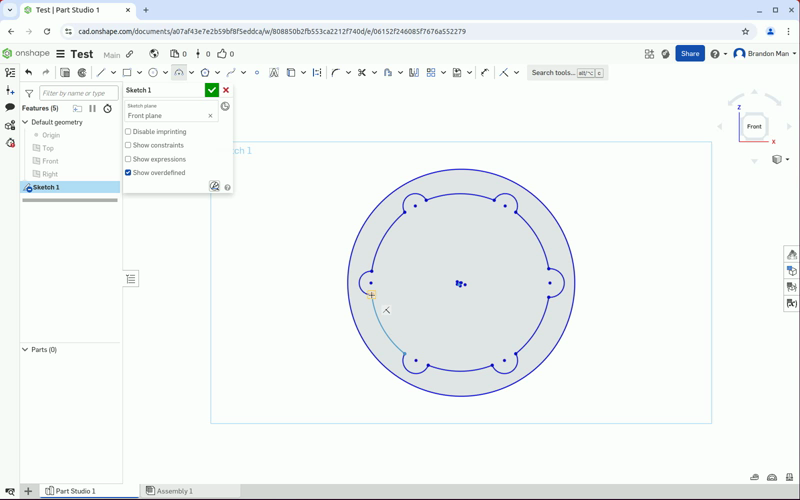
mouse_move(382, 327)
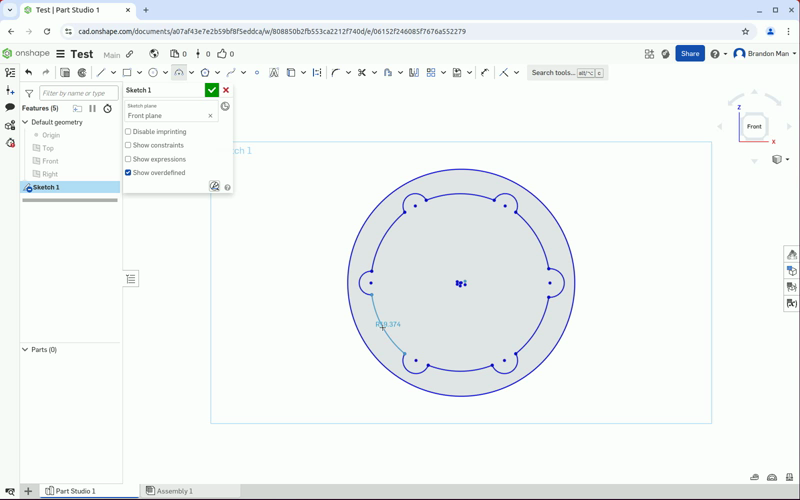
click(382, 327)
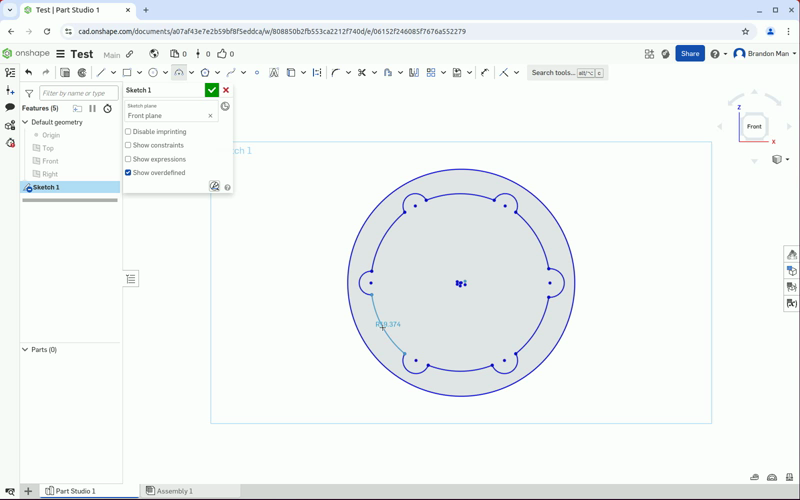
key_up(shift)
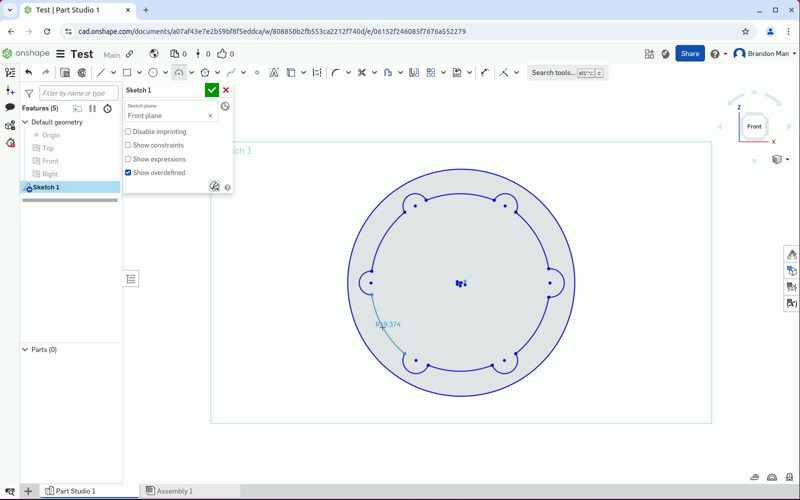
key(esc)
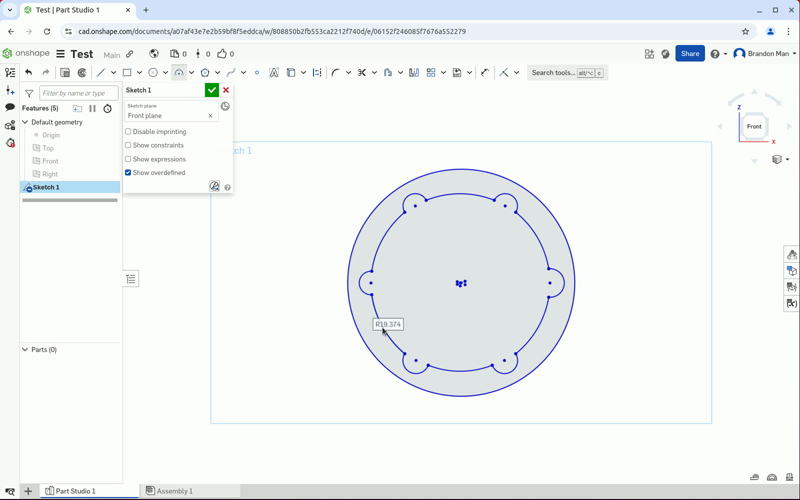
mouse_move(547, 337)
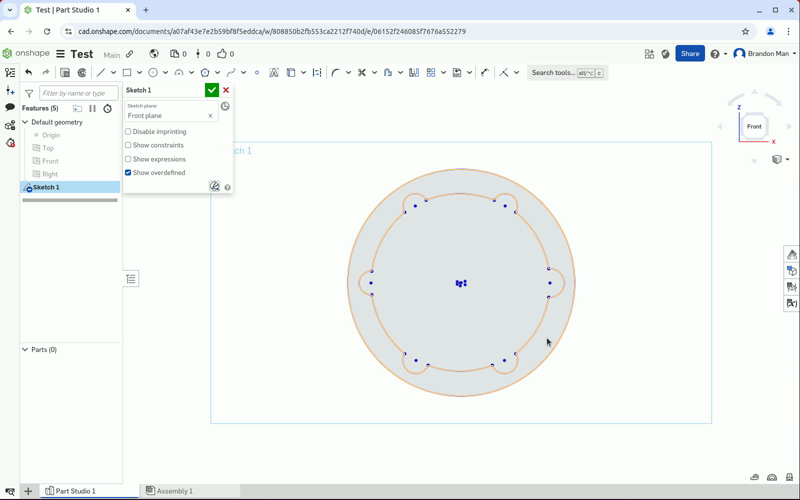
click(547, 337)
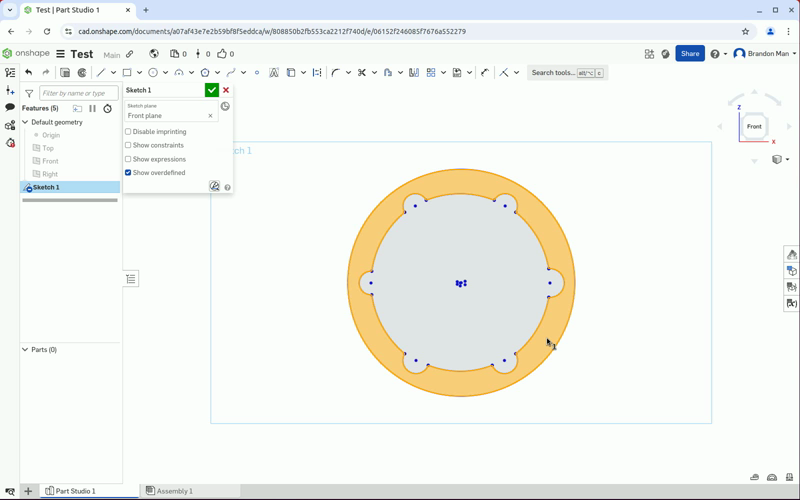
mouse_move(73, 352)
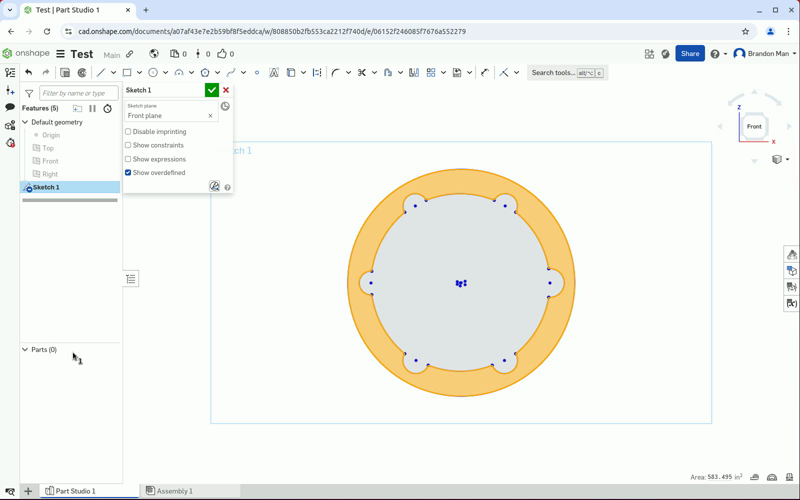
key(shift+y)
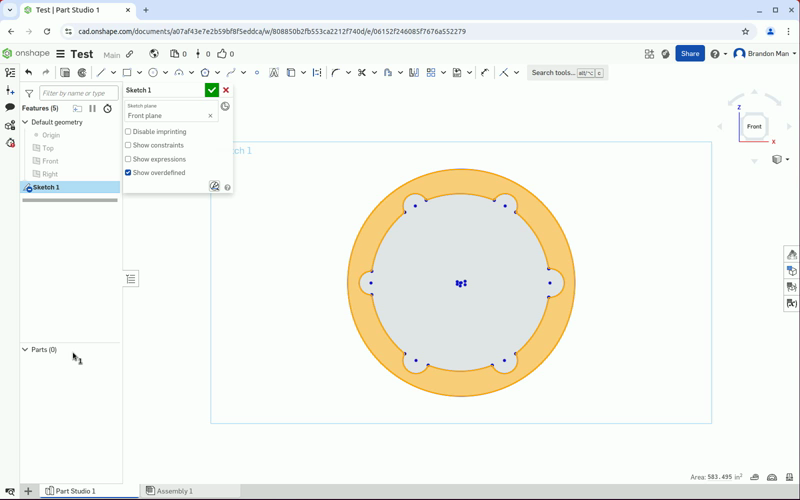
key(shift+e)
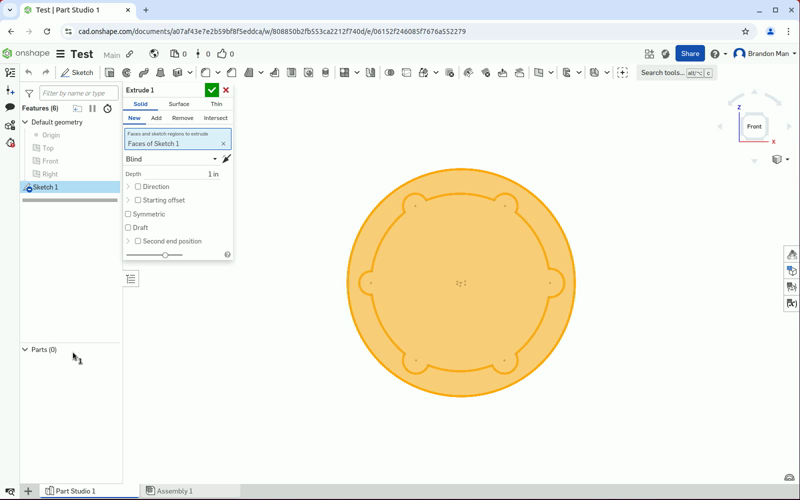
mouse_move(143, 106)
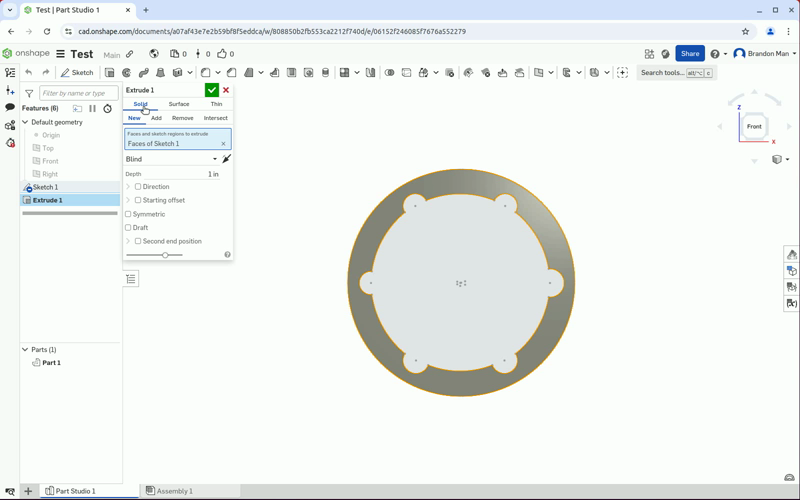
click(143, 106)
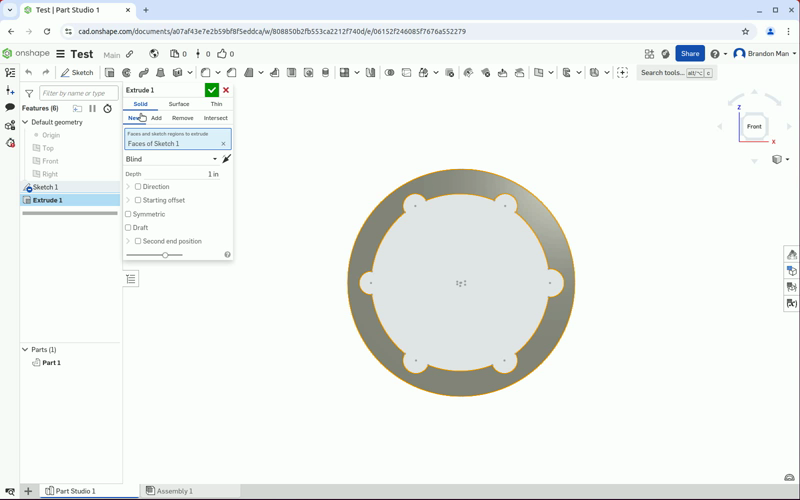
mouse_move(137, 120)
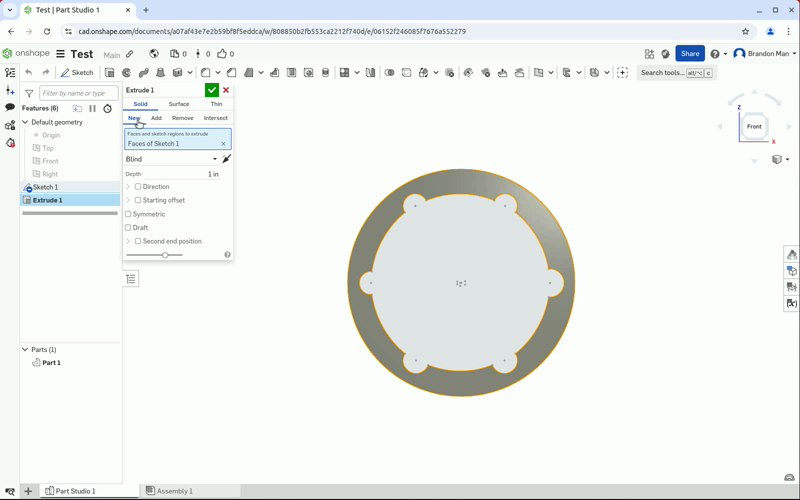
click(137, 120)
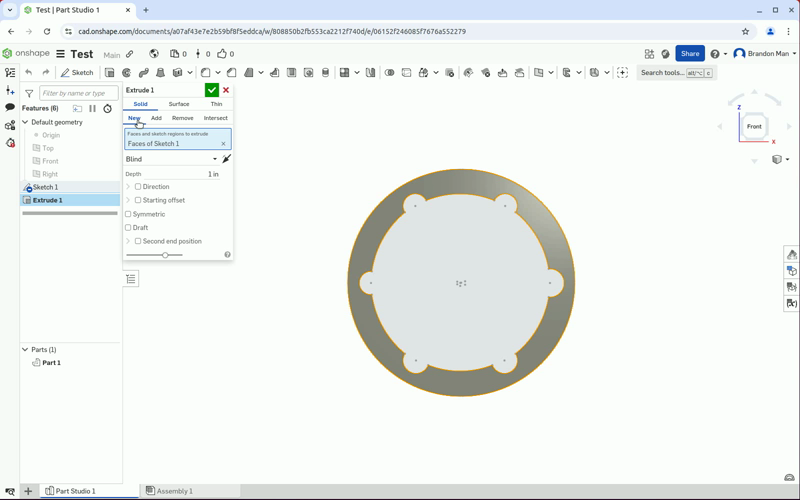
key(tab, 4)
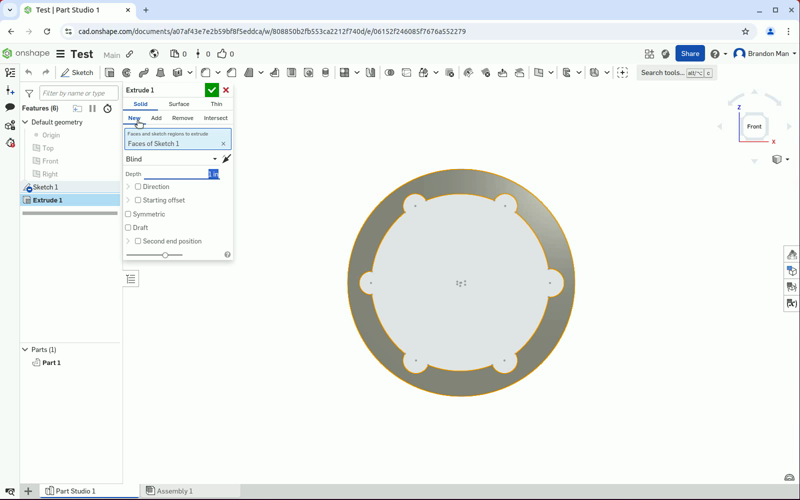
text(12.276)
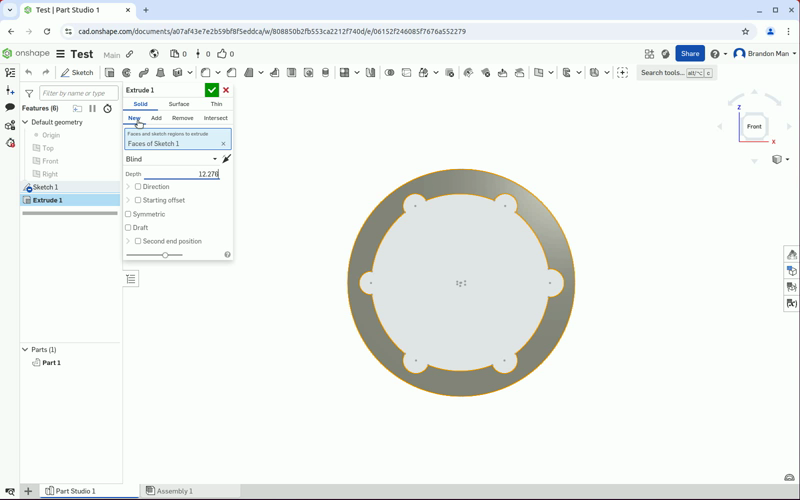
key(enter)
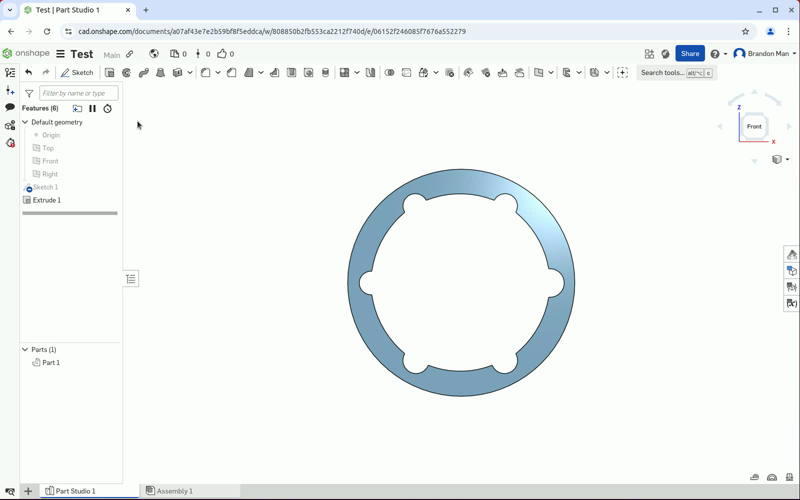
key(shift+h)
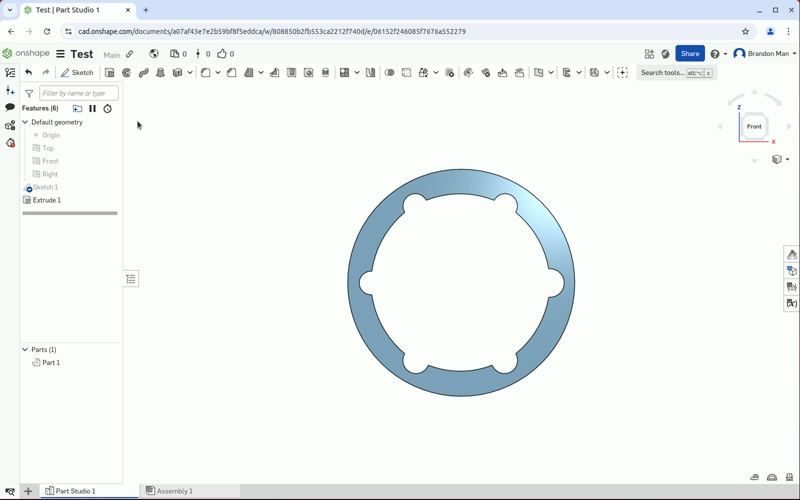
key(shift+h)
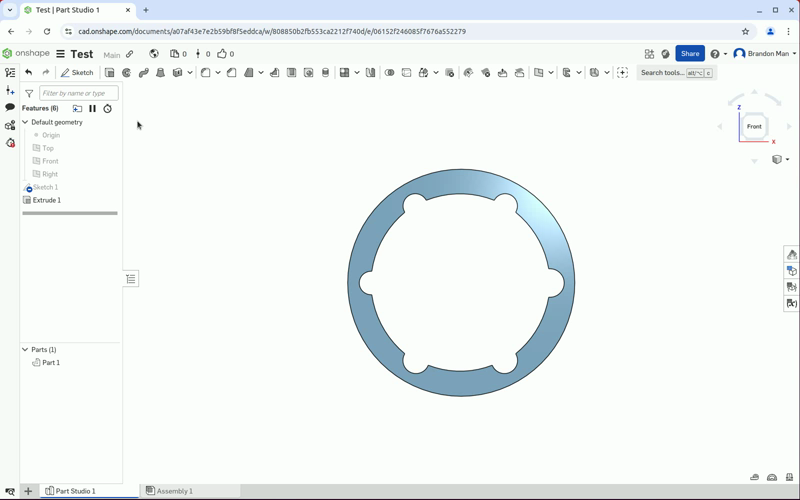
mouse_move(73, 189)
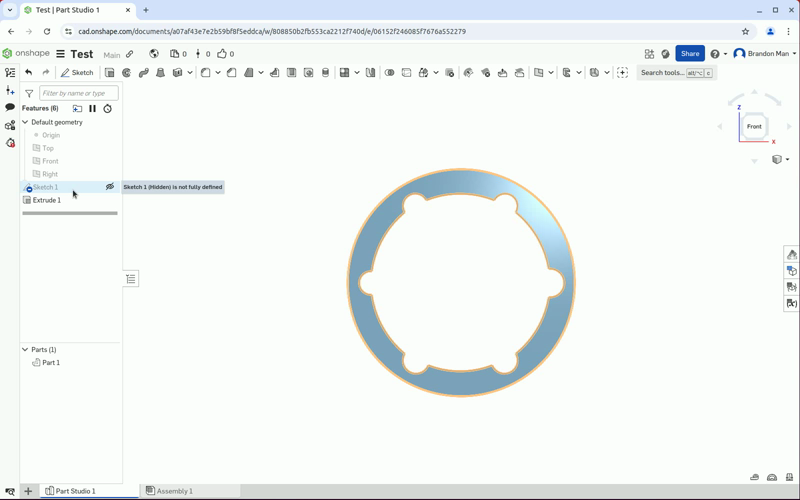
click(73, 189)
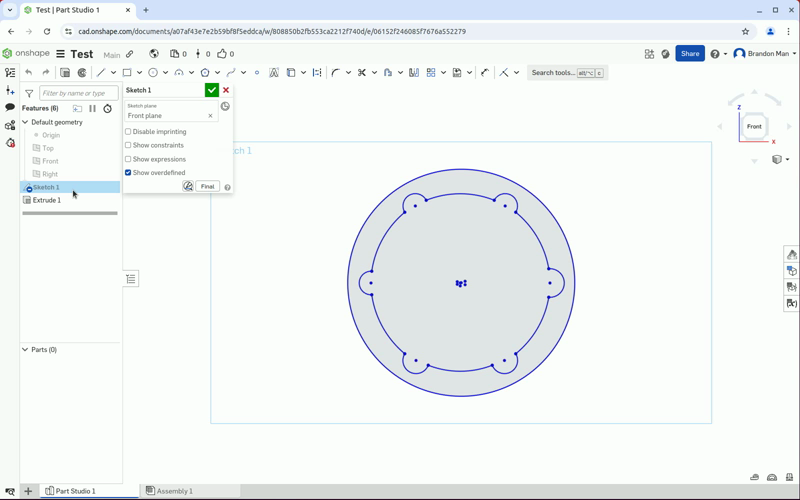
mouse_move(229, 92)
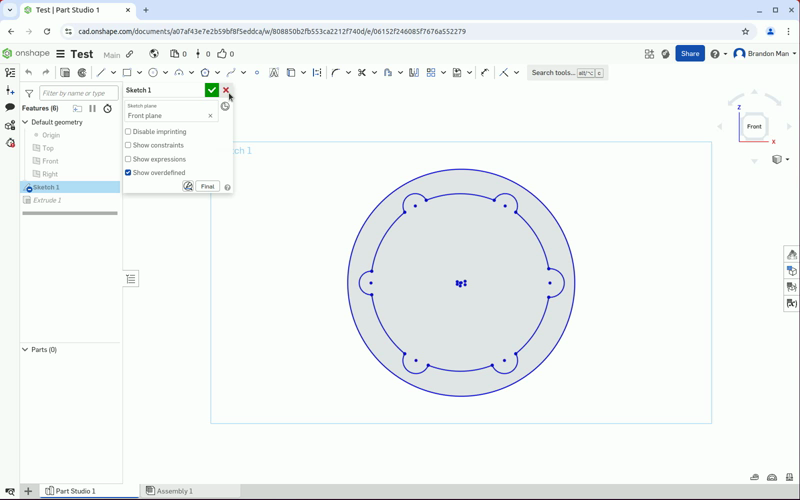
click(229, 92)
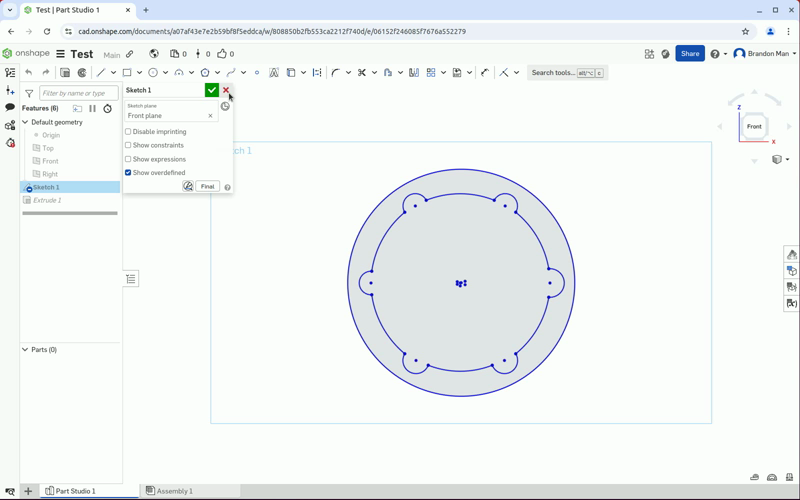
key(shift+s)
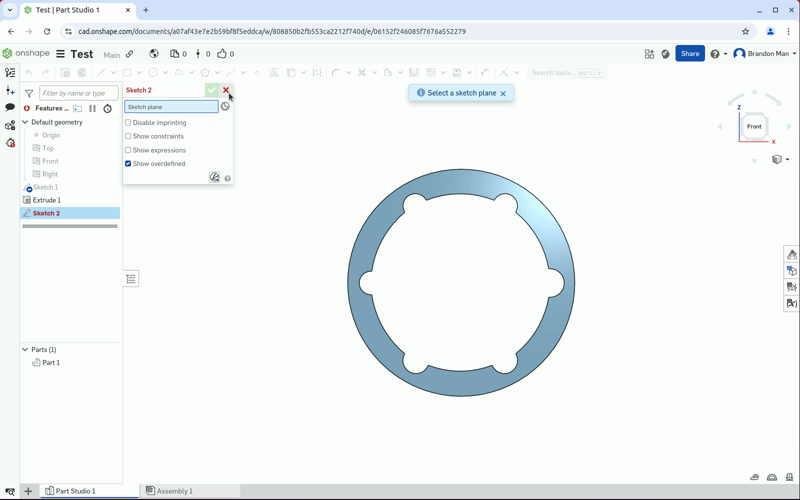
mouse_move(73, 163)
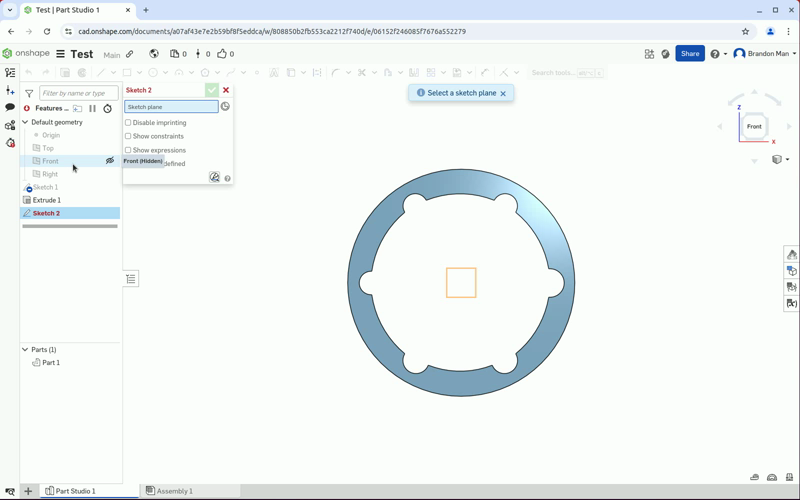
click(73, 163)
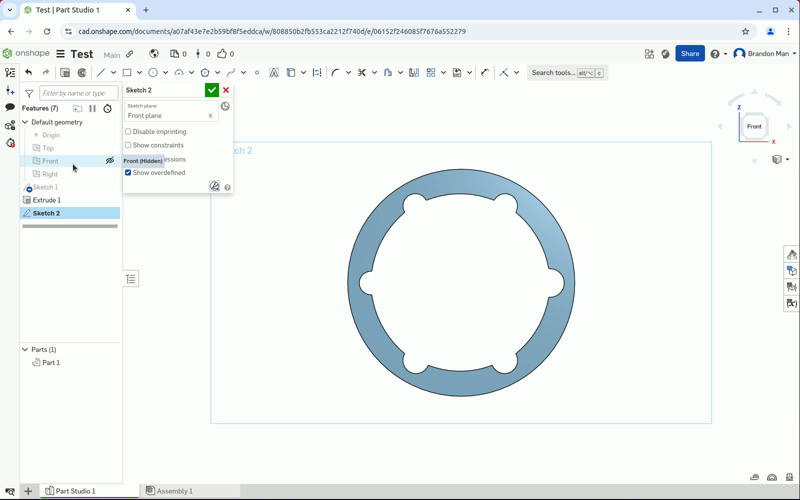
mouse_move(73, 352)
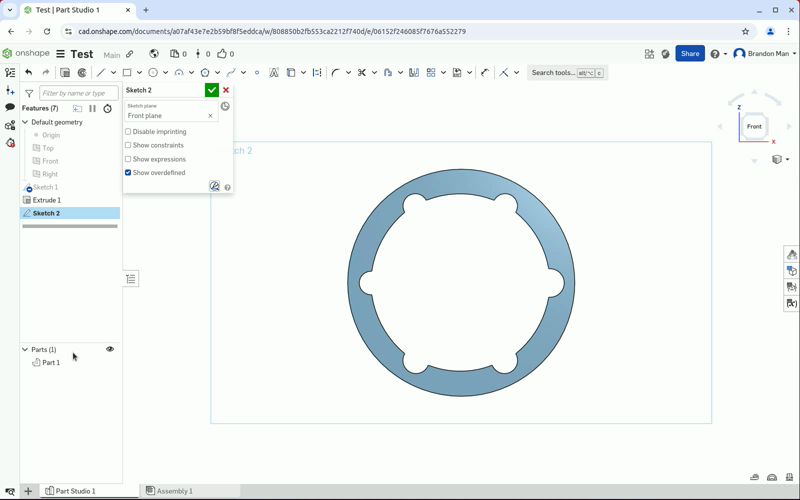
key(y)
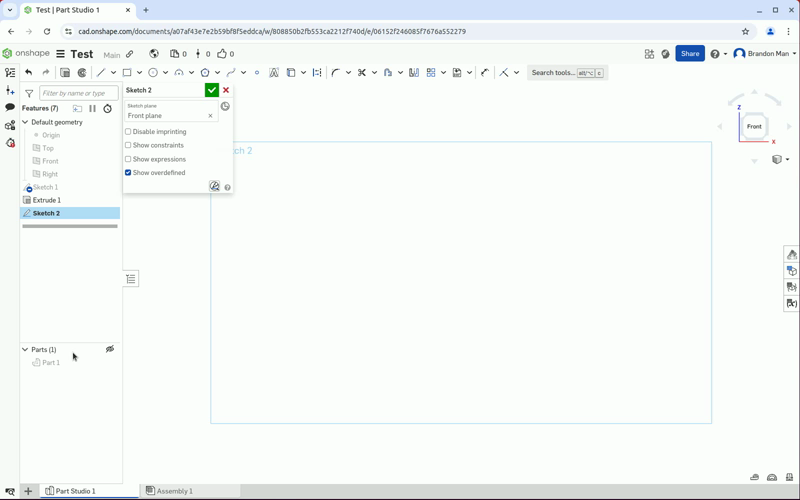
key(a)
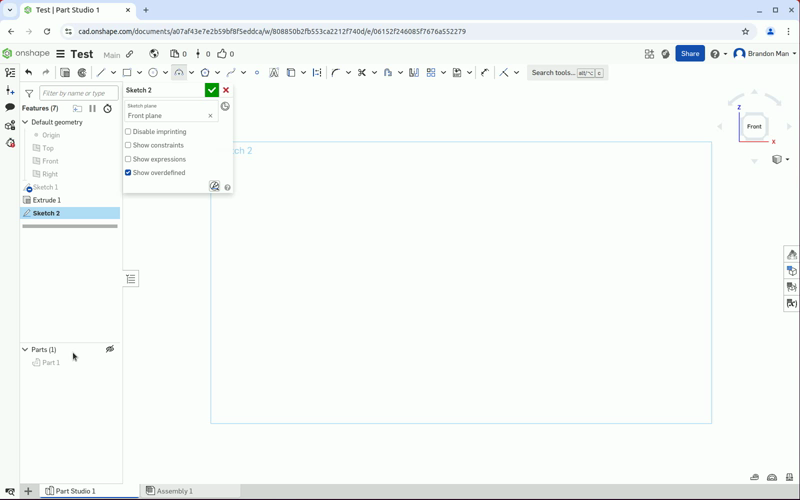
key_down(shift)
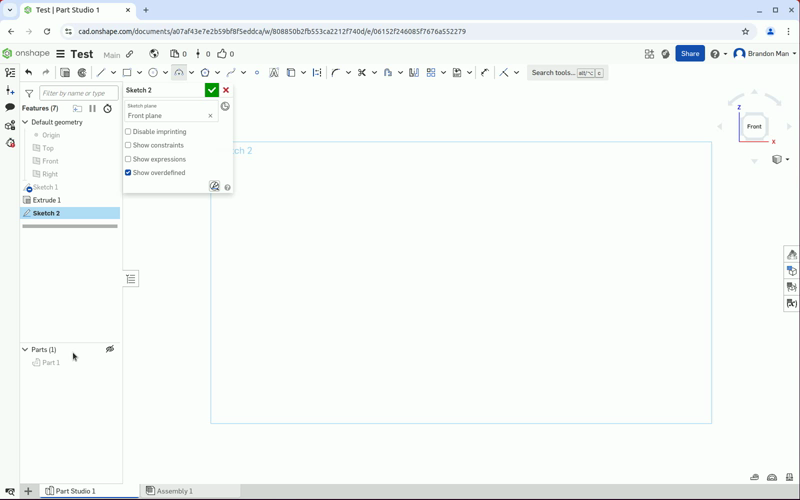
mouse_move(371, 295)
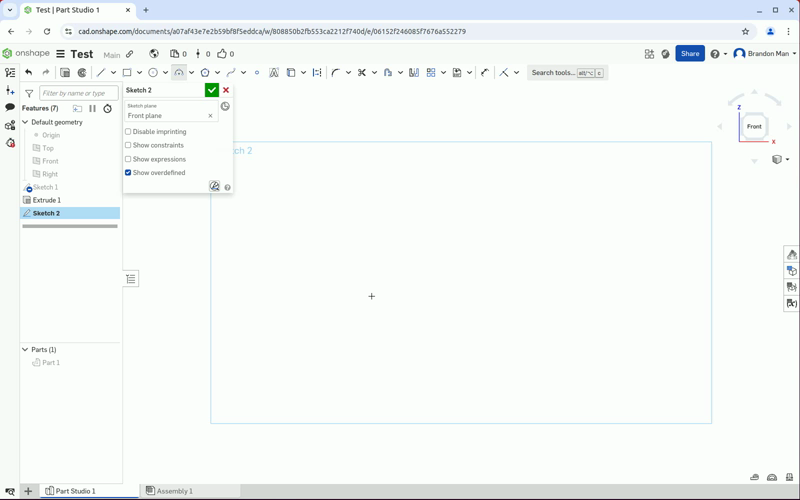
click(371, 295)
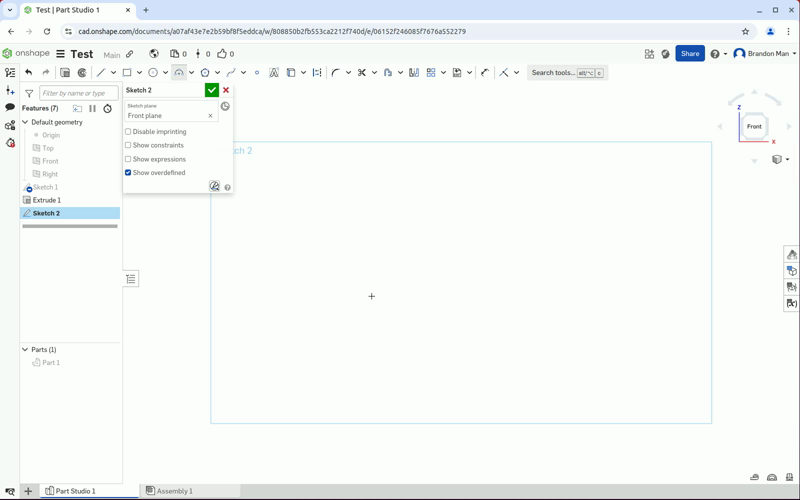
key_up(shift)
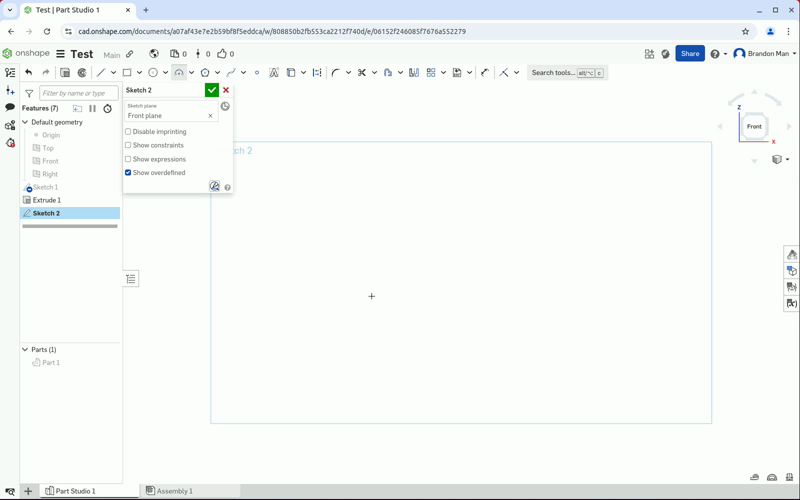
key_down(shift)
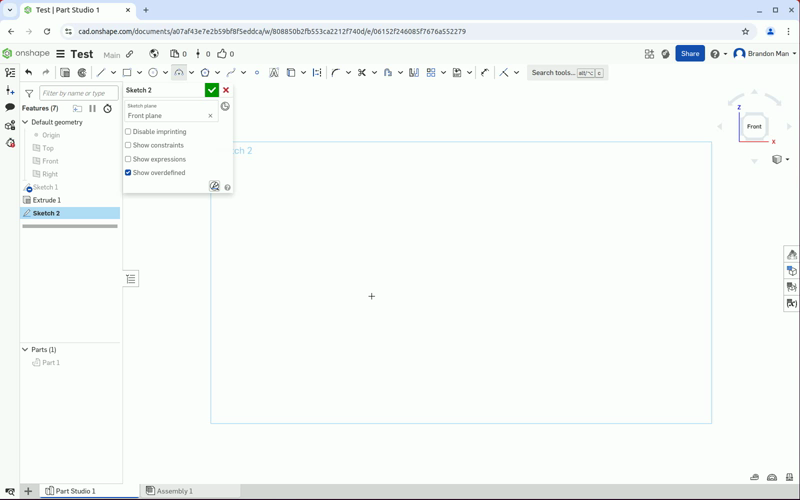
mouse_move(405, 353)
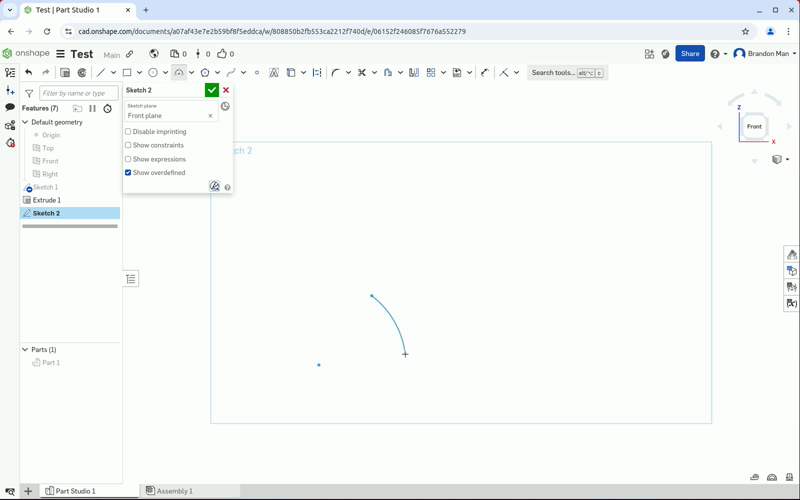
click(405, 353)
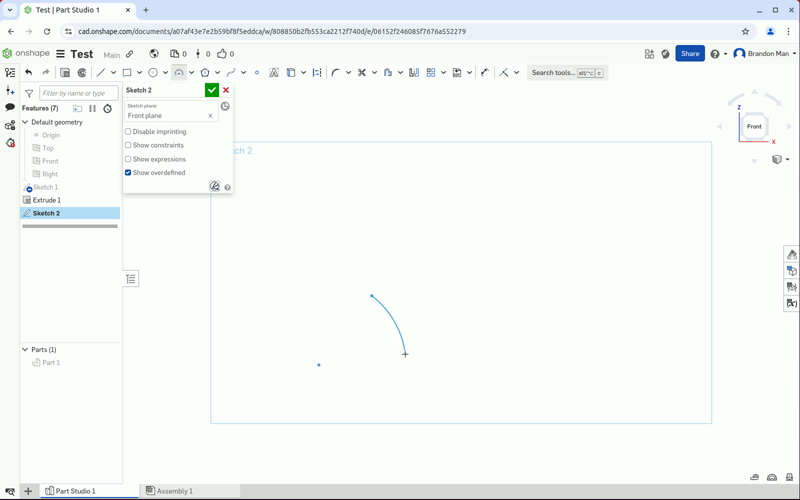
mouse_move(382, 327)
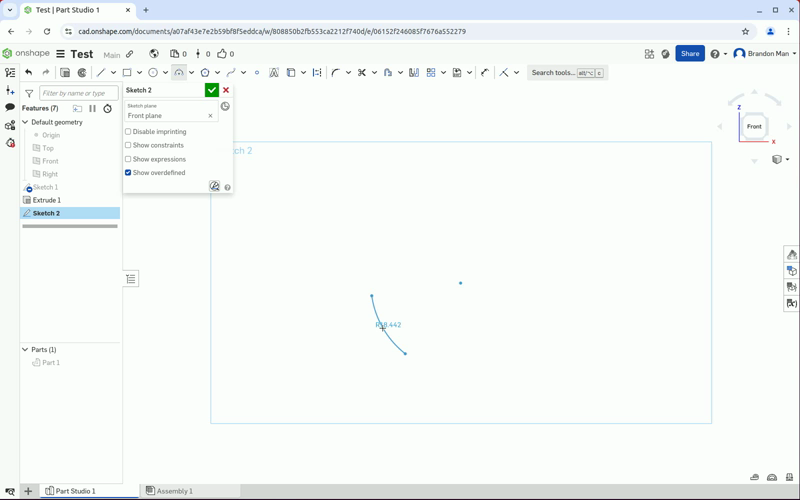
click(382, 327)
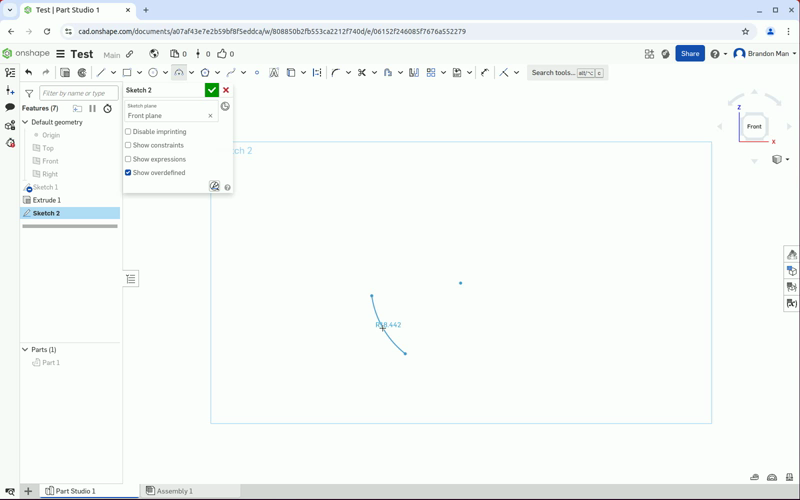
key_up(shift)
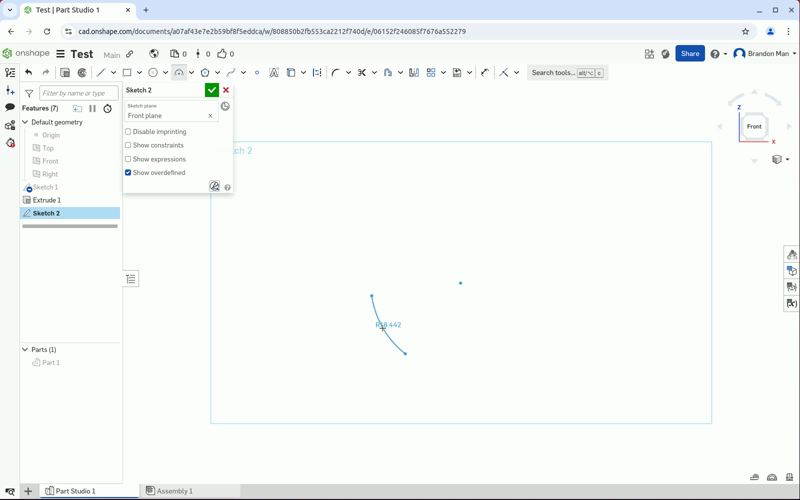
mouse_move(405, 353)
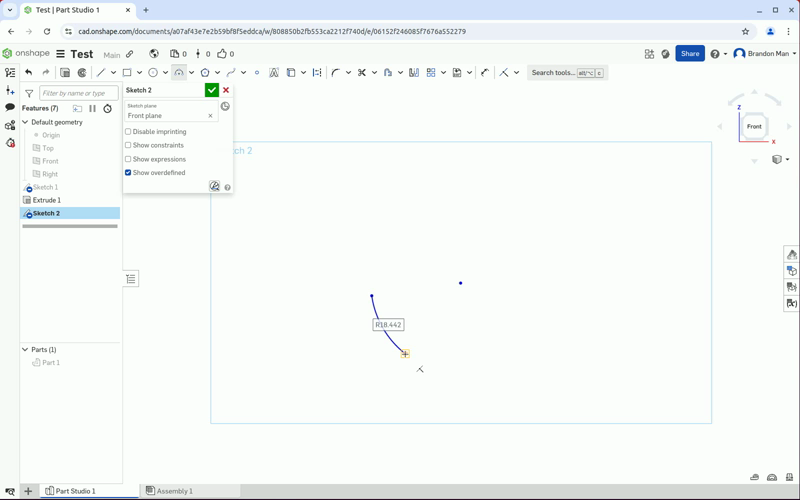
click(405, 353)
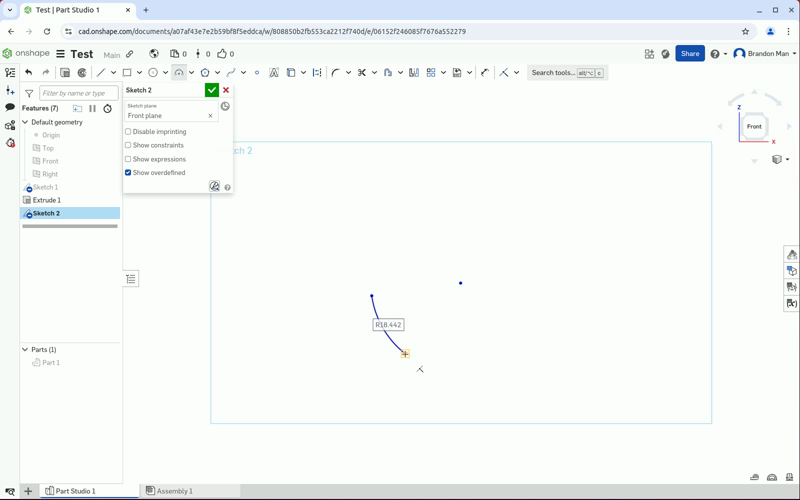
key_down(shift)
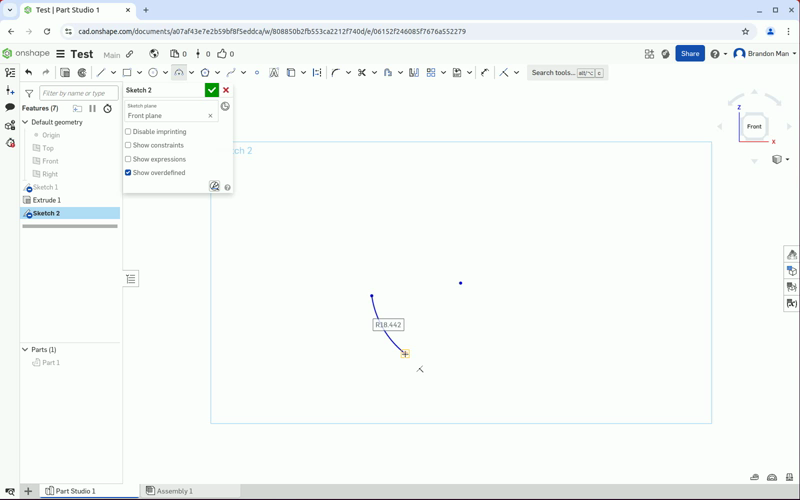
mouse_move(427, 366)
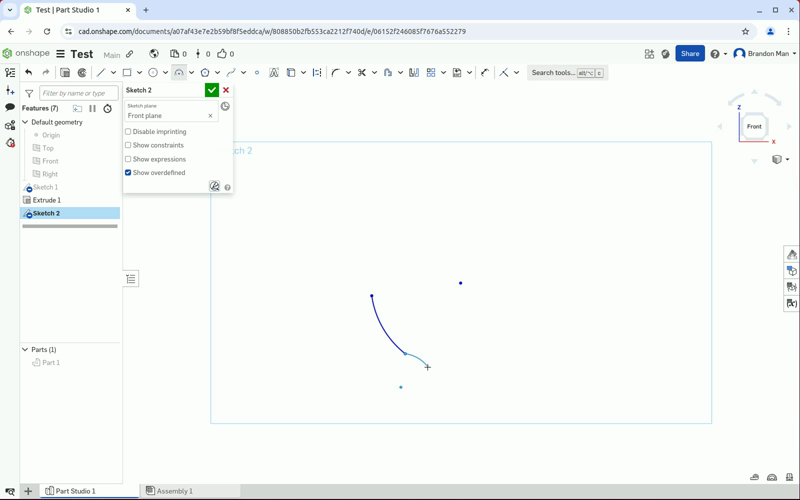
click(427, 366)
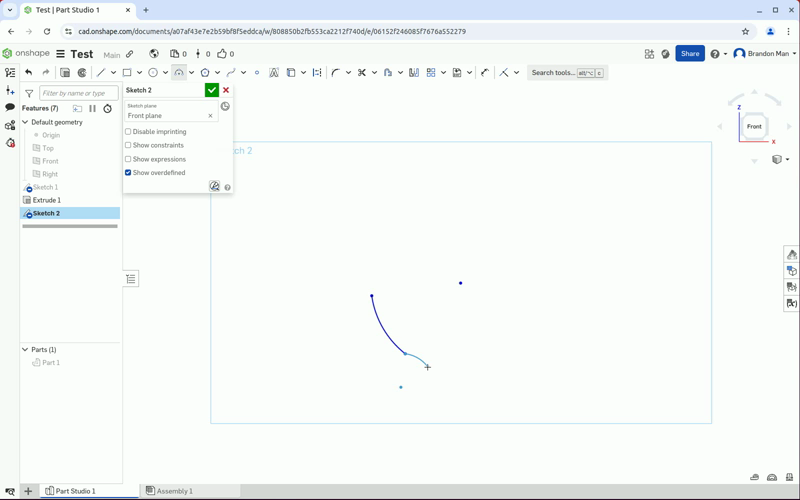
mouse_move(422, 349)
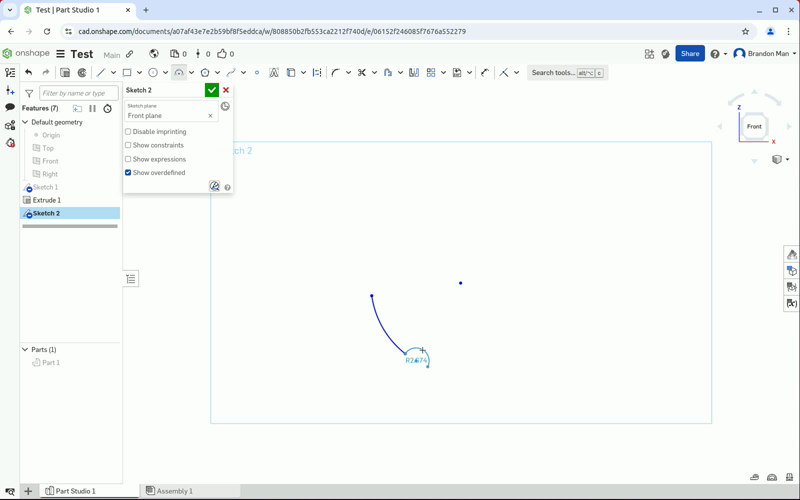
click(422, 349)
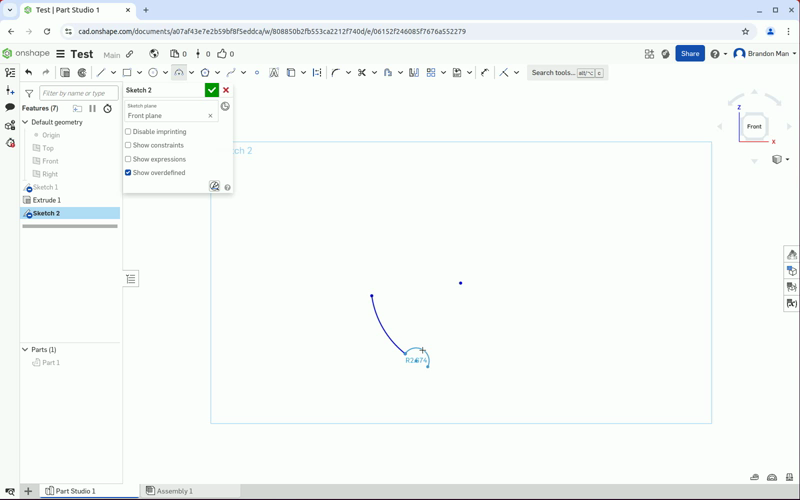
key_up(shift)
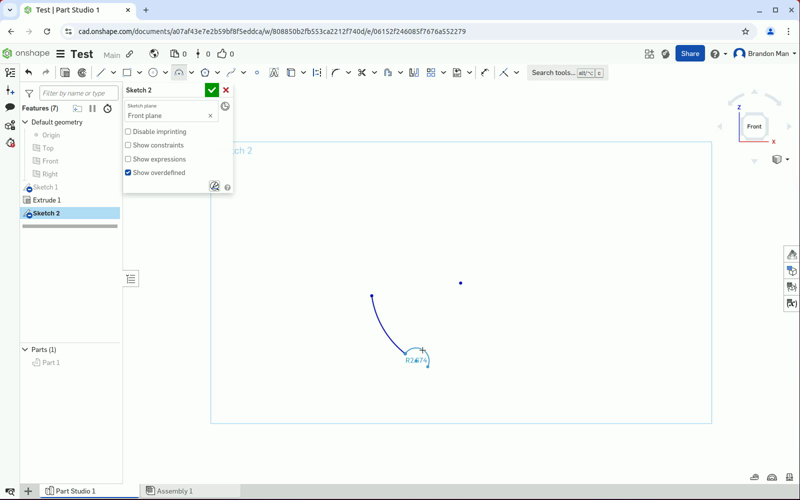
mouse_move(427, 366)
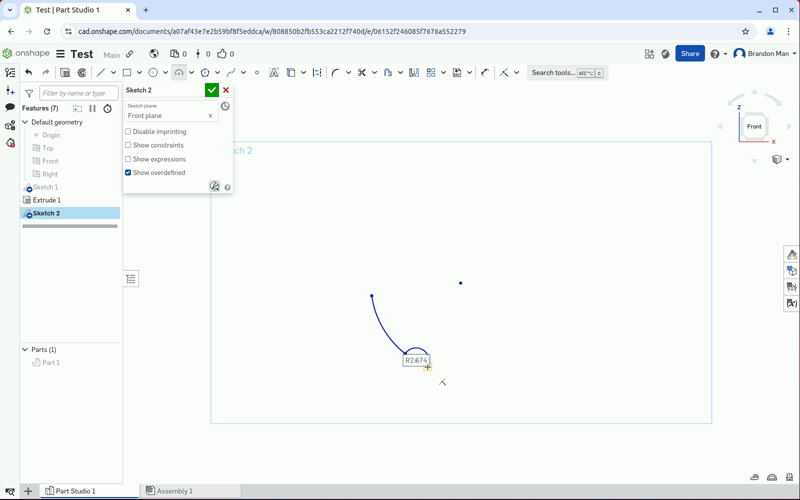
click(427, 366)
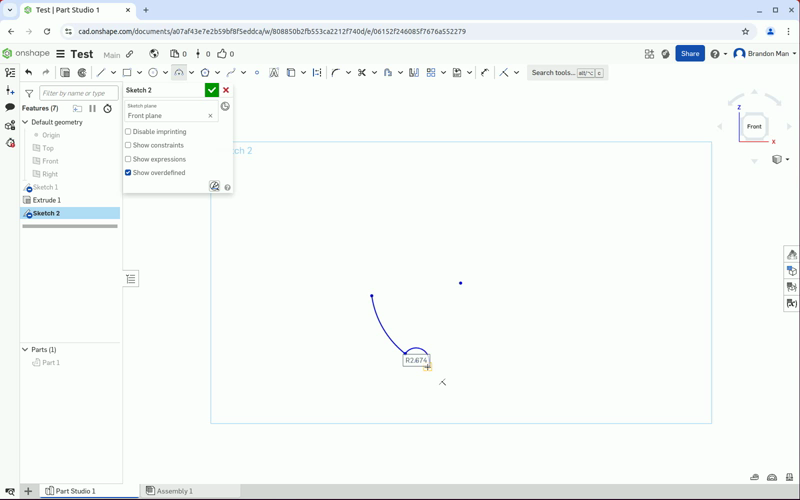
key_down(shift)
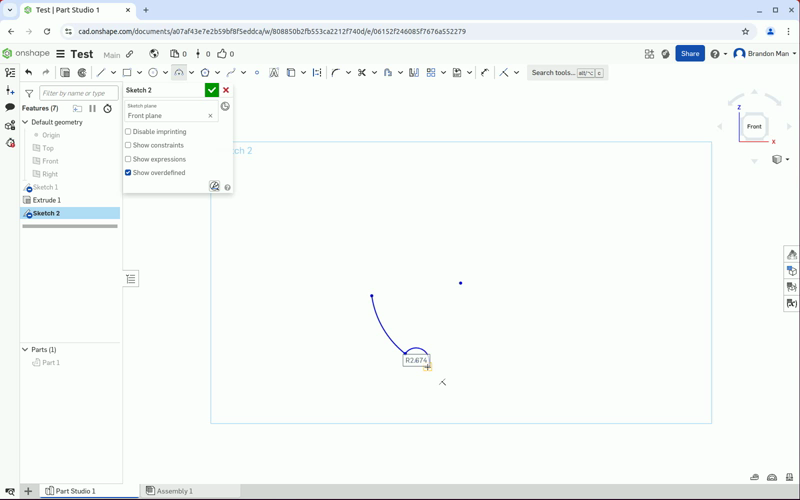
mouse_move(493, 366)
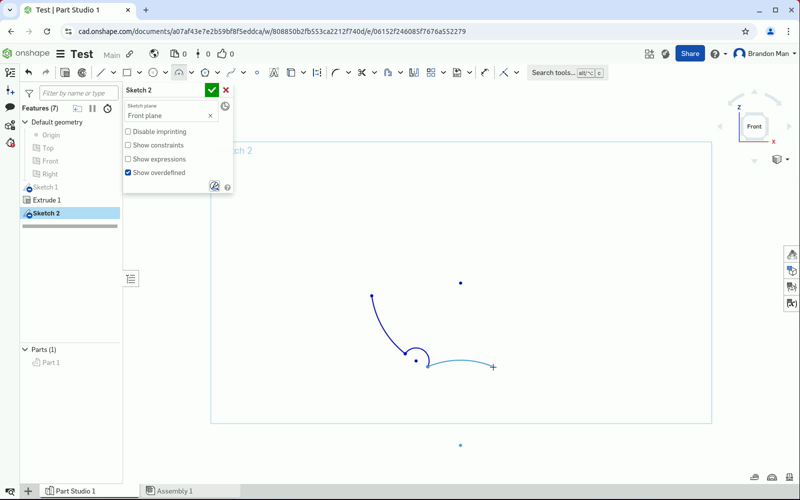
click(493, 366)
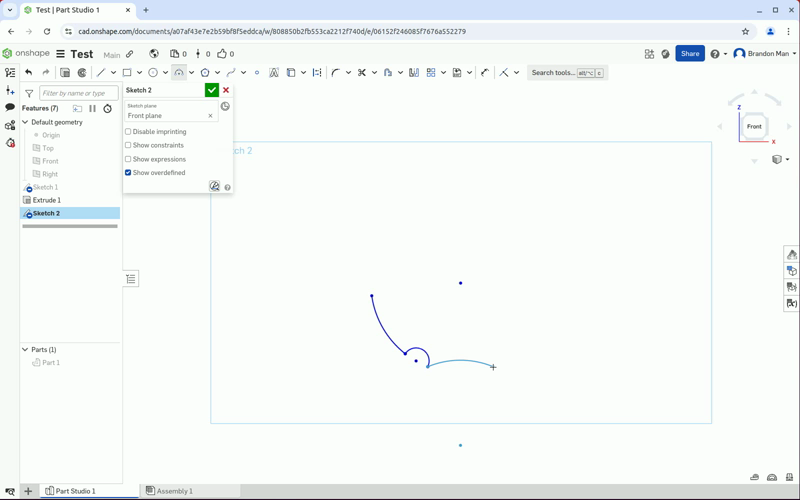
mouse_move(460, 373)
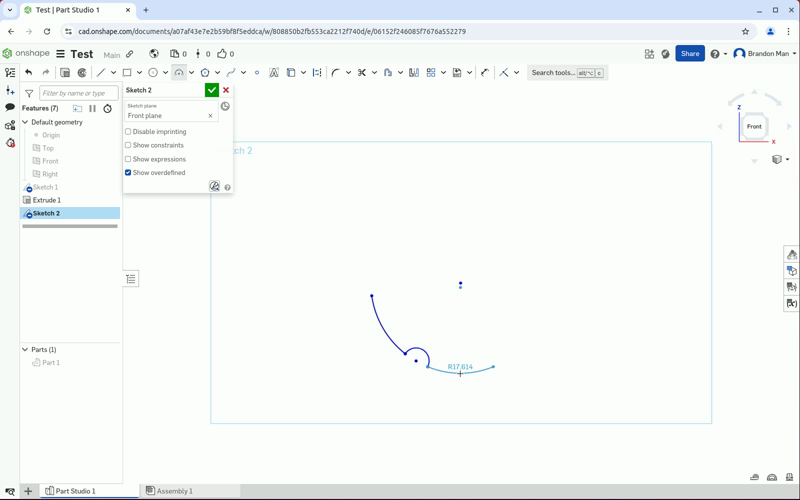
click(460, 373)
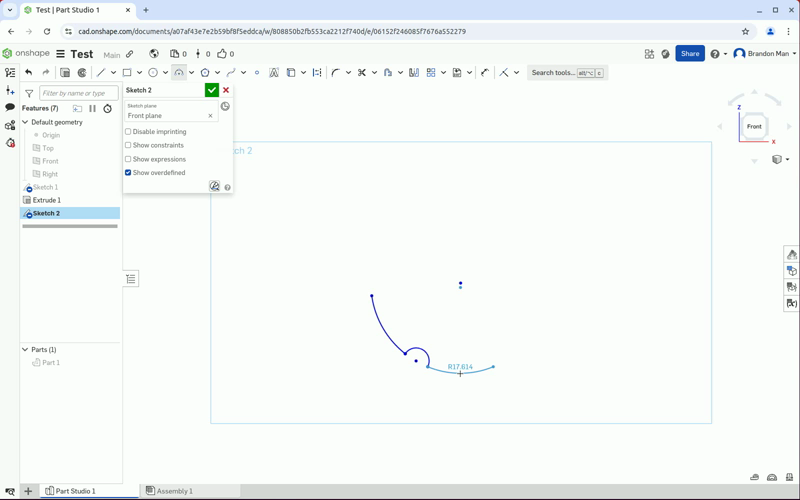
key_up(shift)
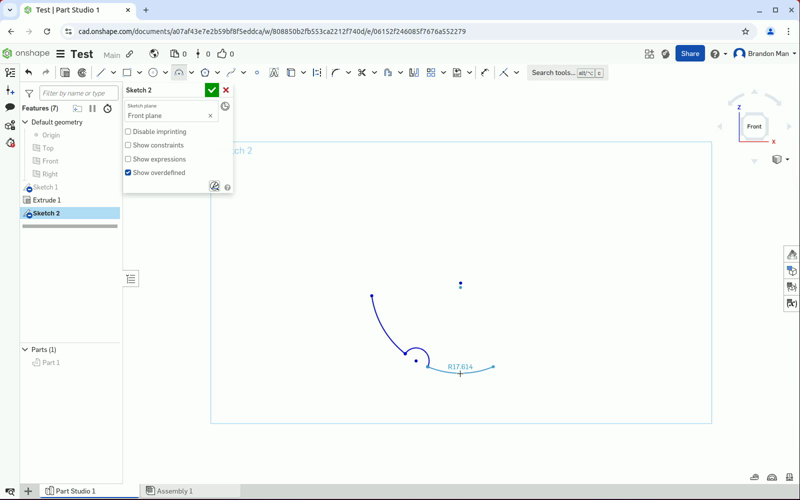
mouse_move(493, 366)
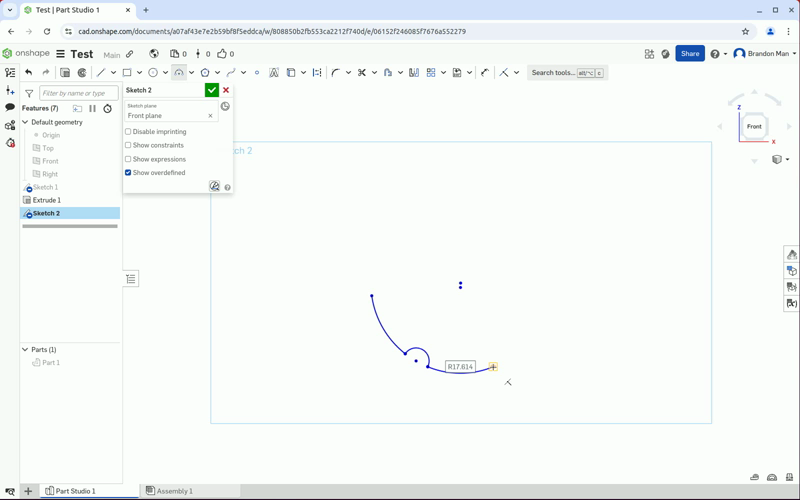
click(493, 366)
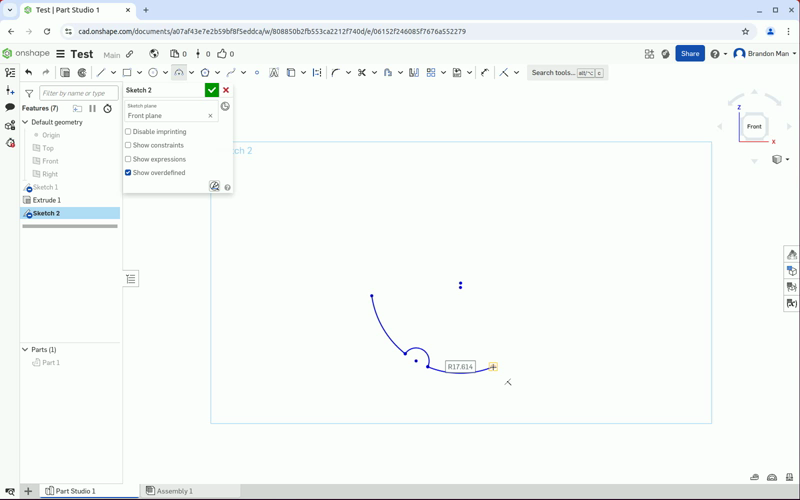
key_down(shift)
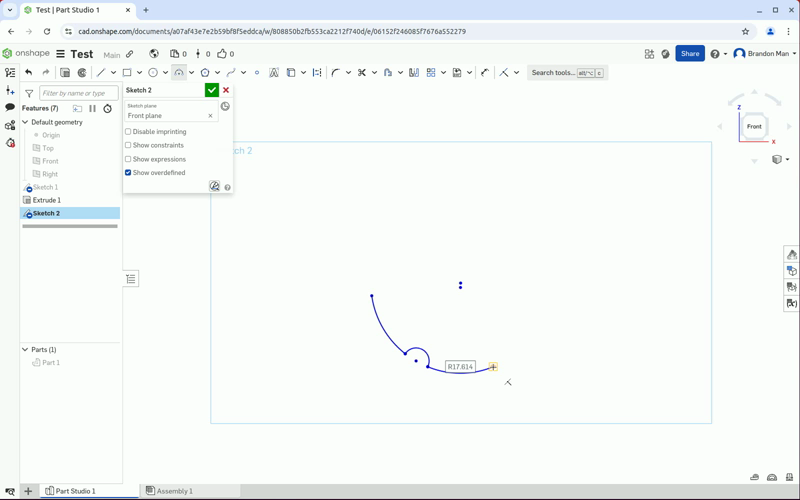
mouse_move(515, 353)
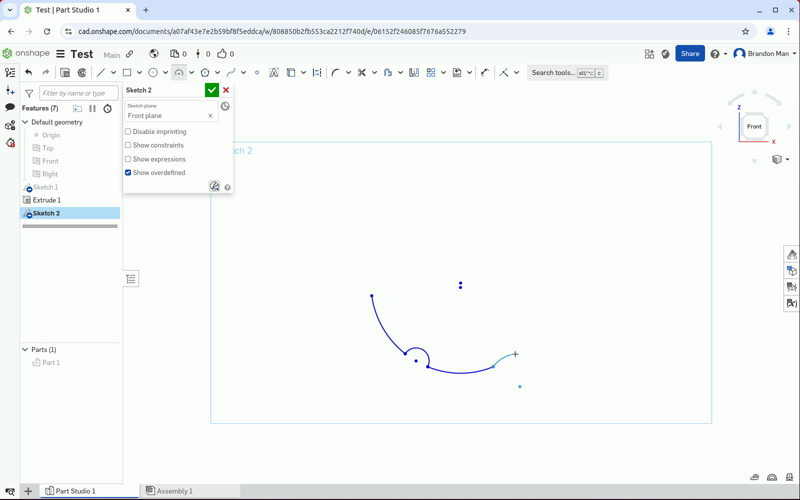
click(515, 353)
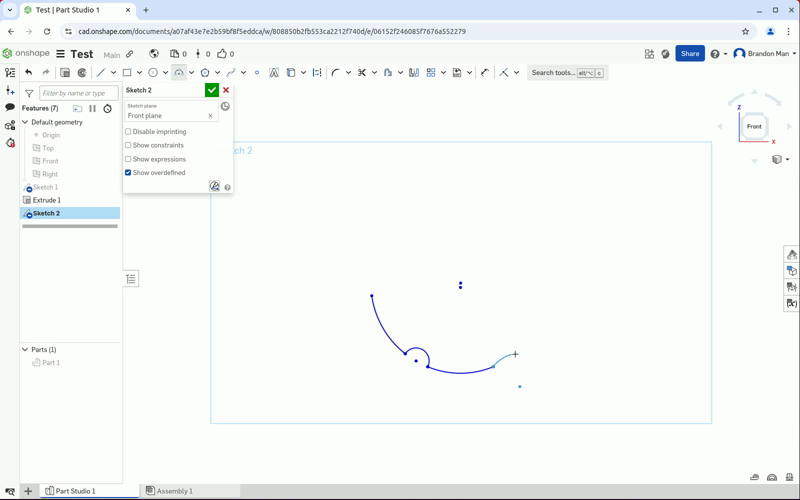
mouse_move(498, 349)
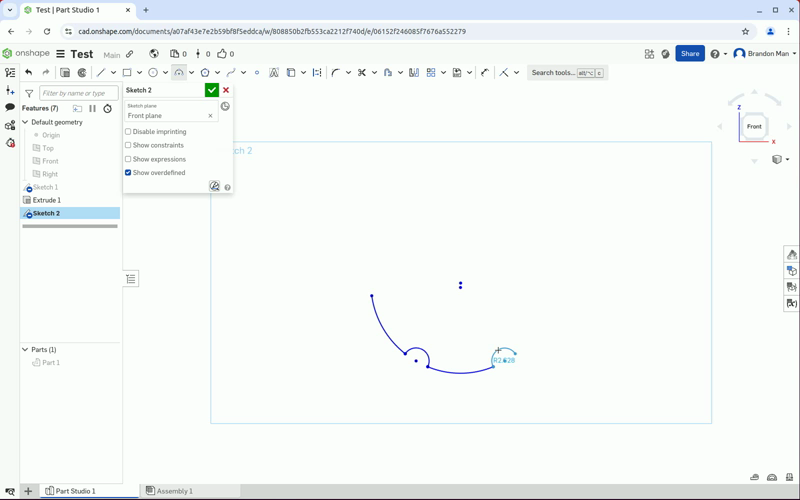
click(498, 349)
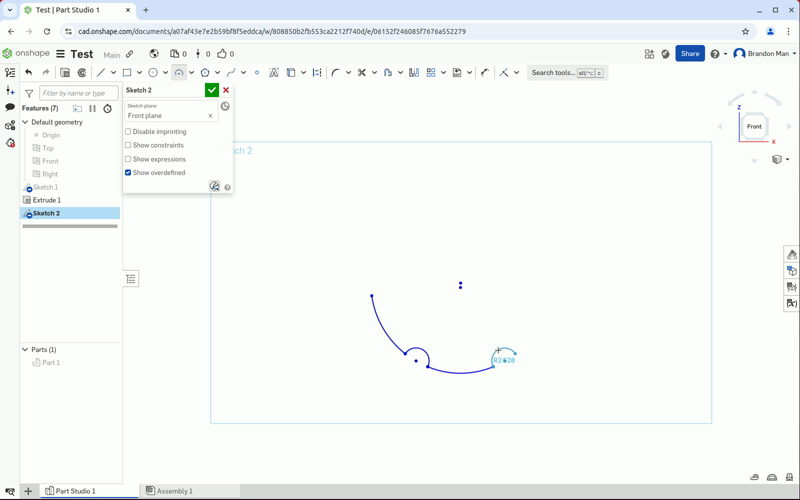
key_up(shift)
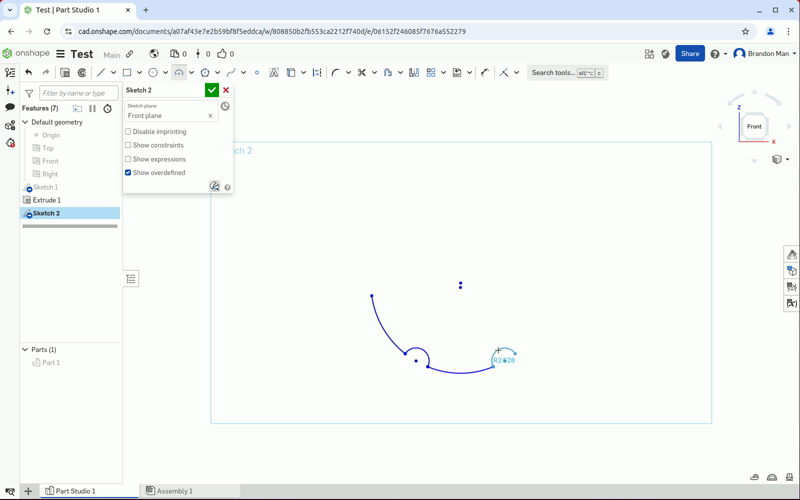
mouse_move(515, 353)
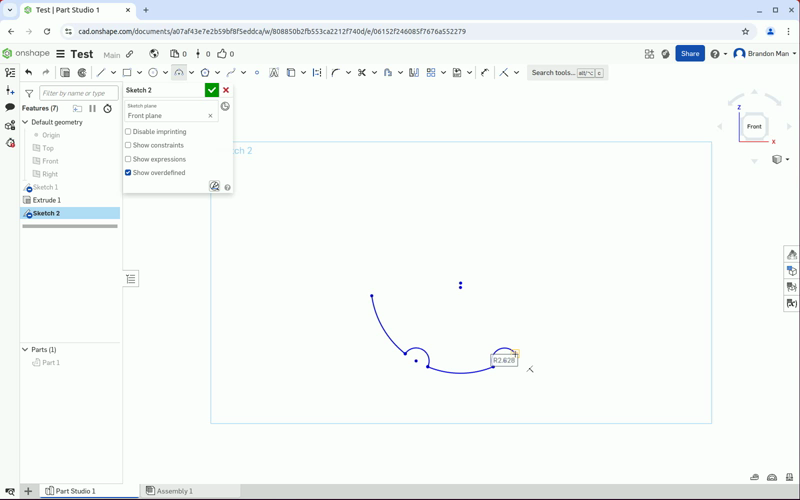
click(515, 353)
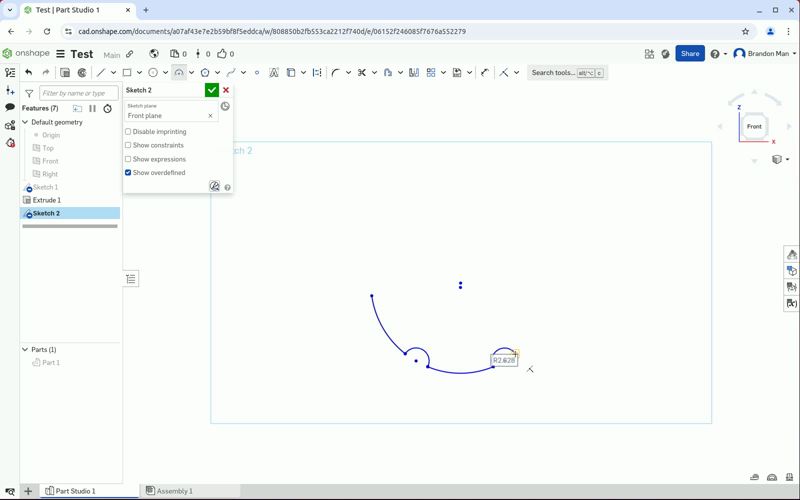
key_down(shift)
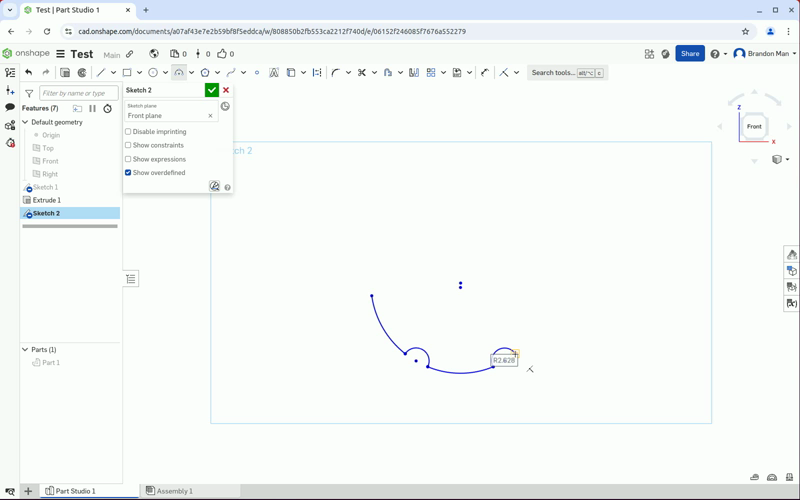
mouse_move(549, 297)
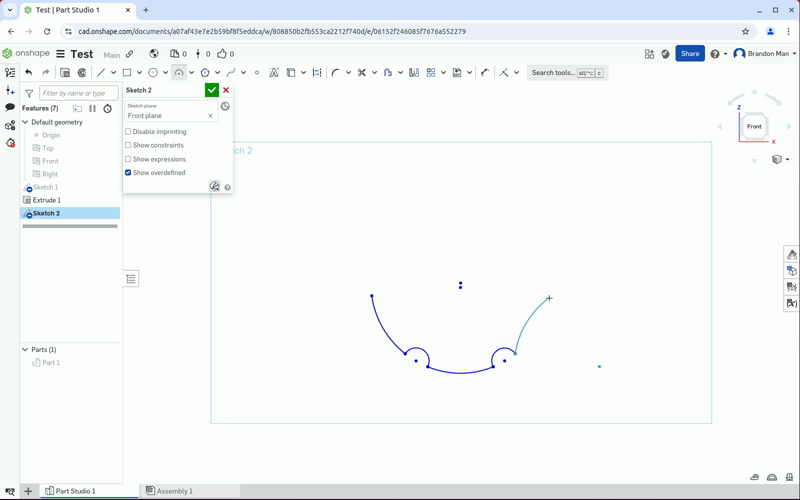
click(549, 297)
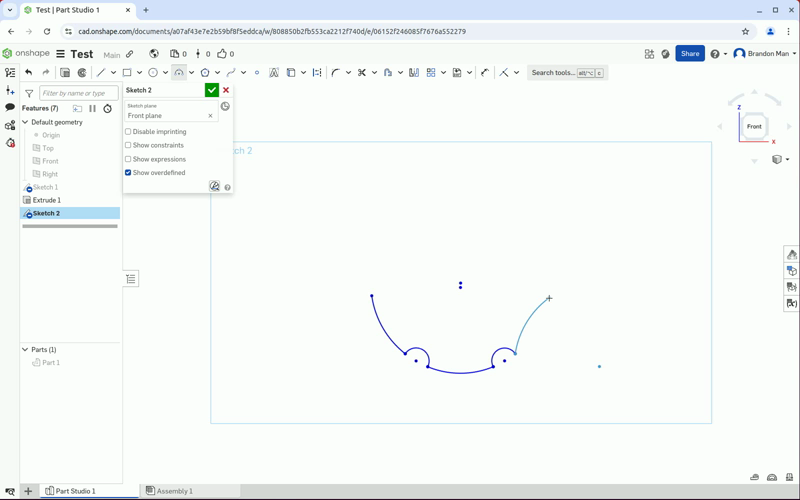
mouse_move(537, 328)
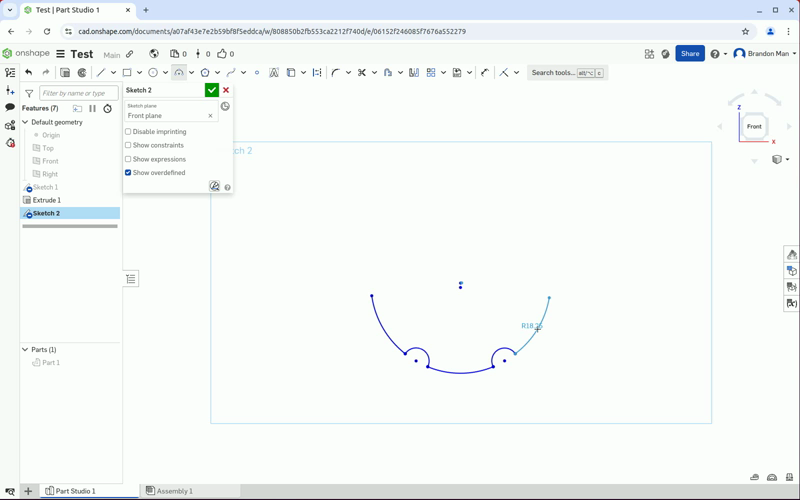
click(537, 328)
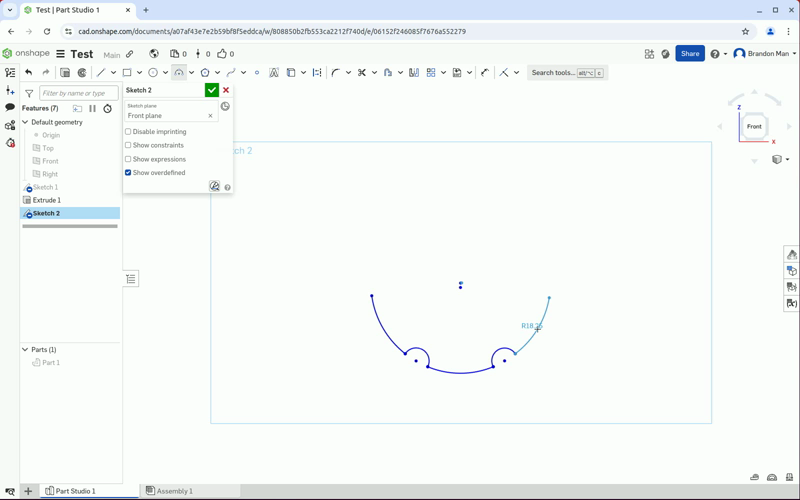
key_up(shift)
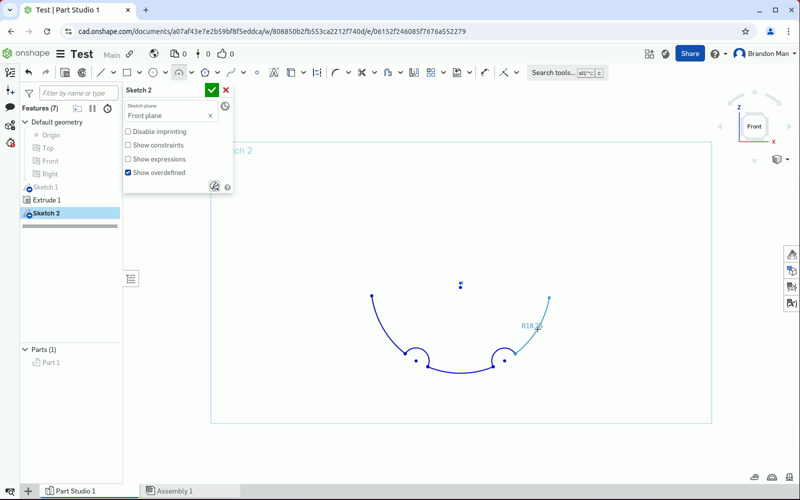
mouse_move(549, 297)
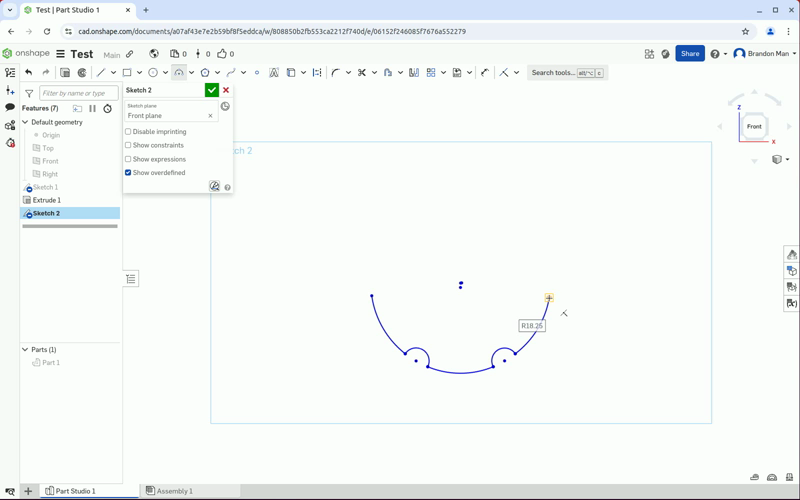
click(549, 297)
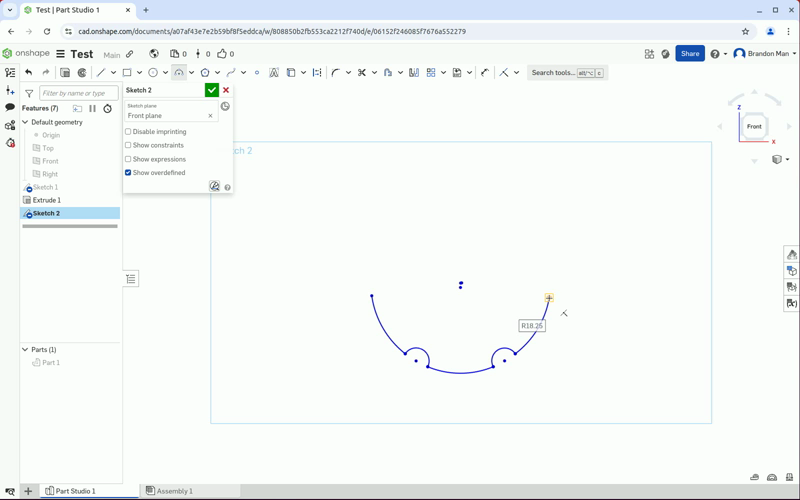
key_down(shift)
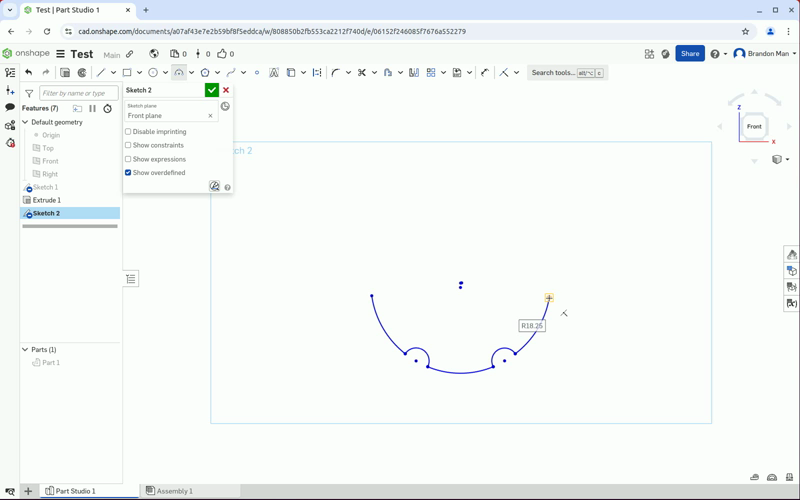
mouse_move(549, 267)
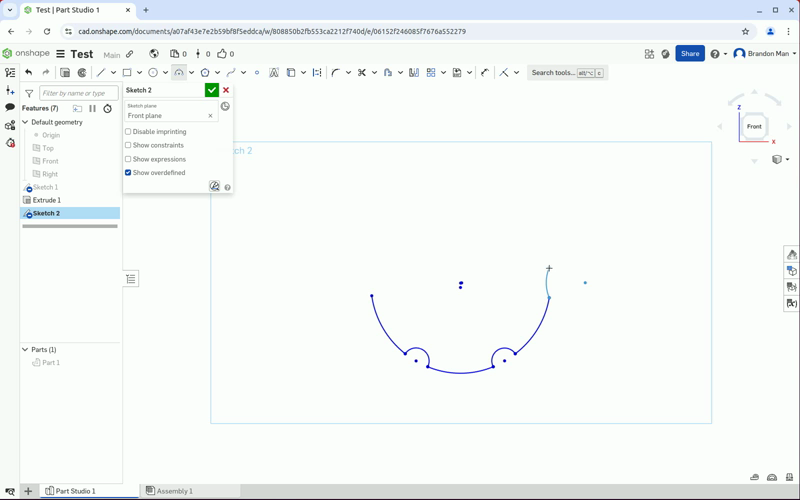
click(549, 267)
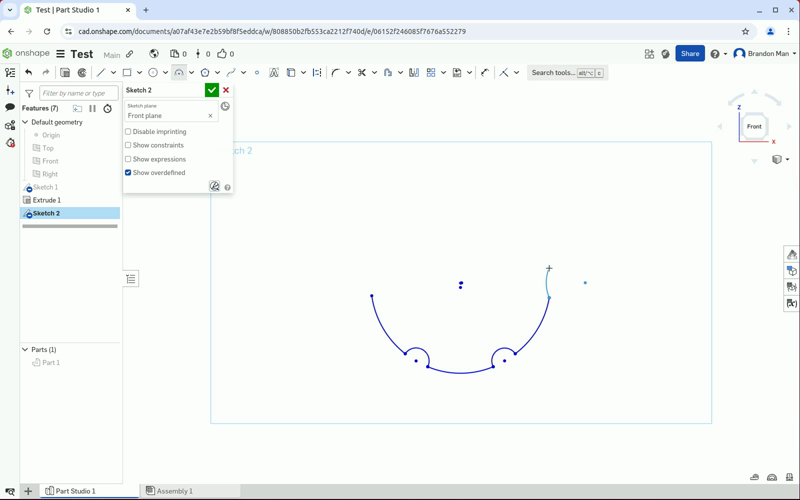
mouse_move(535, 282)
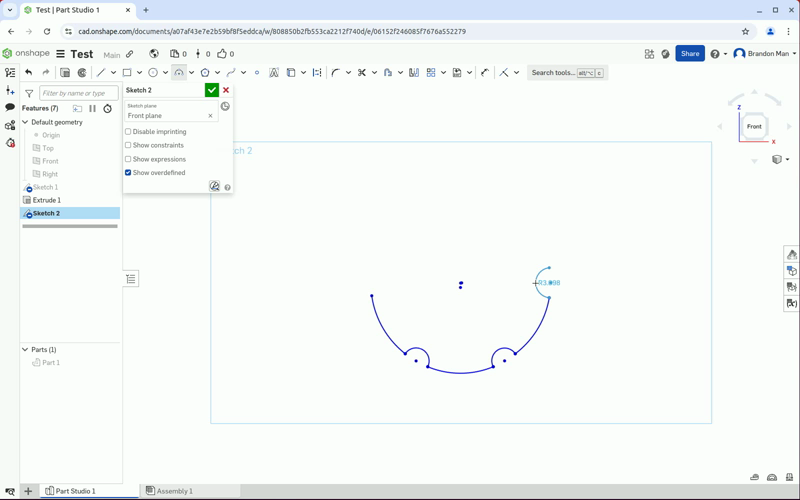
click(535, 282)
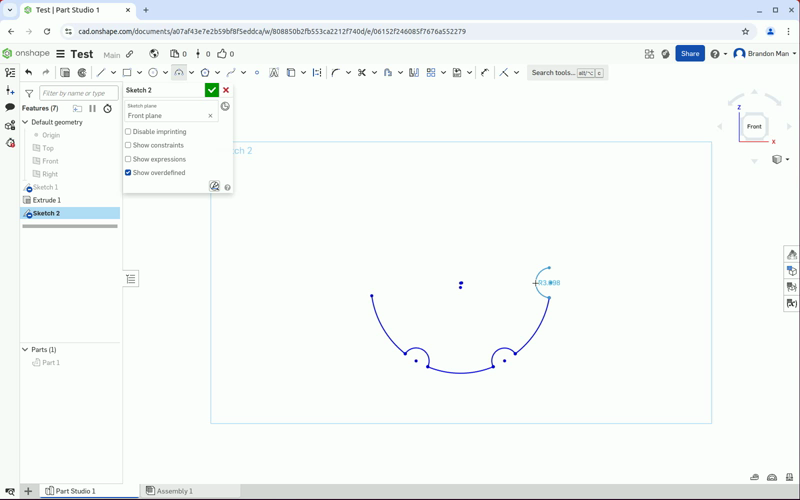
key_up(shift)
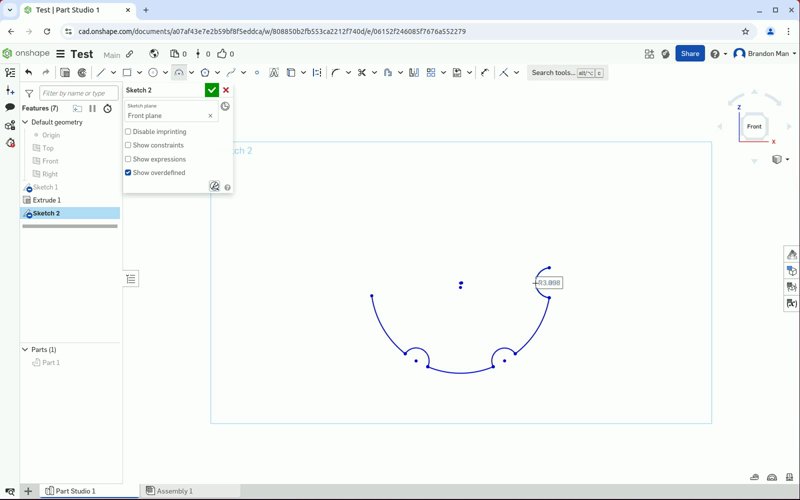
mouse_move(549, 267)
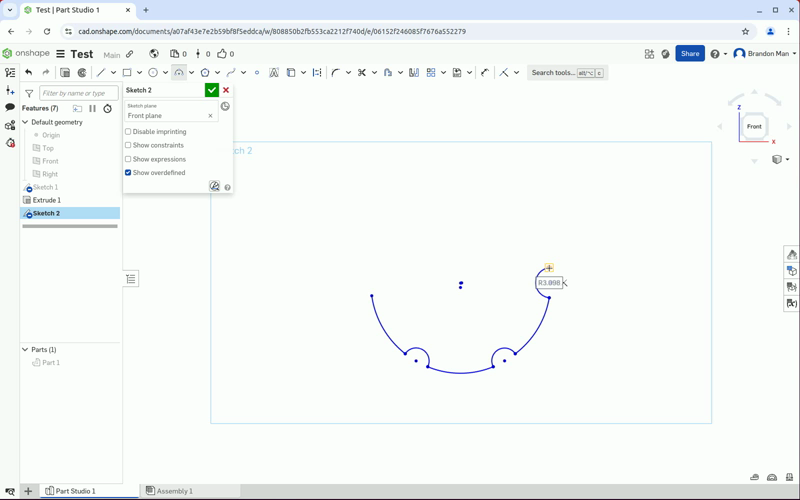
click(549, 267)
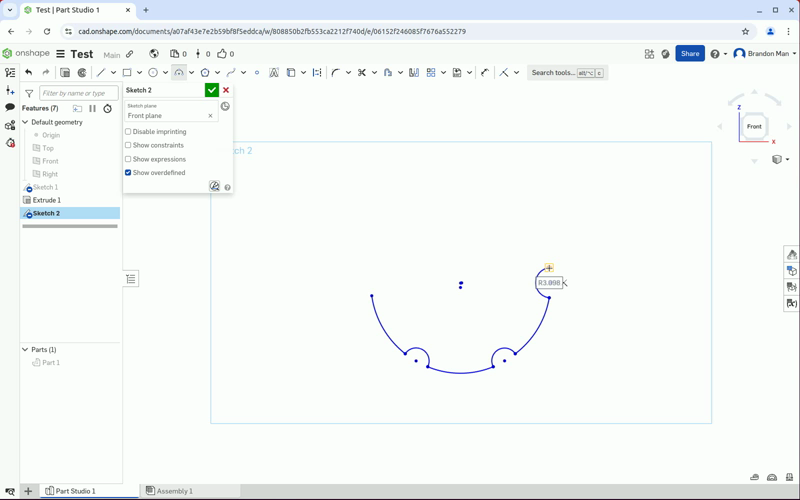
key_down(shift)
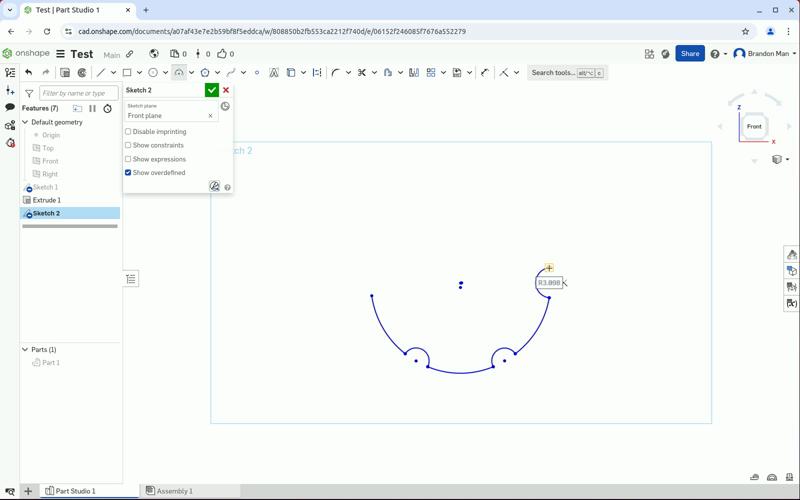
mouse_move(515, 211)
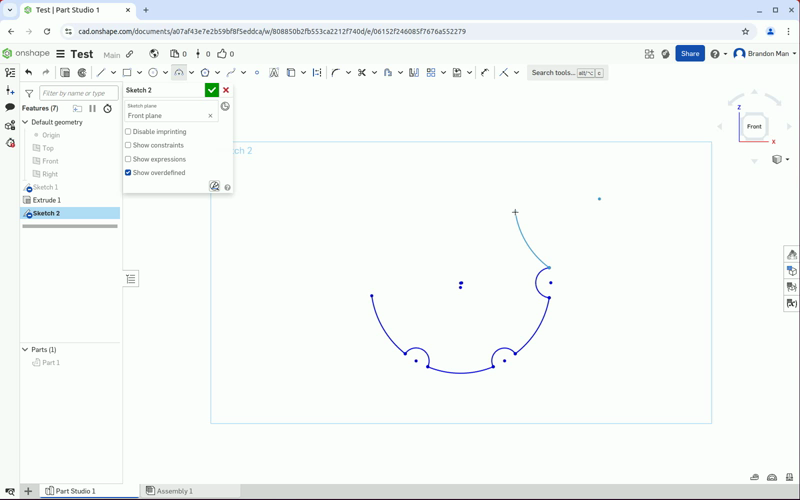
click(515, 211)
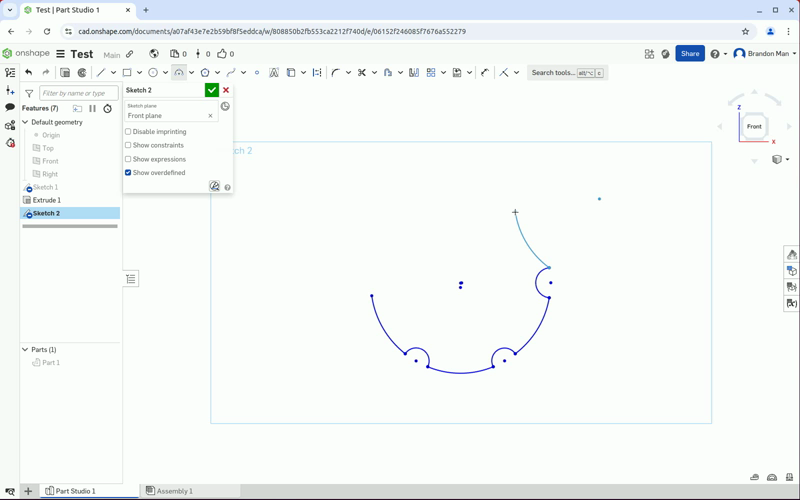
mouse_move(537, 236)
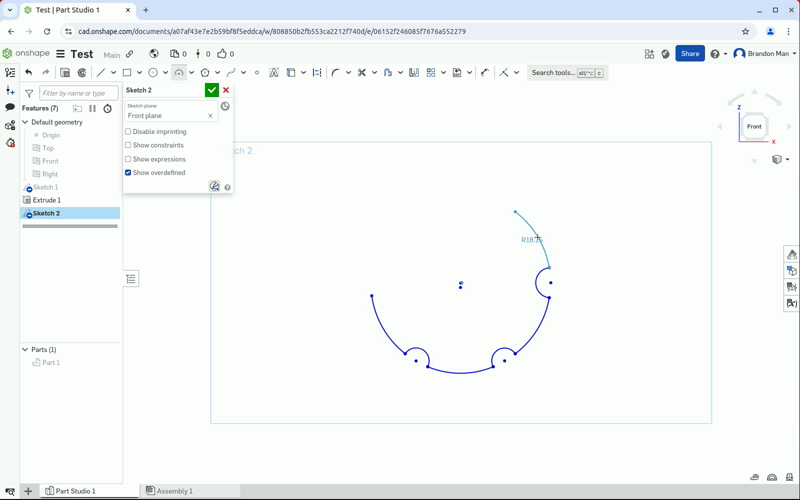
click(537, 236)
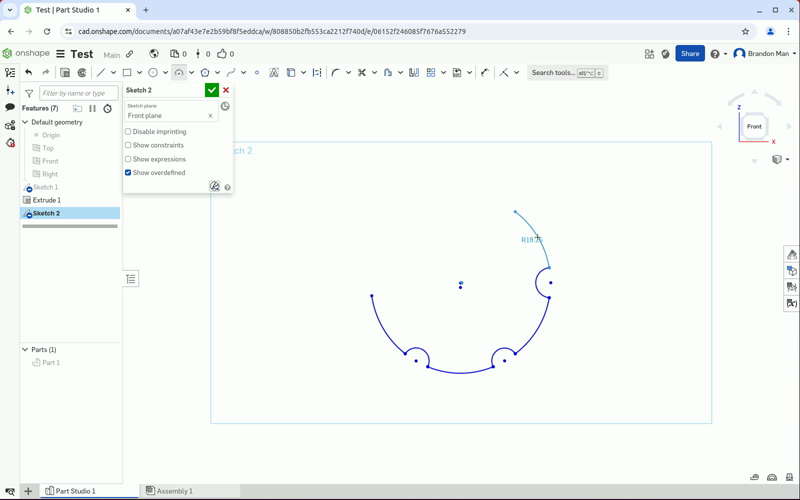
key_up(shift)
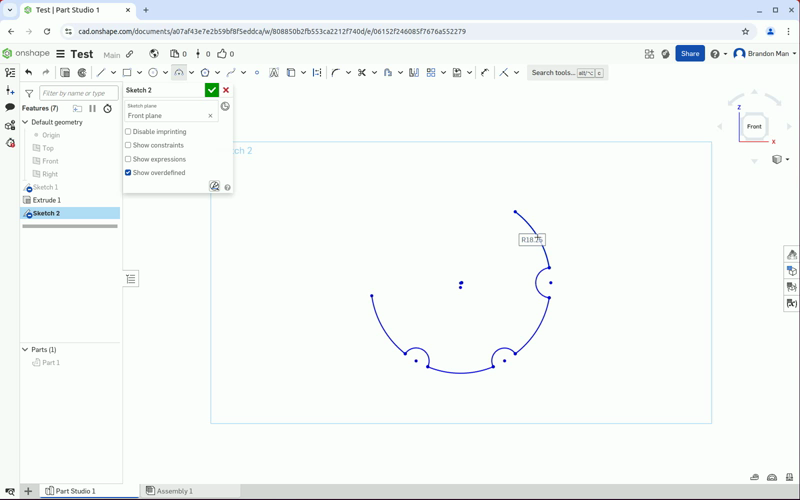
mouse_move(515, 211)
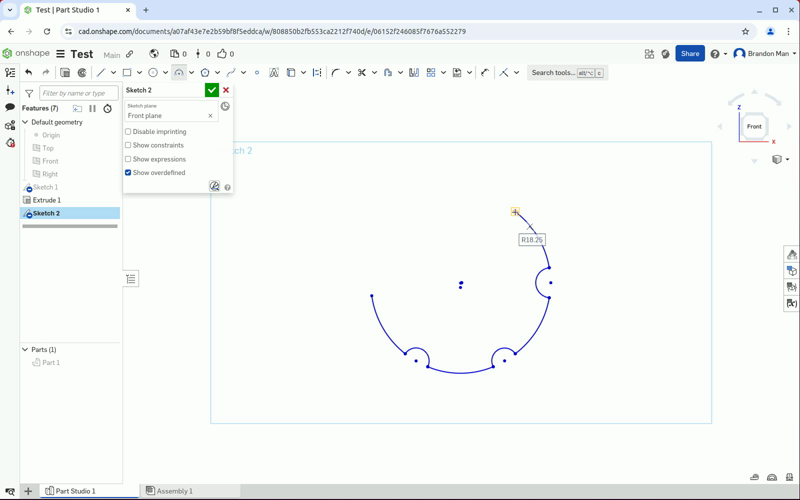
click(515, 211)
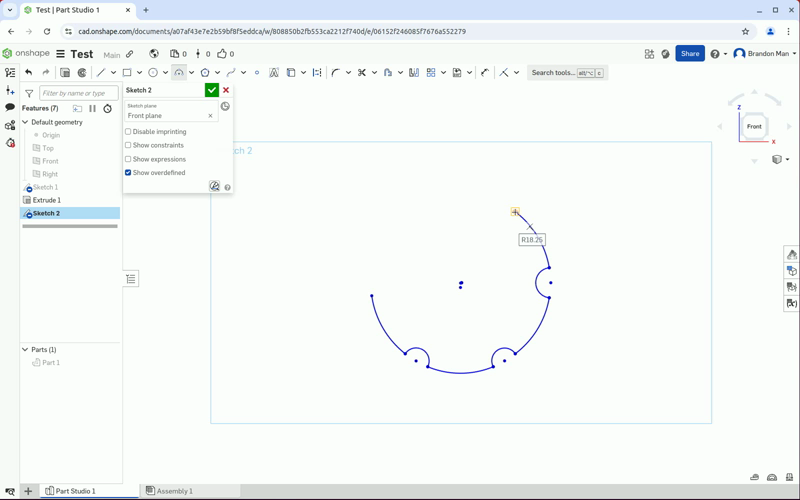
key_down(shift)
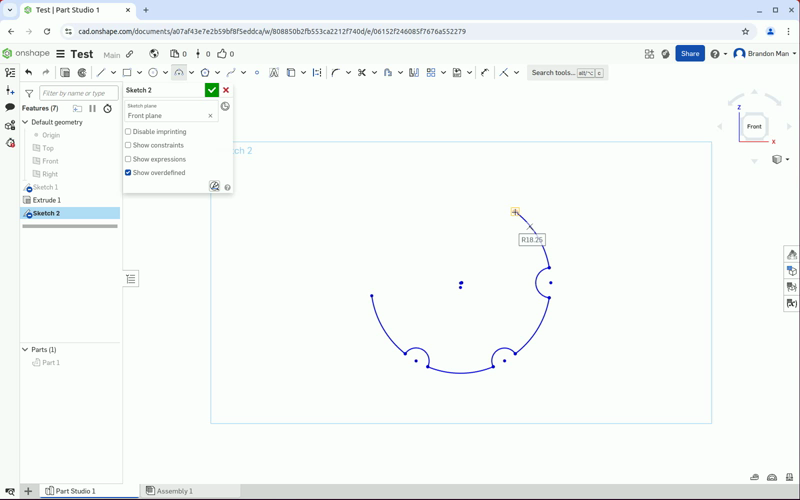
mouse_move(493, 200)
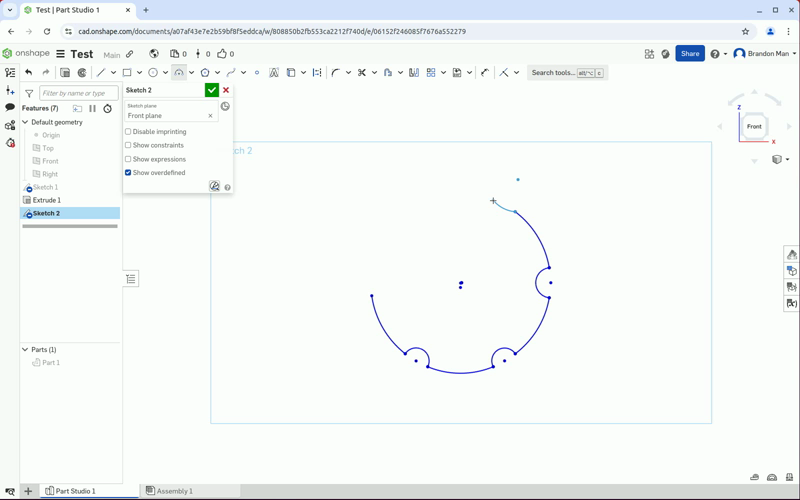
click(493, 200)
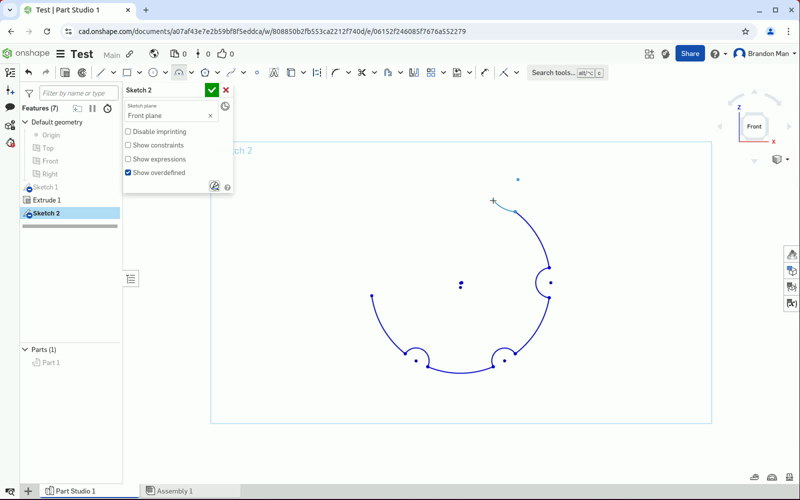
mouse_move(499, 216)
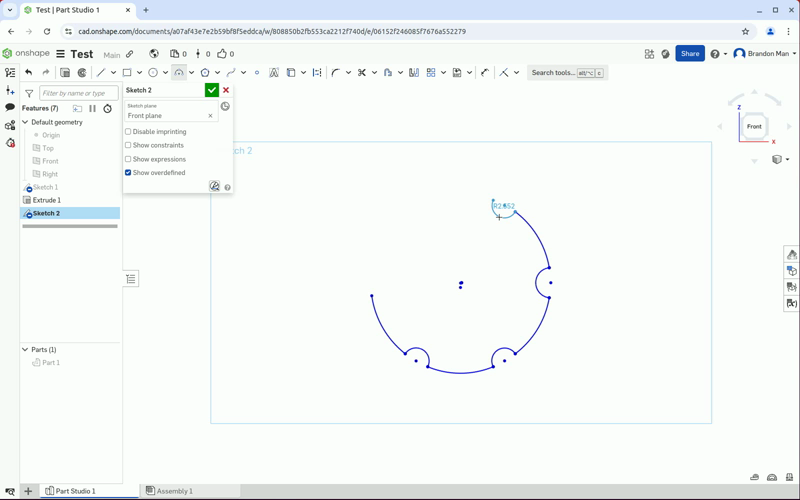
click(499, 216)
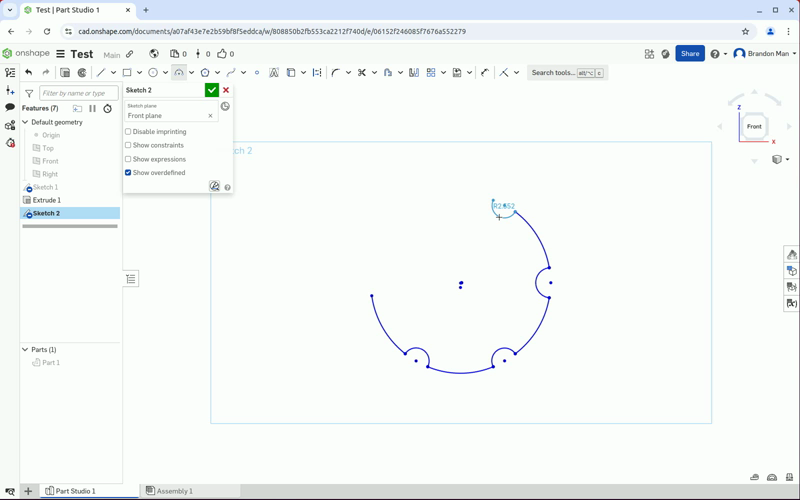
key_up(shift)
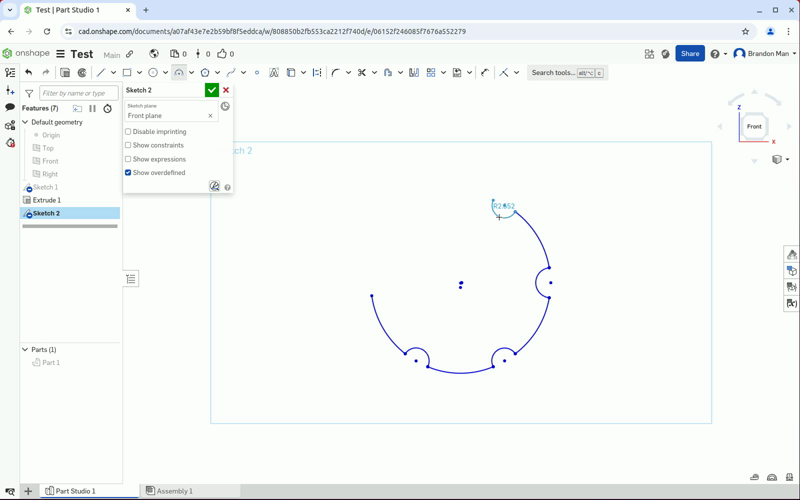
mouse_move(493, 200)
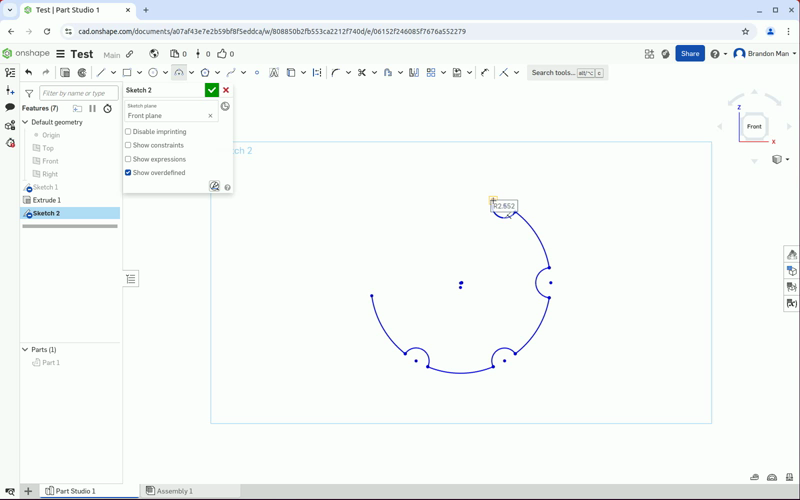
click(493, 200)
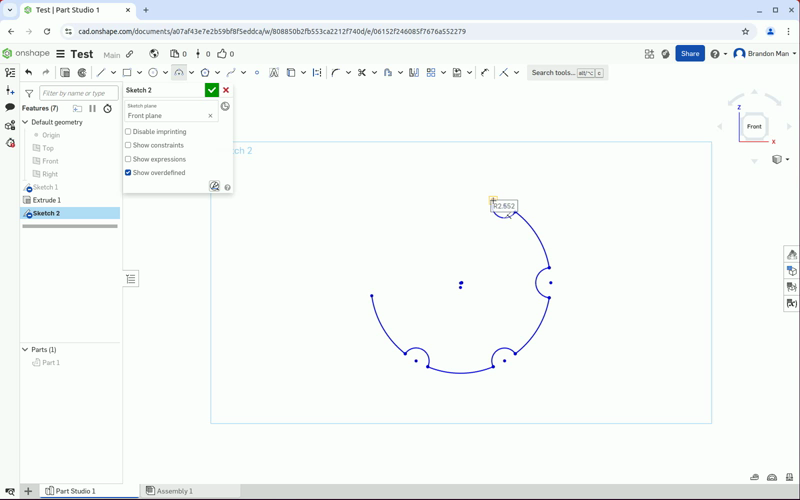
key_down(shift)
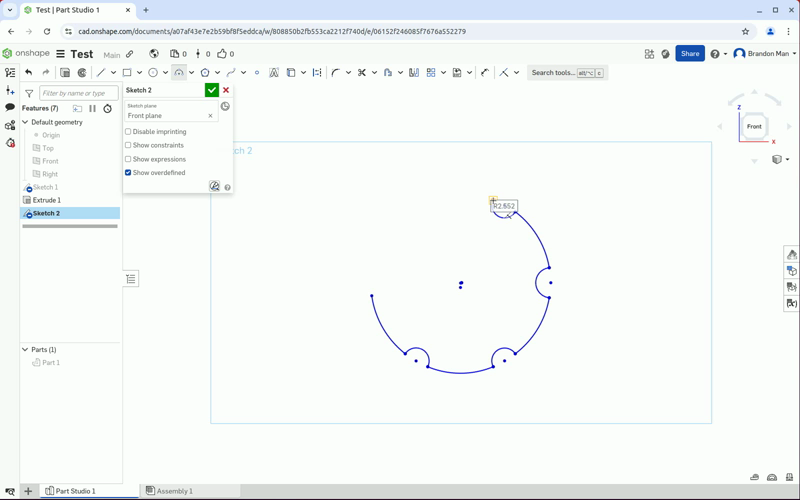
mouse_move(426, 200)
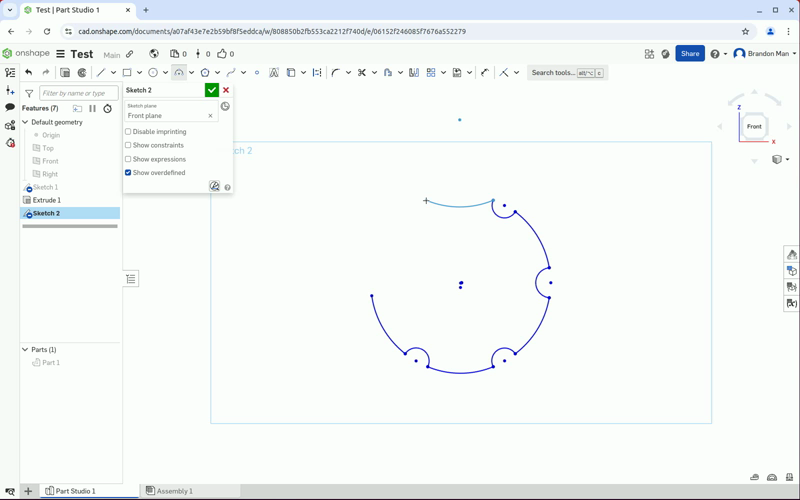
click(426, 200)
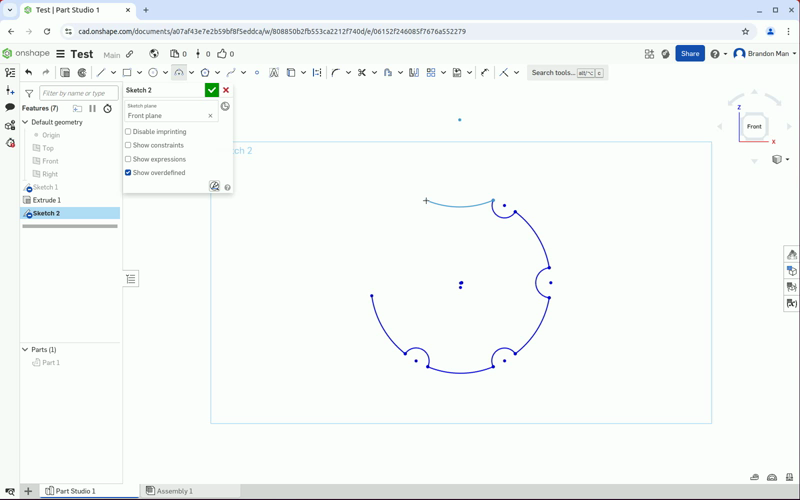
mouse_move(459, 194)
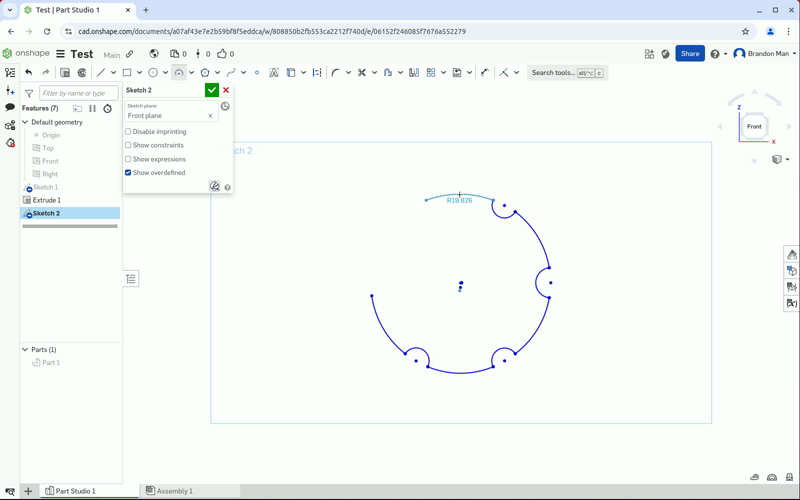
click(459, 194)
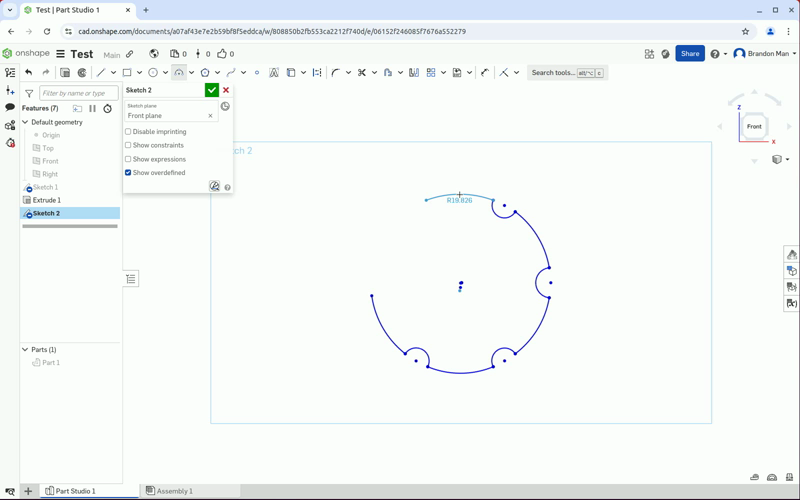
key_up(shift)
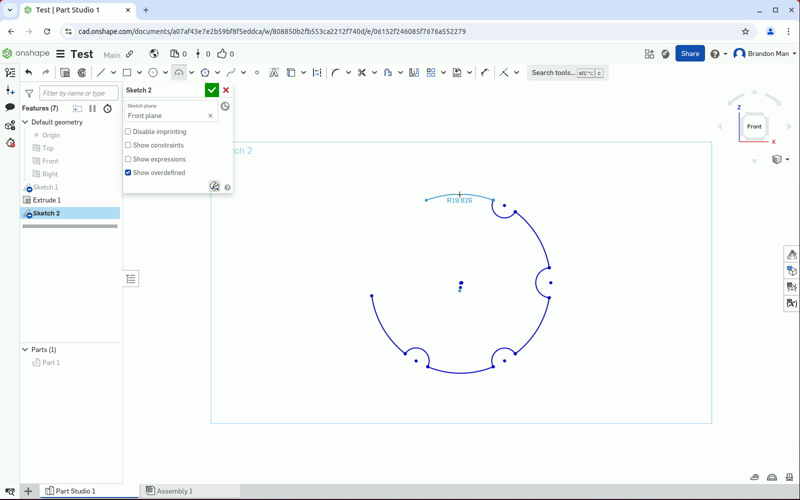
mouse_move(426, 200)
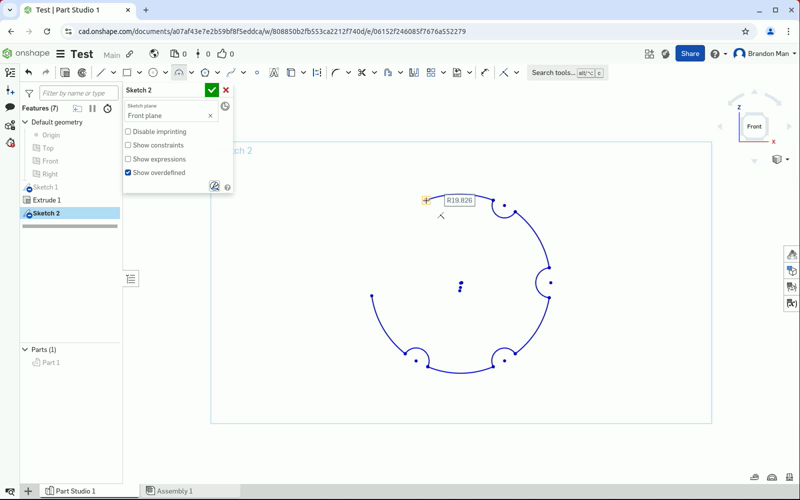
click(426, 200)
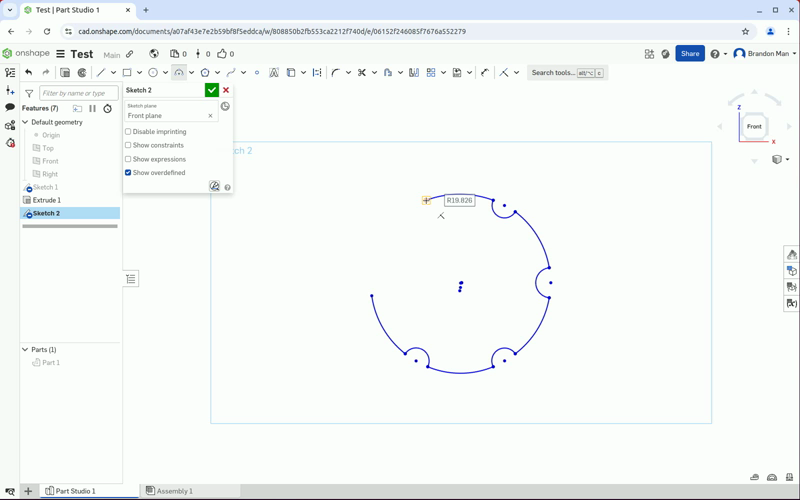
key_down(shift)
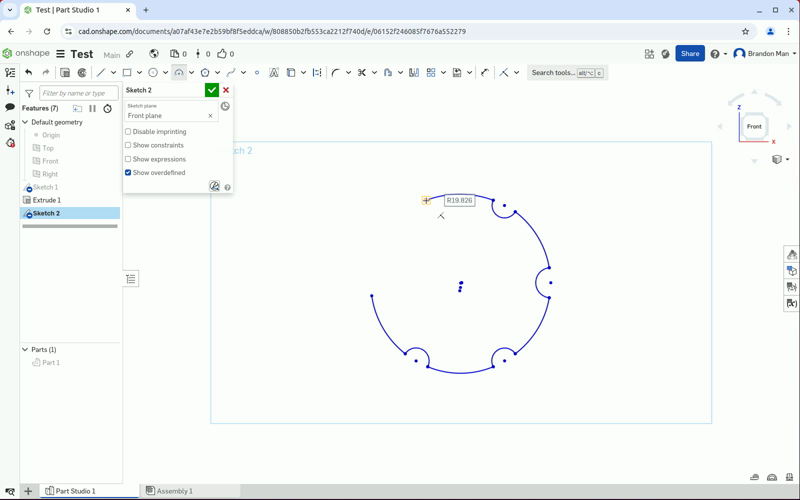
mouse_move(405, 213)
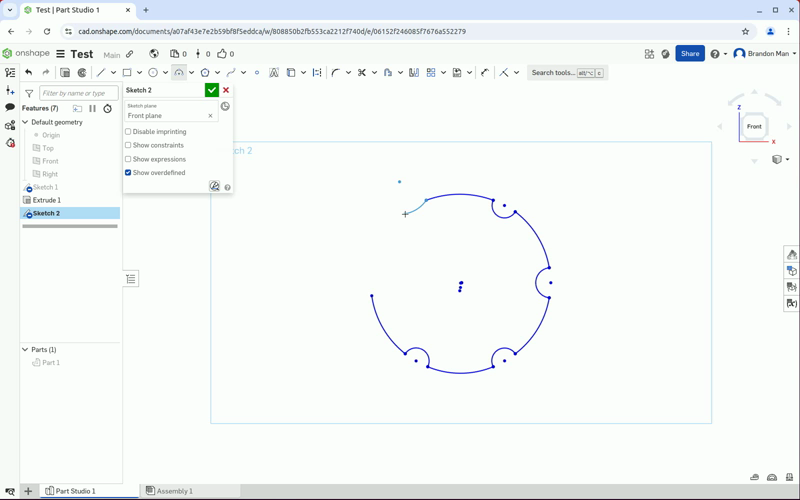
click(405, 213)
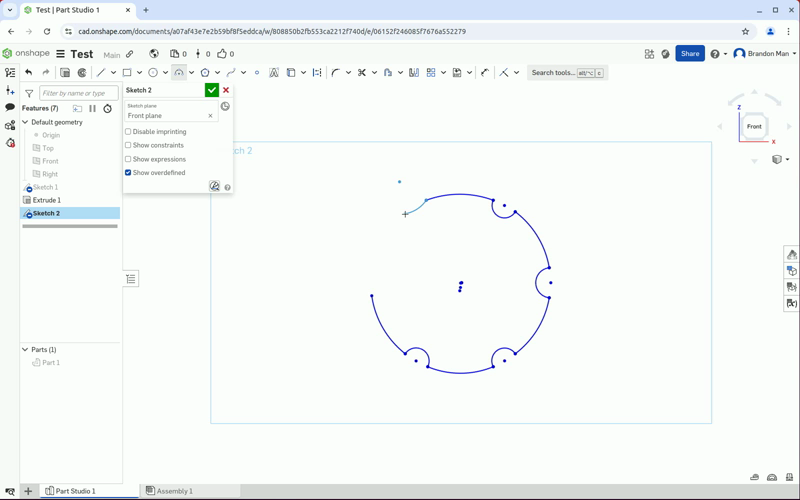
mouse_move(421, 216)
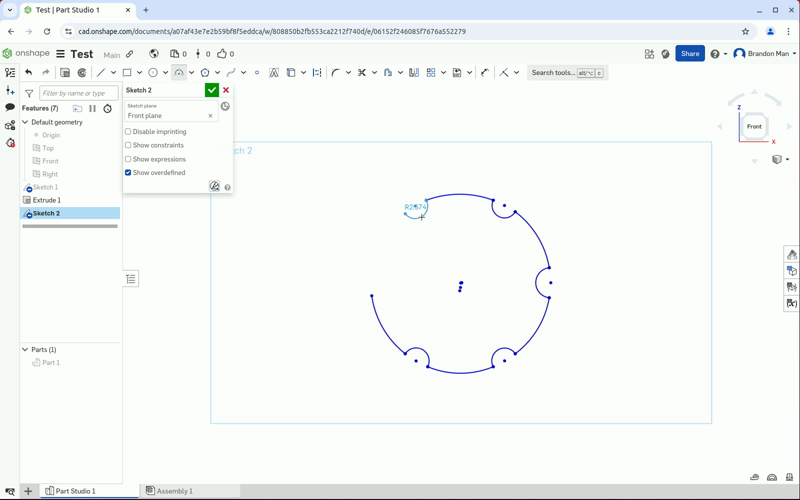
click(421, 216)
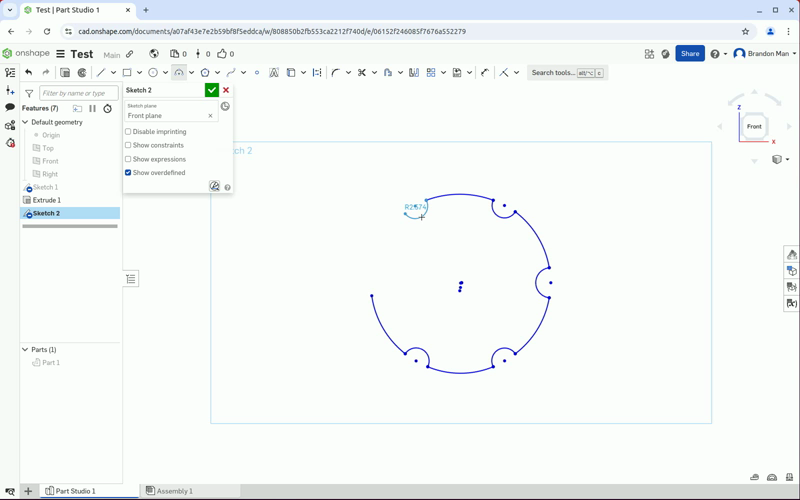
key_up(shift)
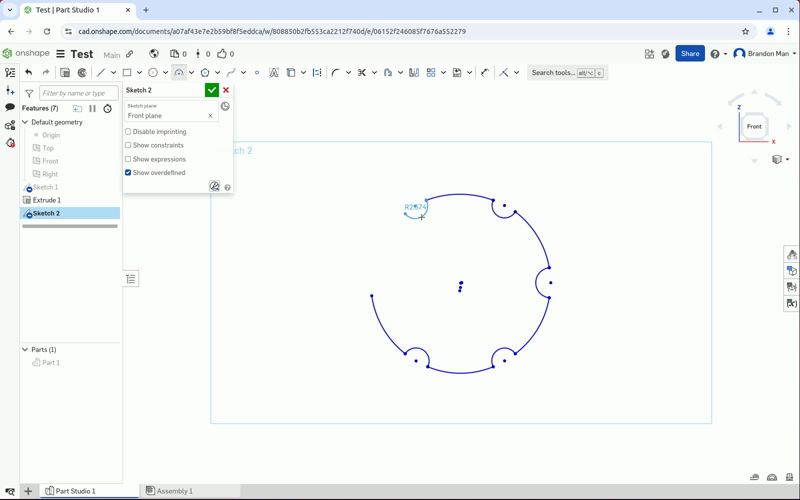
mouse_move(405, 213)
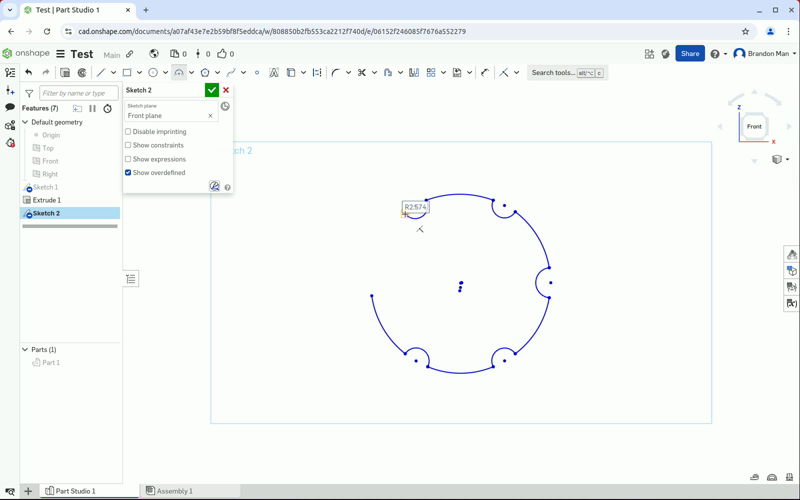
click(405, 213)
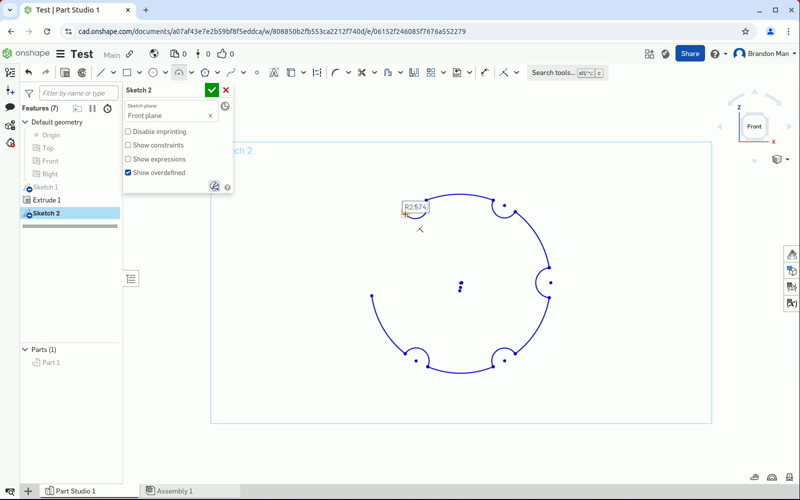
key_down(shift)
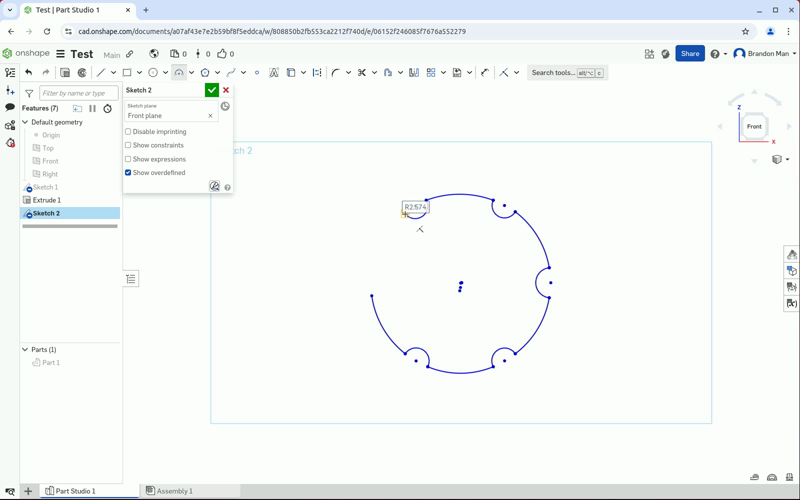
mouse_move(371, 269)
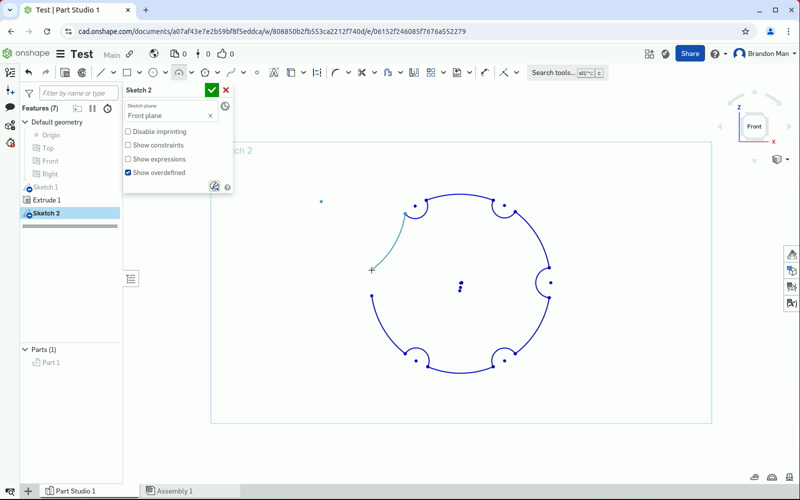
click(371, 269)
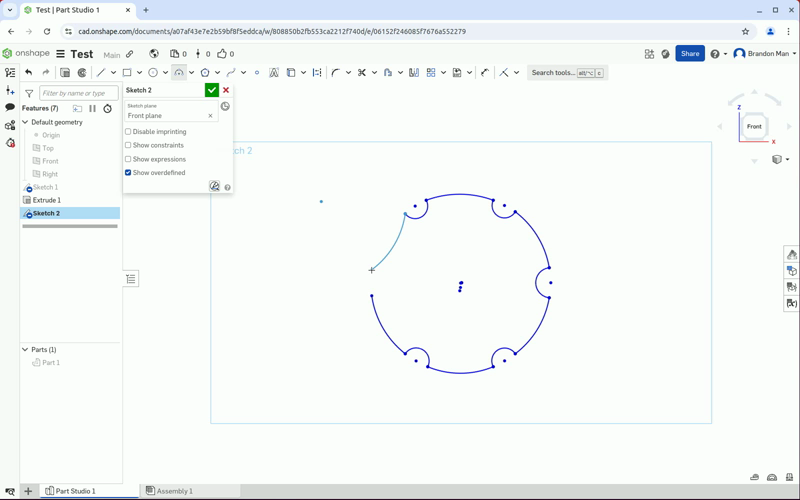
mouse_move(383, 238)
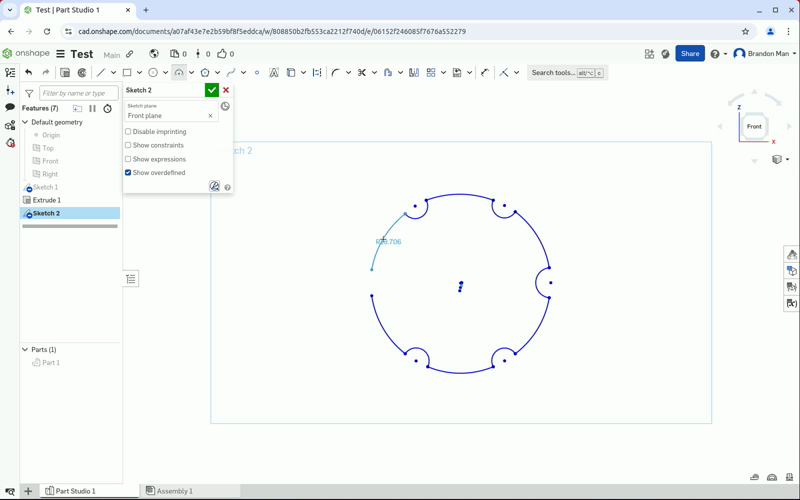
click(383, 238)
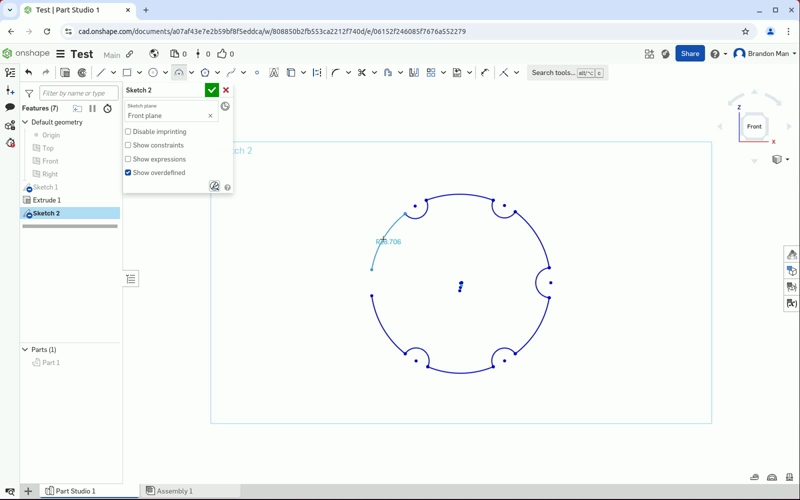
key_up(shift)
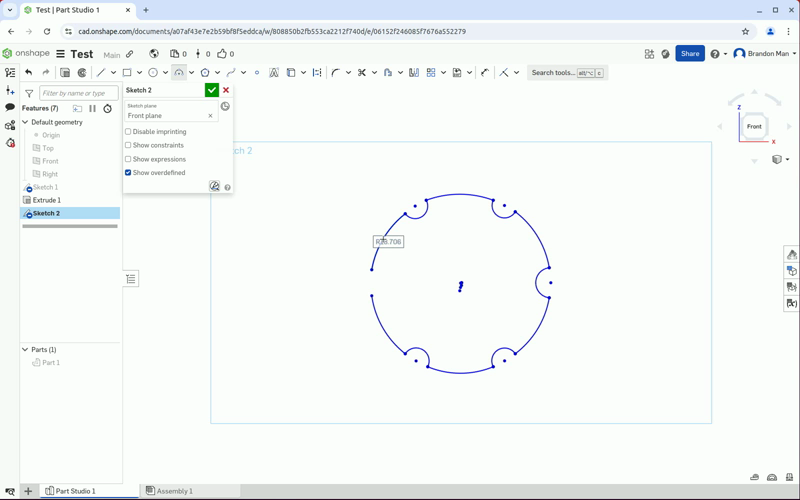
mouse_move(371, 269)
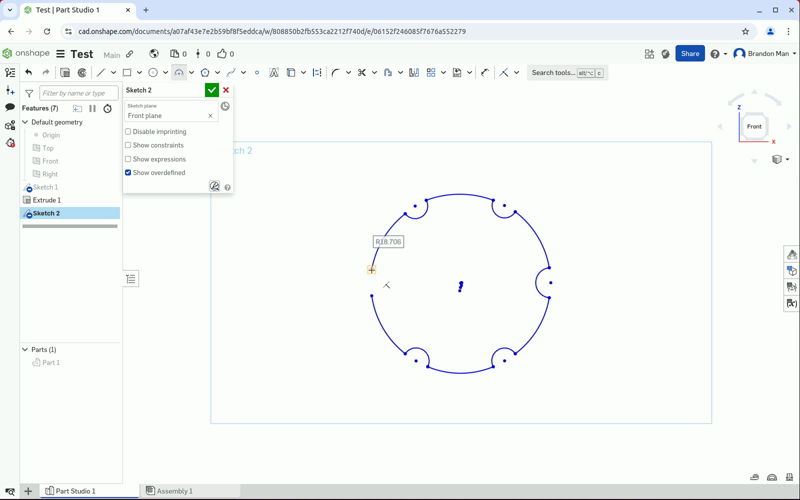
click(371, 269)
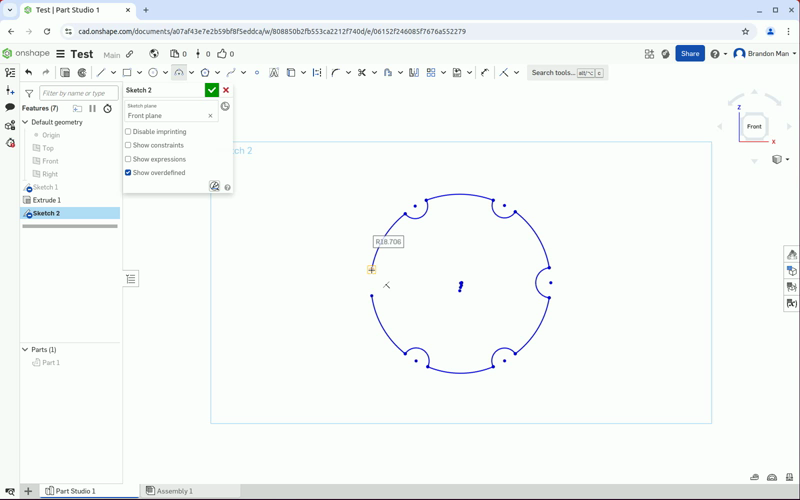
mouse_move(371, 295)
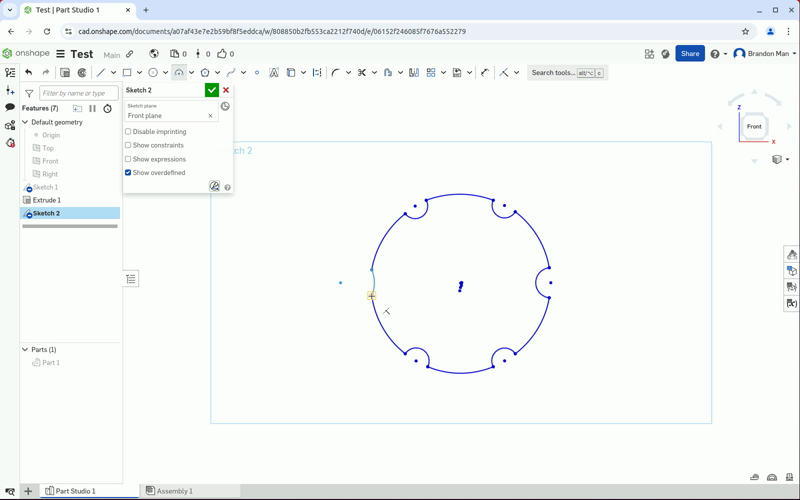
click(371, 295)
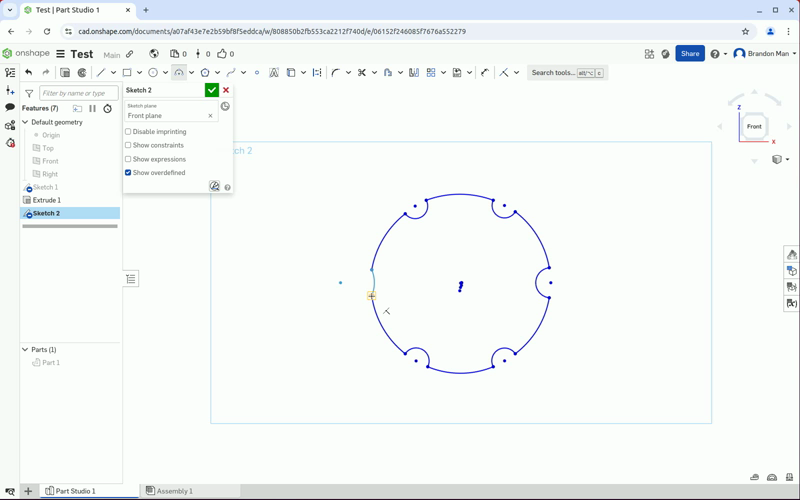
key_down(shift)
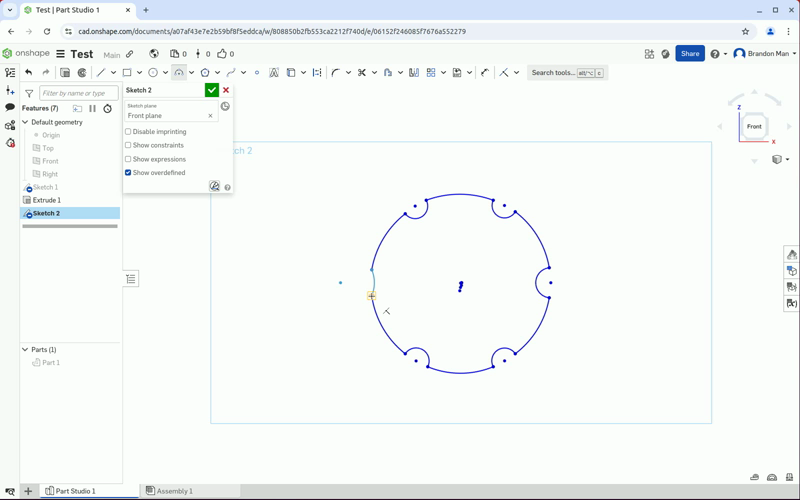
mouse_move(383, 282)
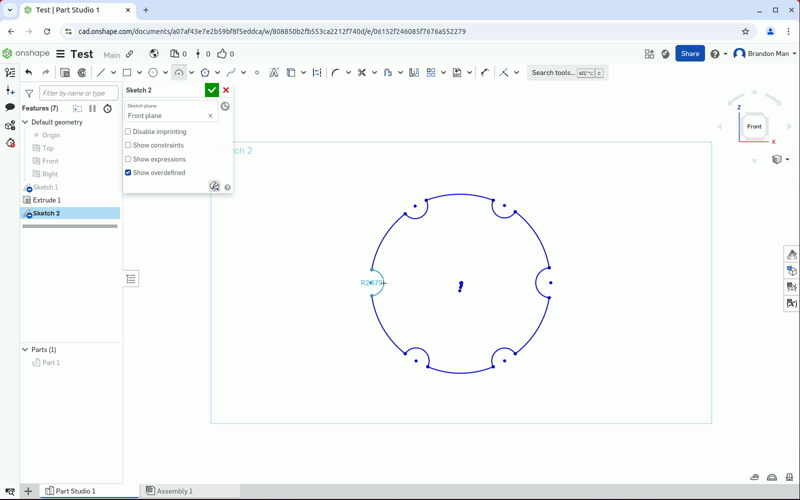
click(383, 282)
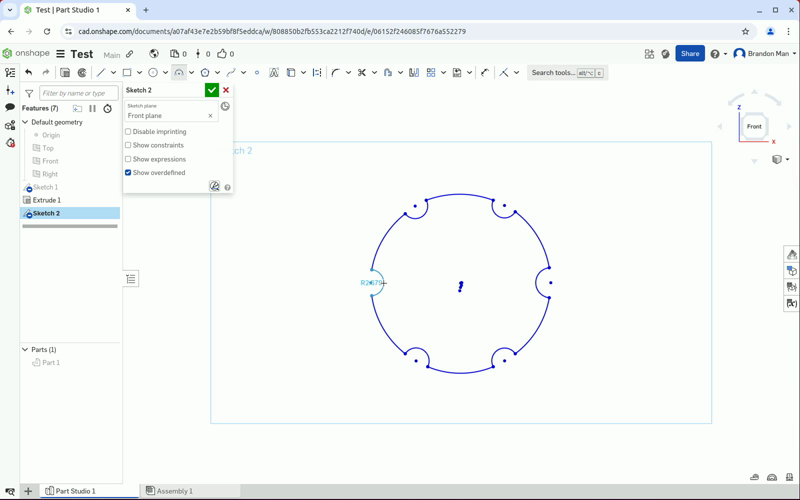
key_up(shift)
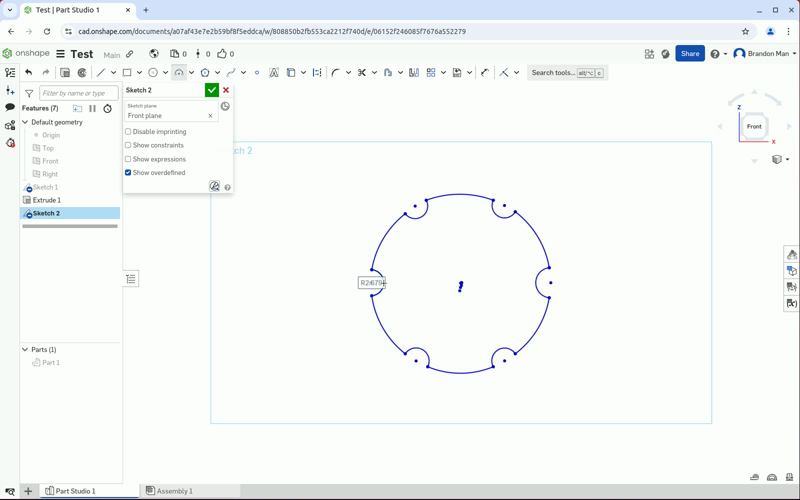
key(esc)
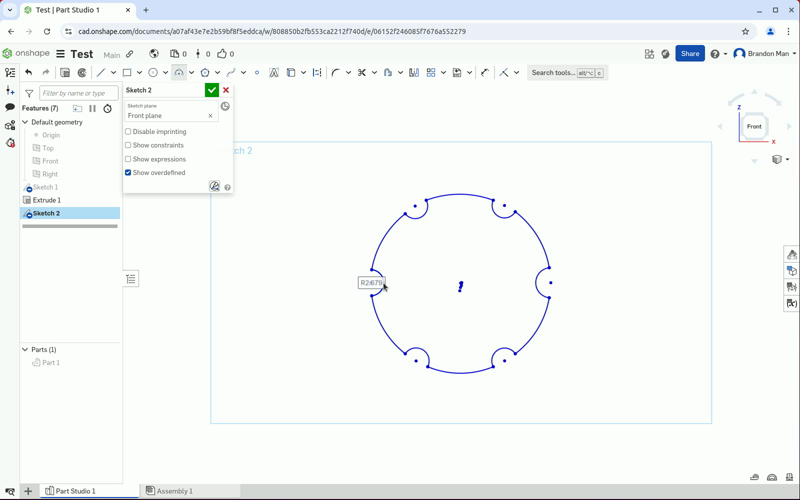
key(c)
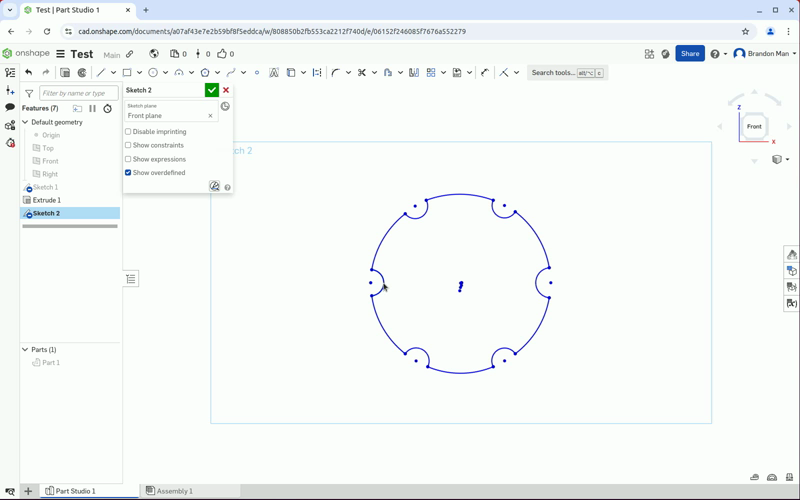
key_down(shift)
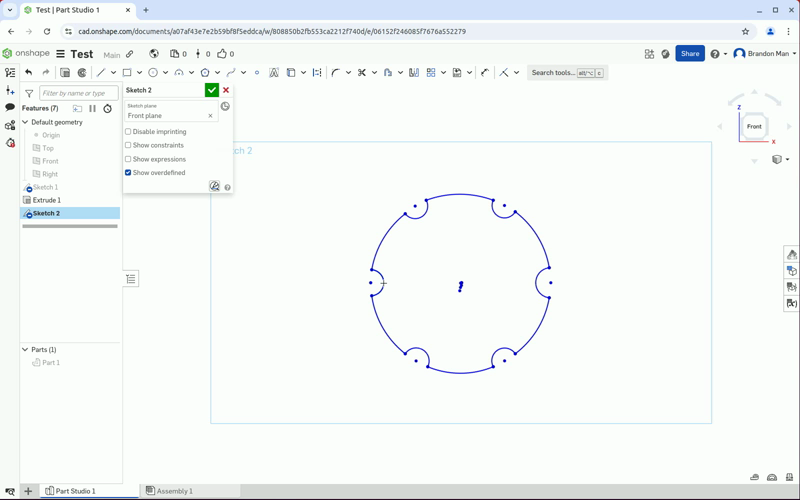
mouse_move(461, 282)
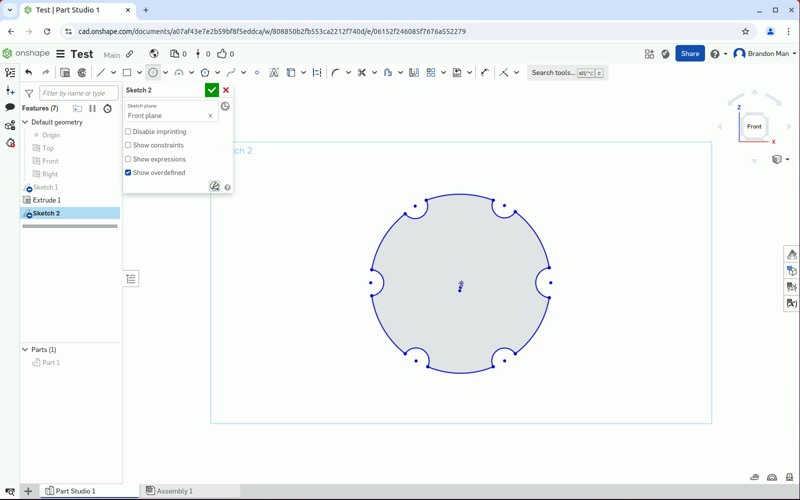
scroll(6)
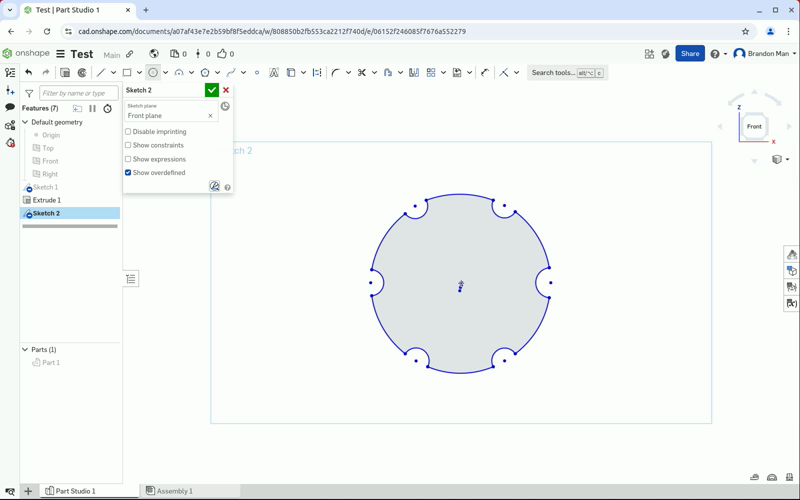
scroll(6)
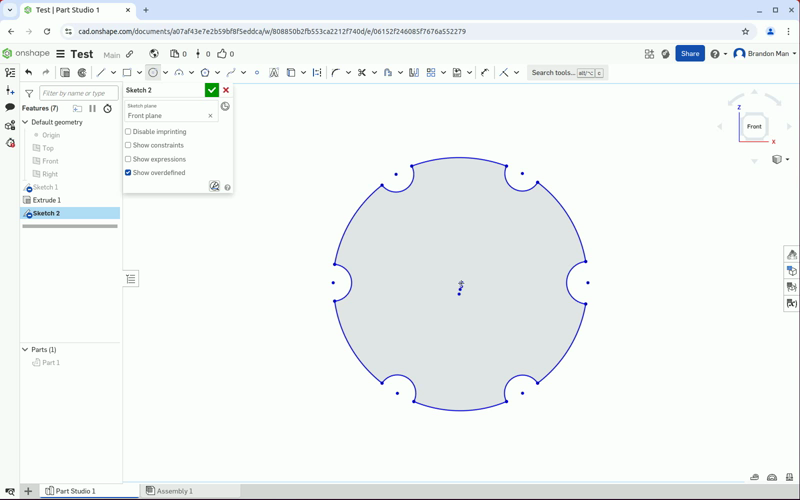
scroll(6)
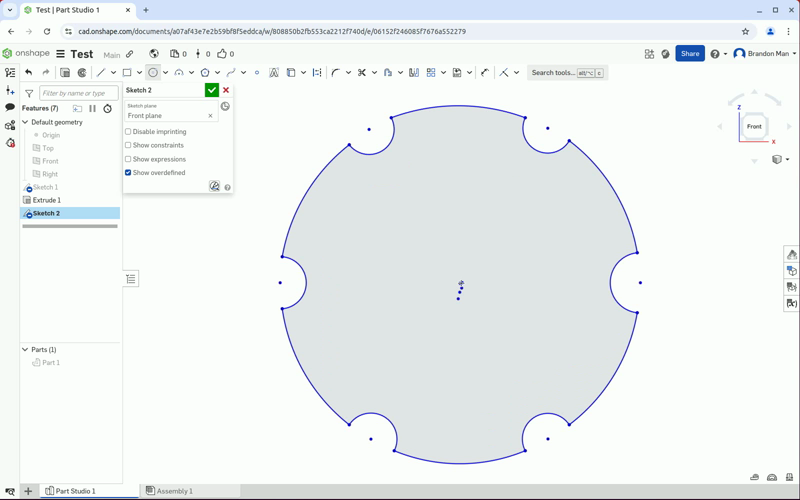
scroll(6)
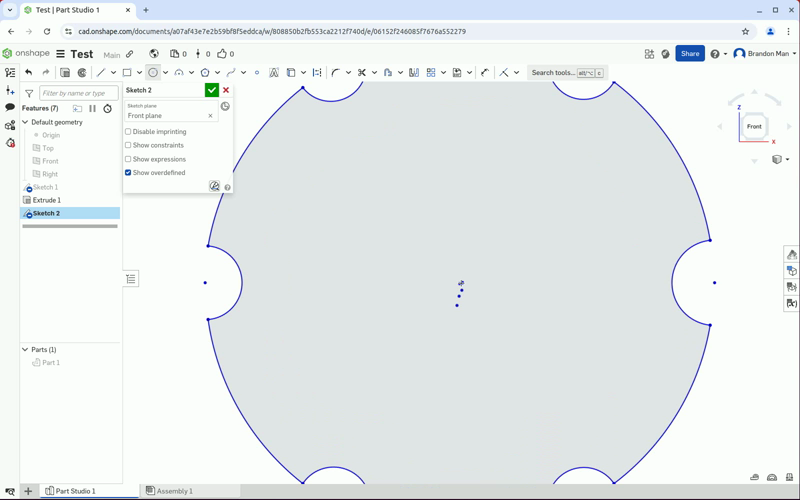
scroll(6)
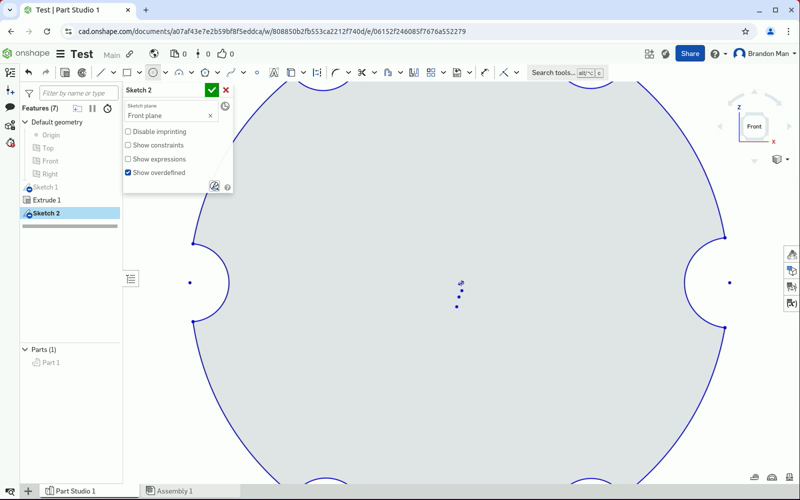
scroll(6)
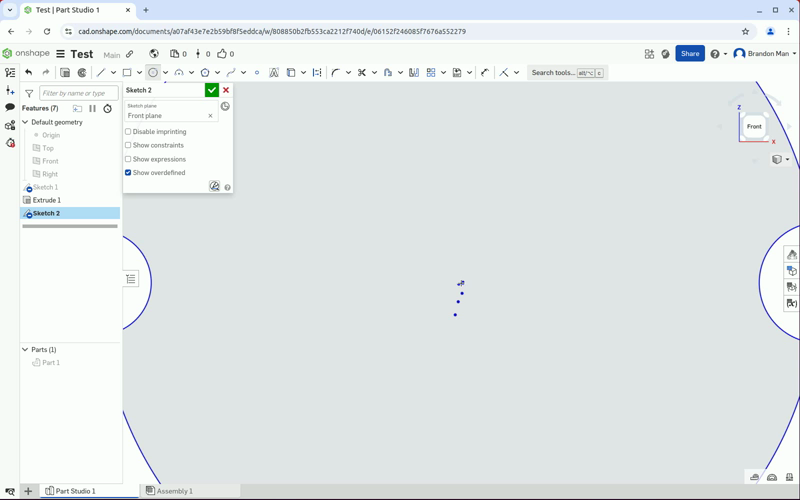
scroll(6)
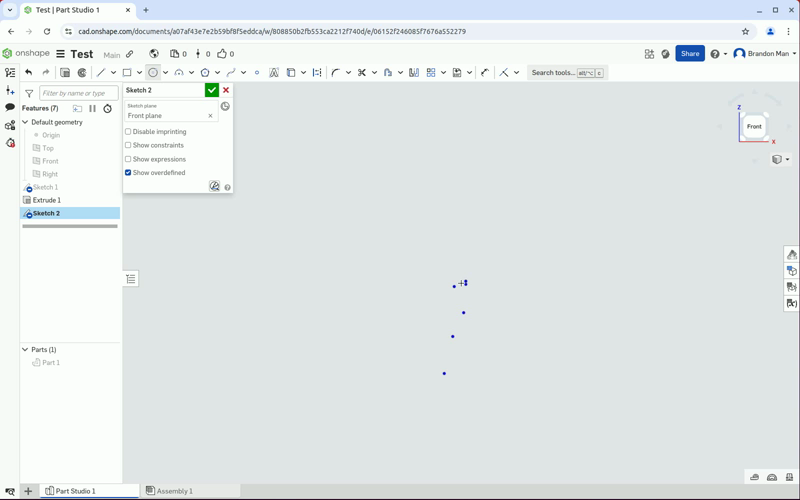
click(461, 282)
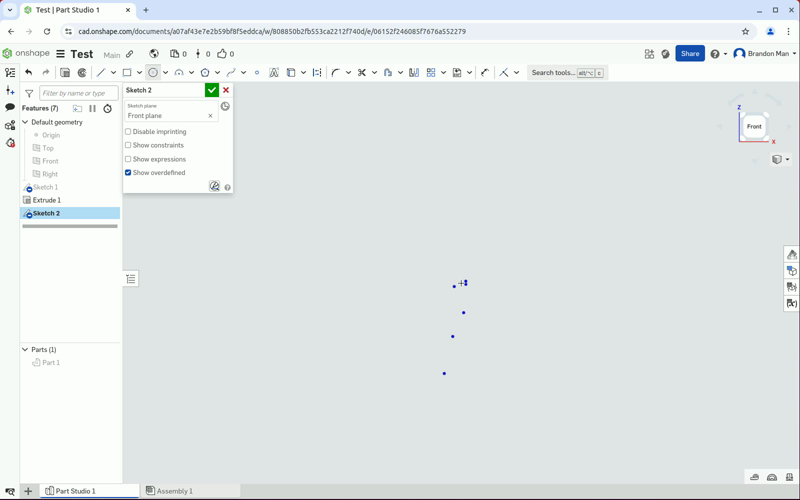
scroll(-6)
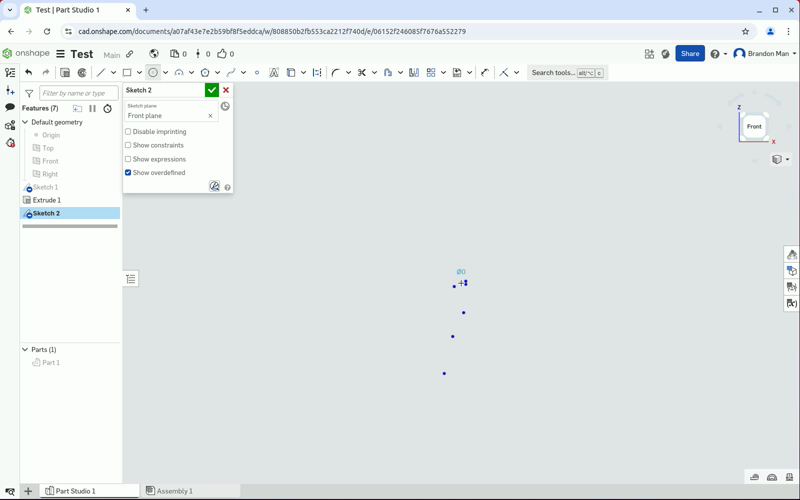
scroll(-6)
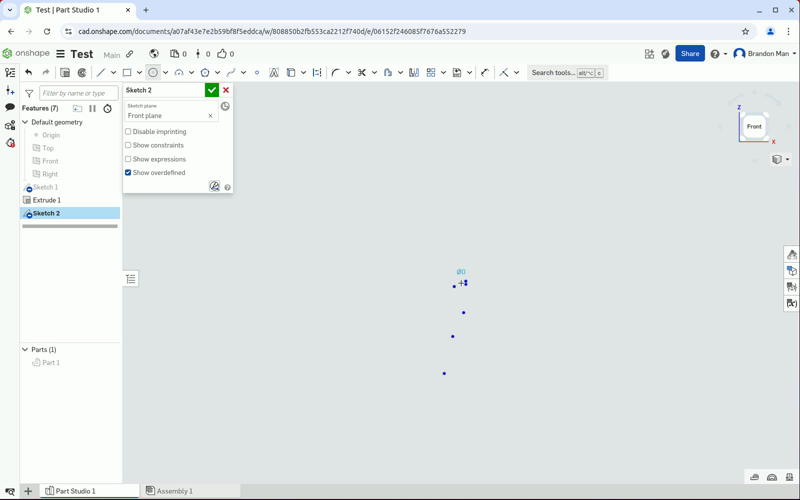
scroll(-6)
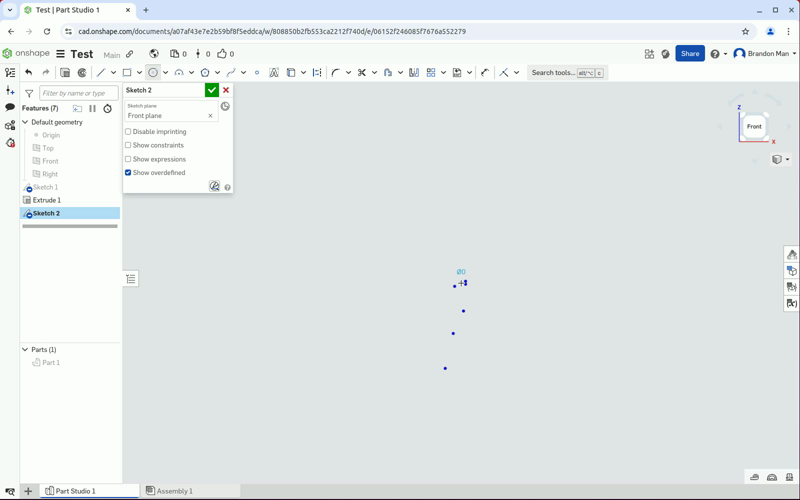
scroll(-6)
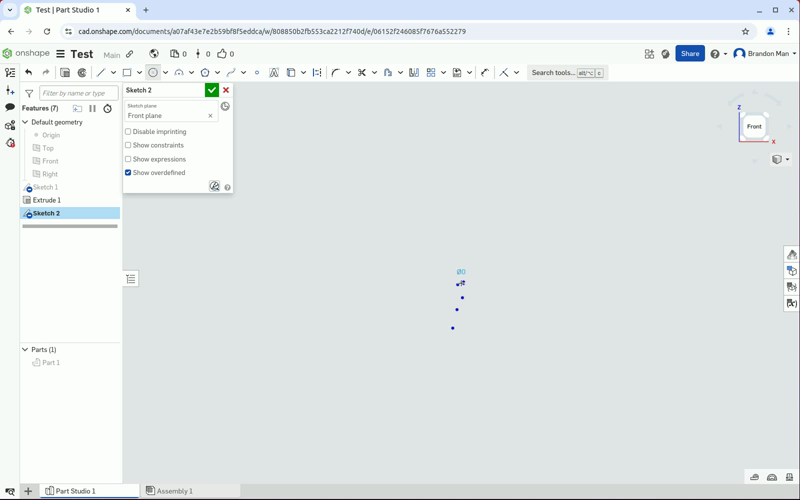
scroll(-6)
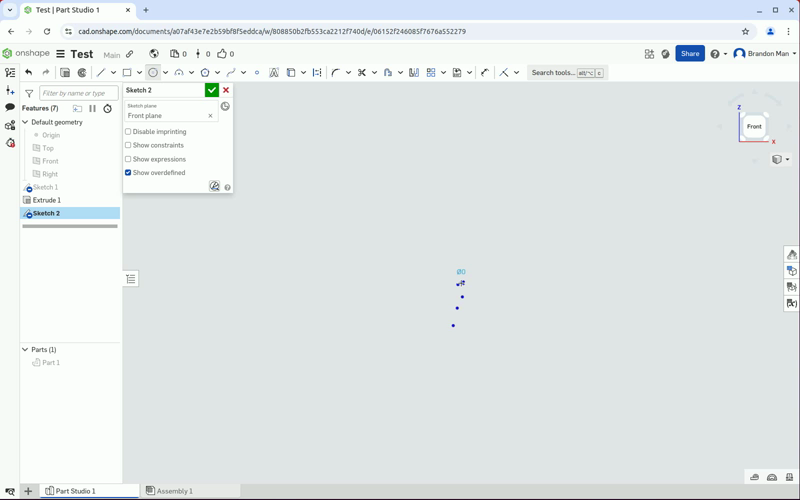
scroll(-6)
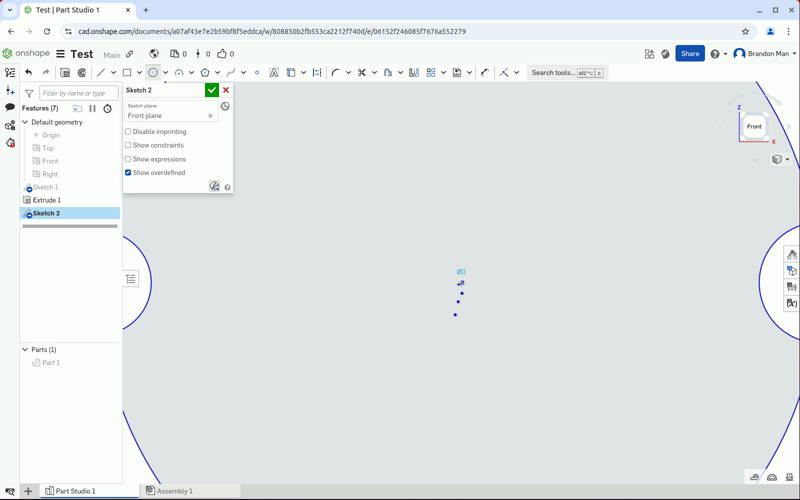
scroll(-6)
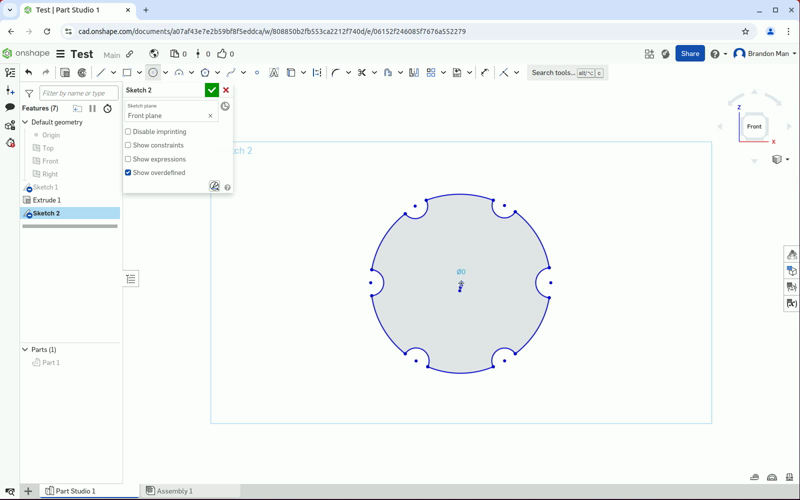
key_up(shift)
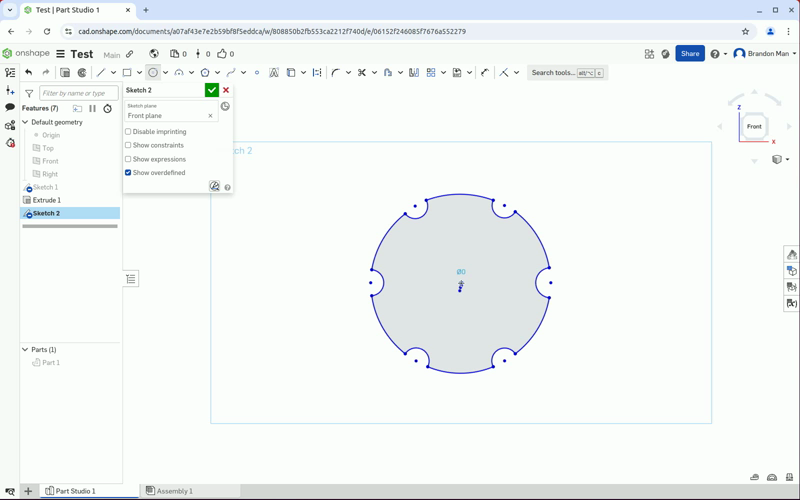
mouse_move(498, 282)
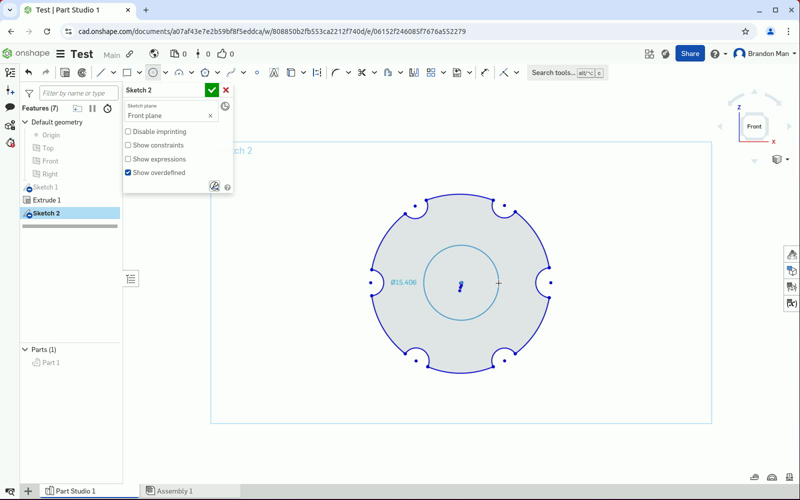
click(498, 282)
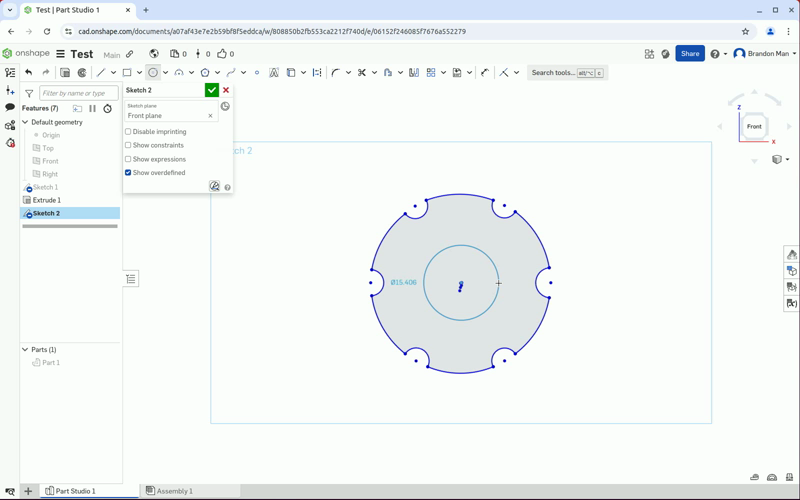
key(esc)
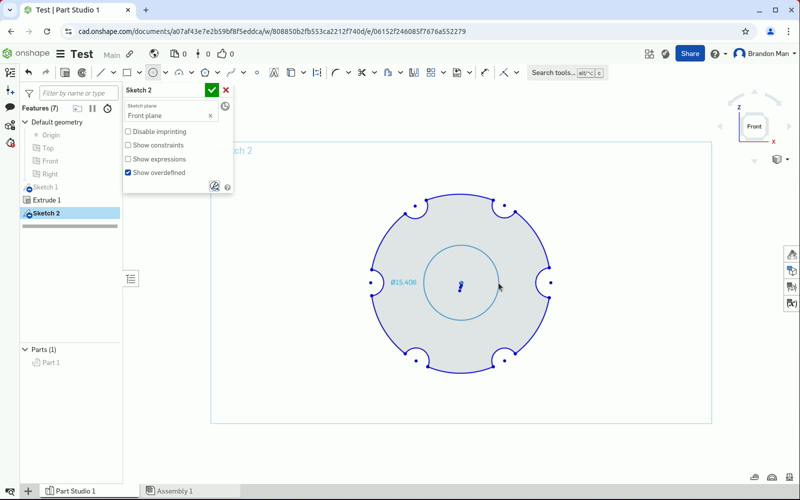
mouse_move(479, 232)
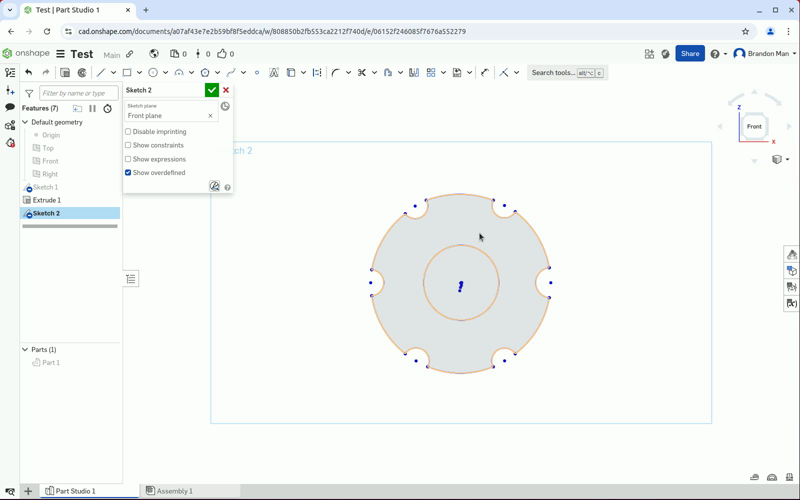
click(479, 232)
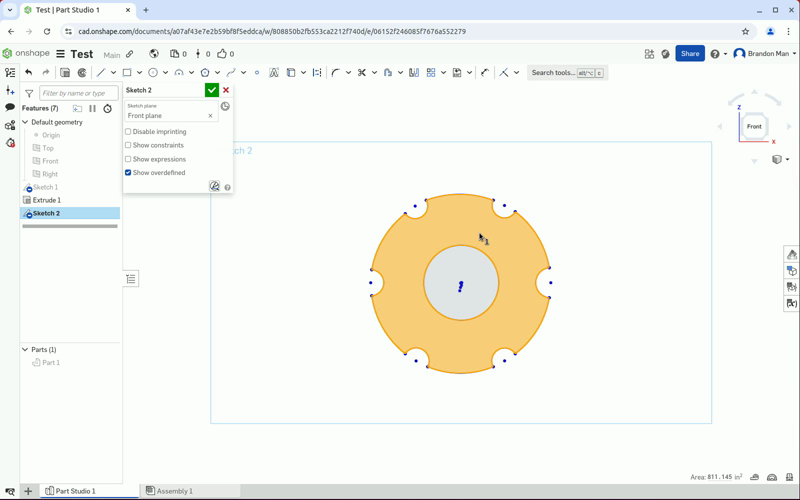
mouse_move(73, 352)
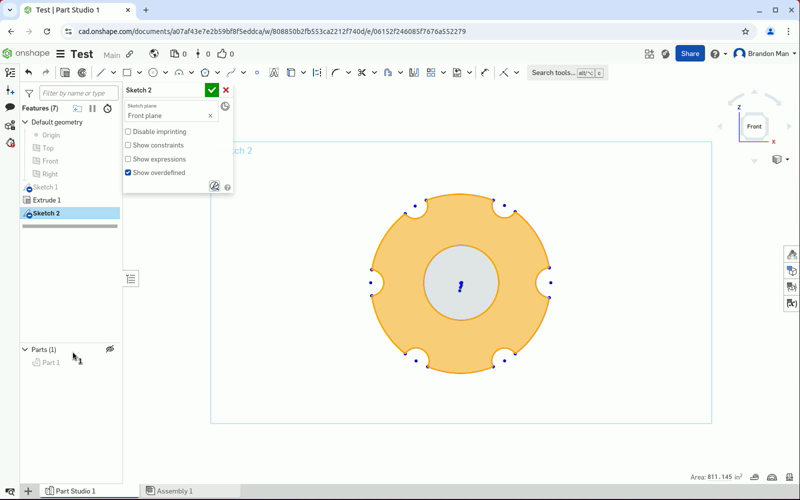
key(shift+y)
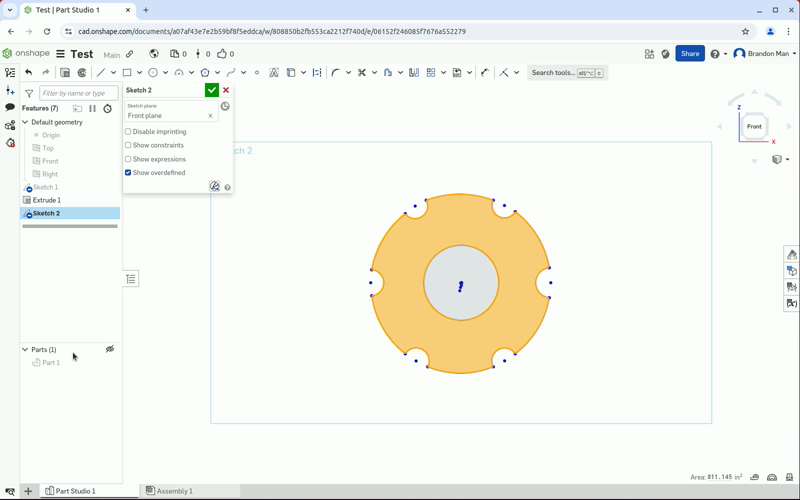
key(shift+e)
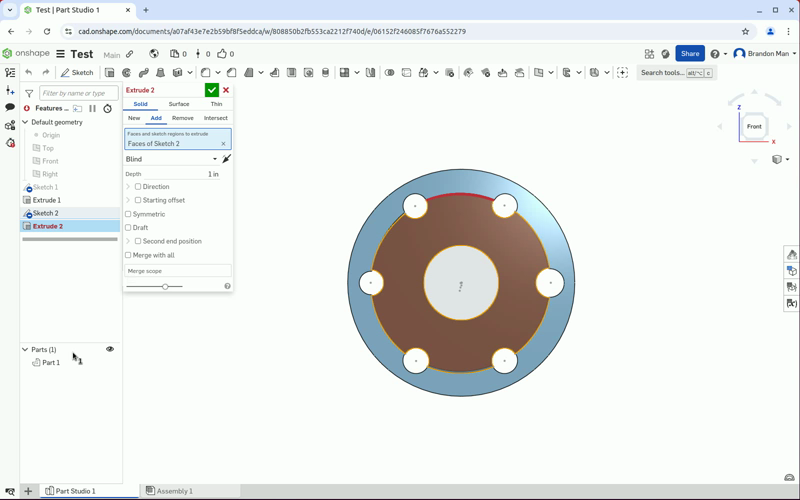
mouse_move(143, 106)
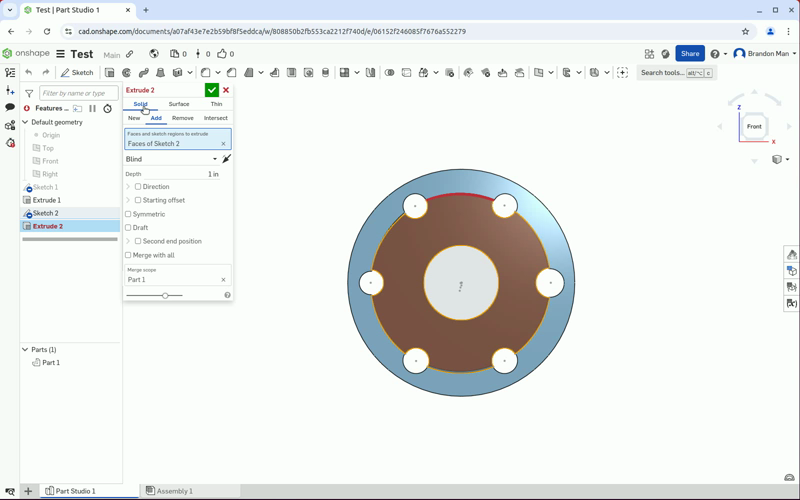
click(143, 106)
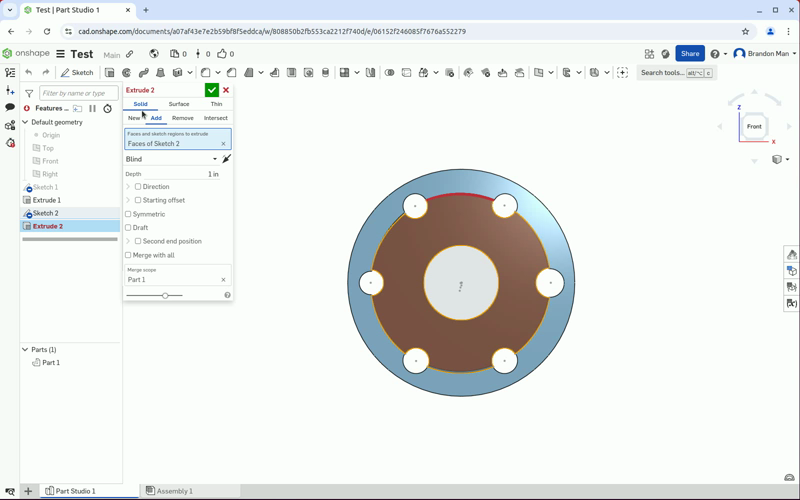
mouse_move(137, 120)
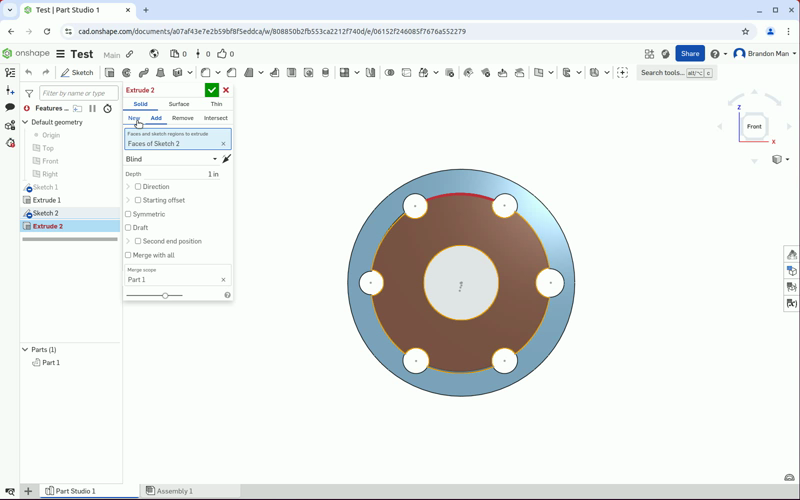
click(137, 120)
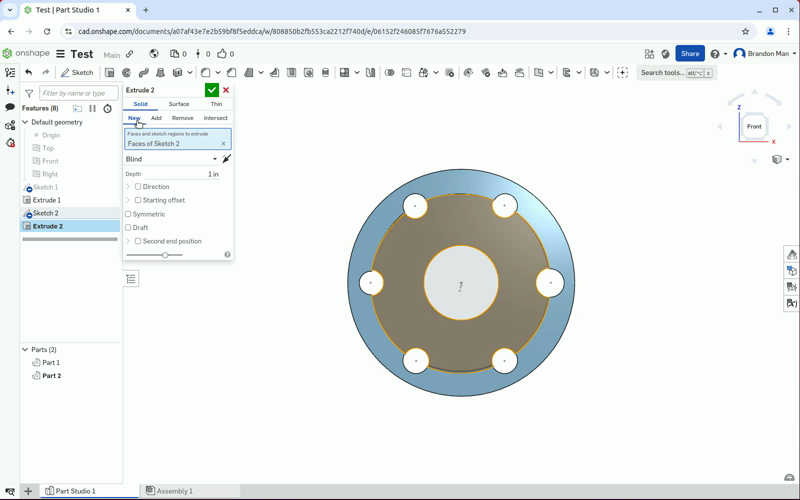
key(tab, 4)
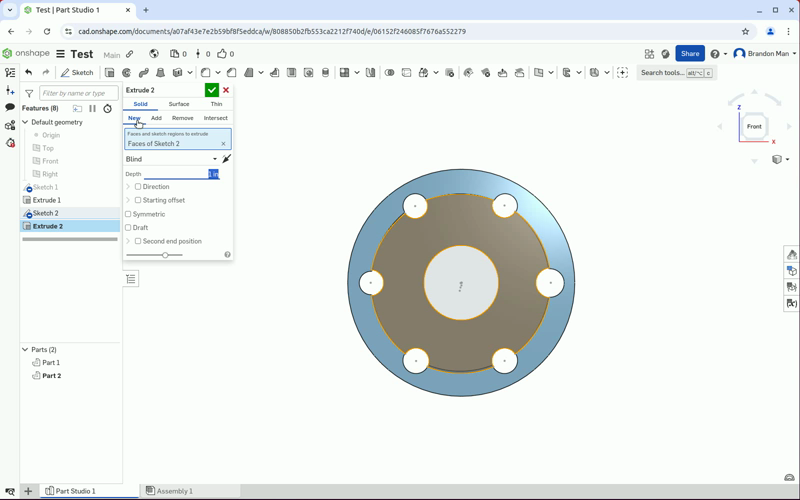
text(12.276)
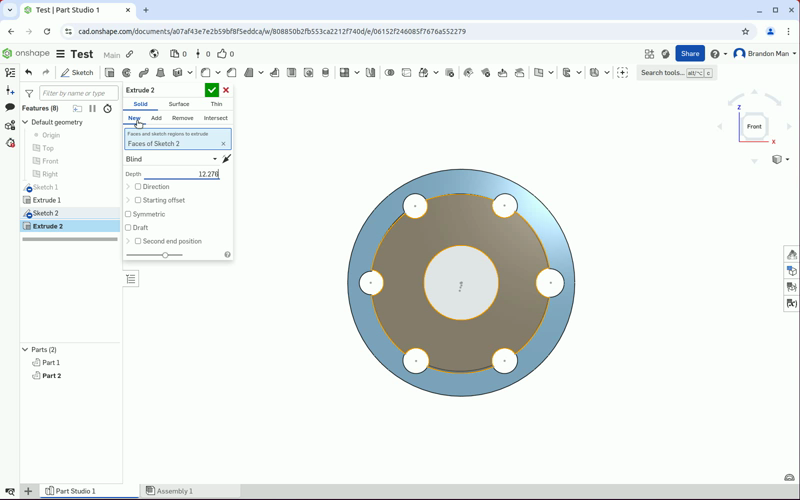
key(enter)
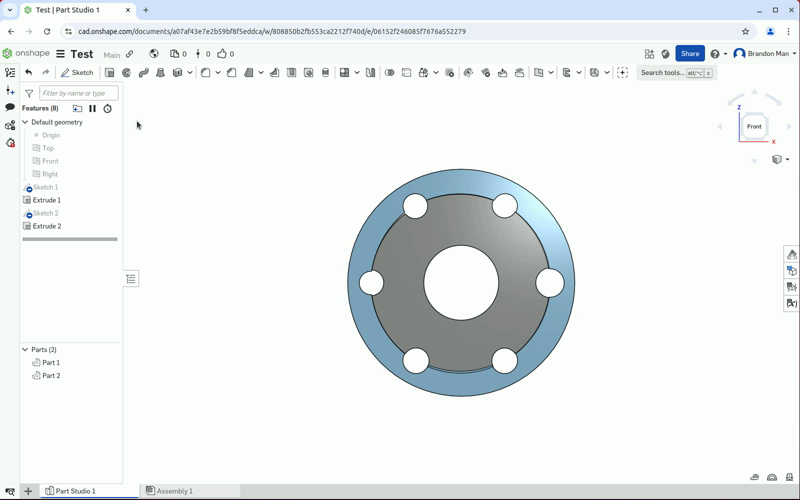
key(shift+h)
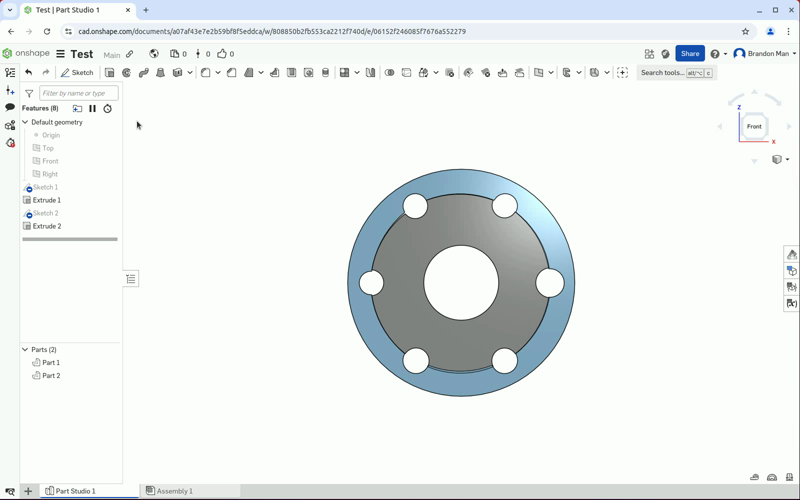
key(shift+h)
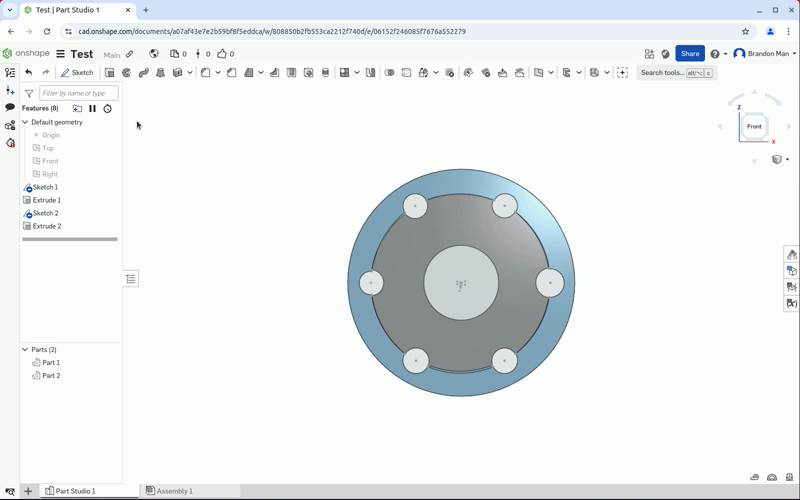
key(shift+7)
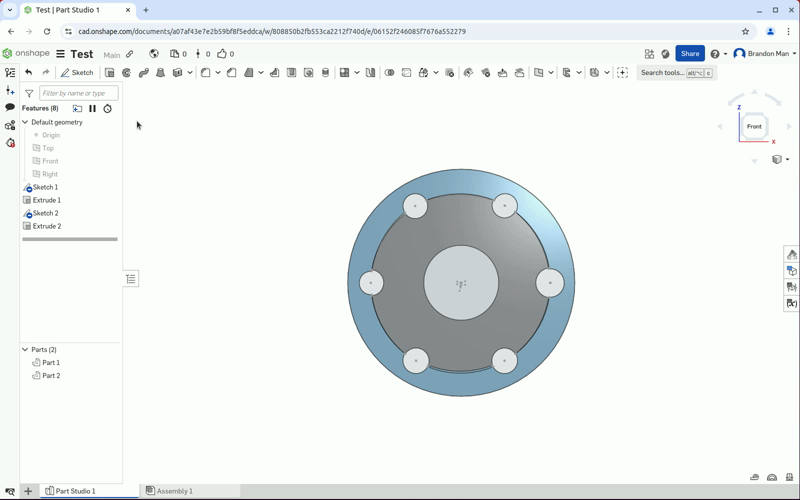
key(left, 2)
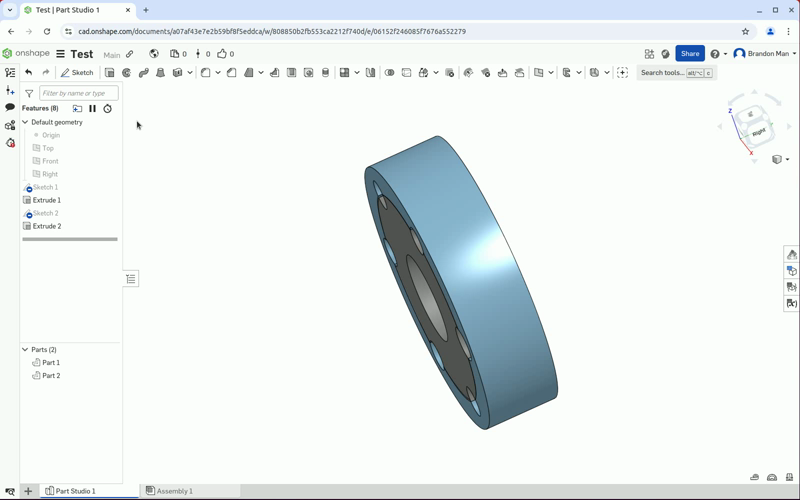
key(down, 2)
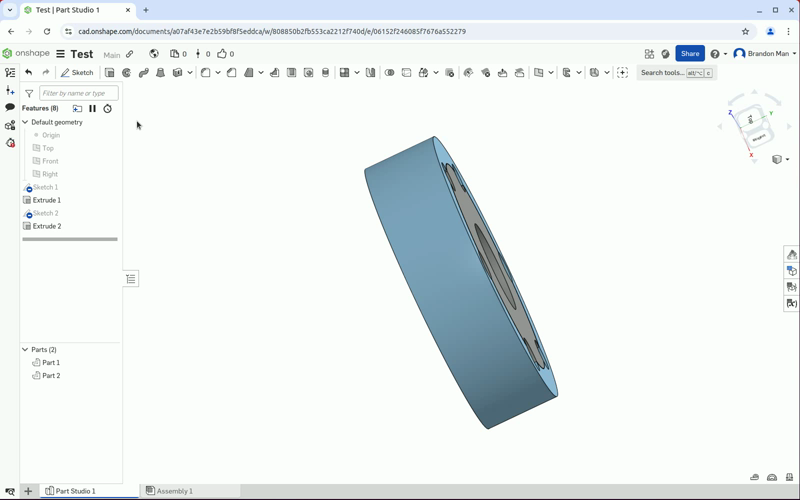
key(up, 2)
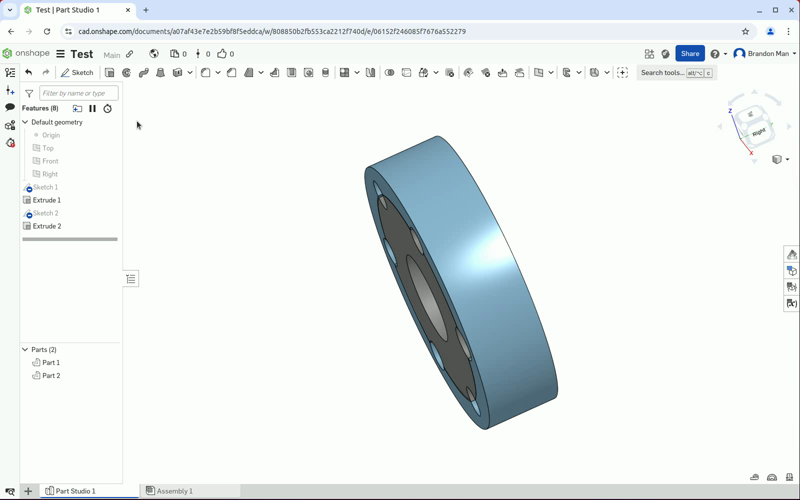
key(right, 2)
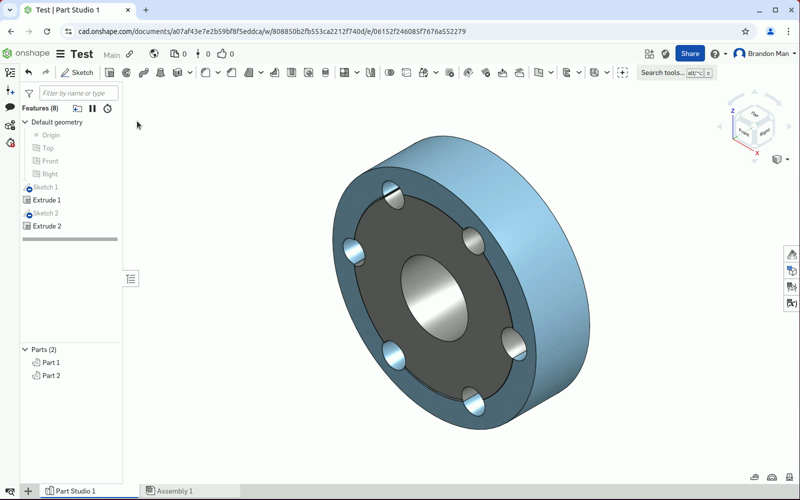
mouse_move(73, 189)
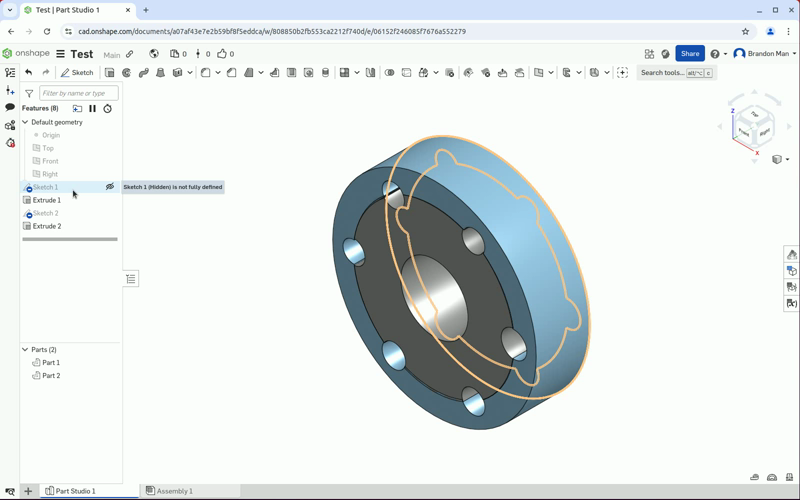
click(73, 189)